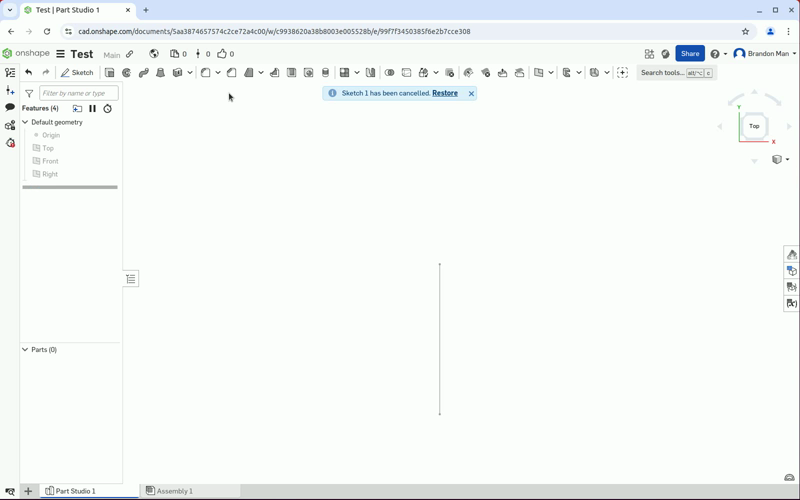
key(shift+h)
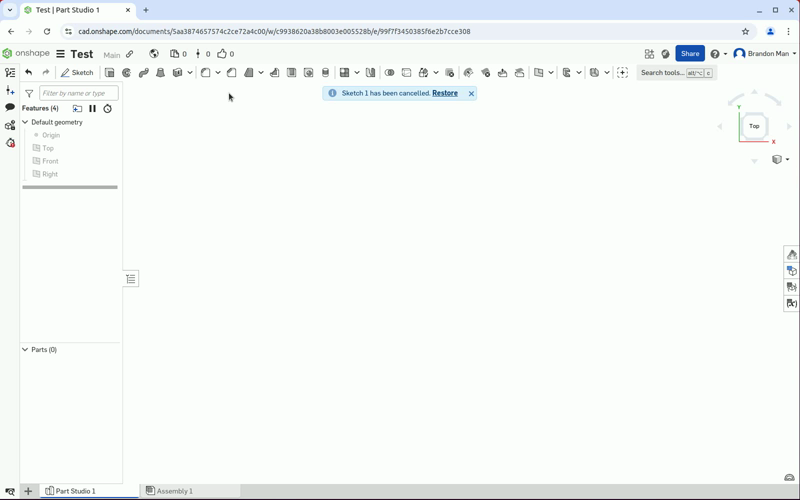
key(shift+s)
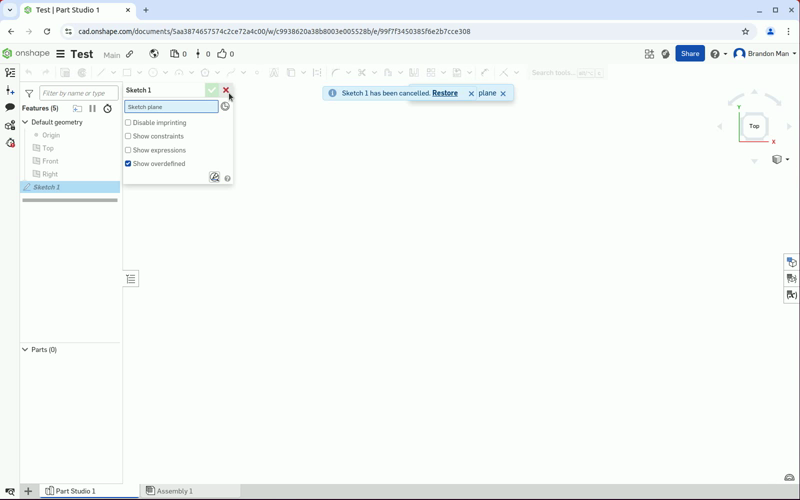
mouse_move(73, 150)
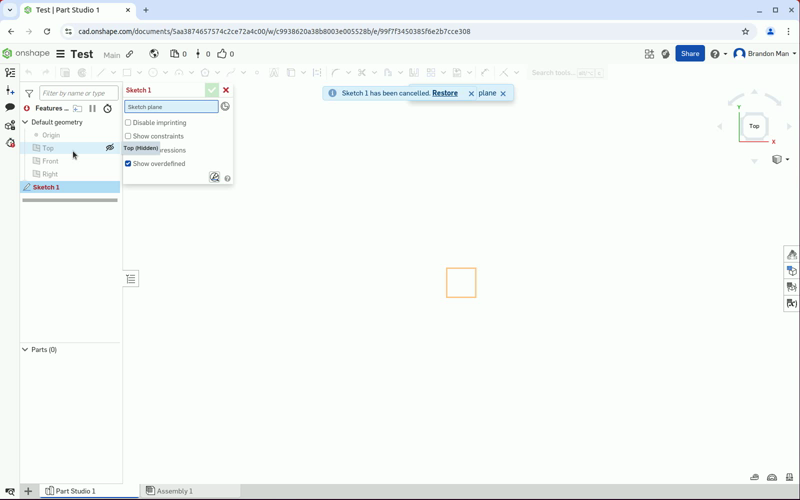
click(73, 150)
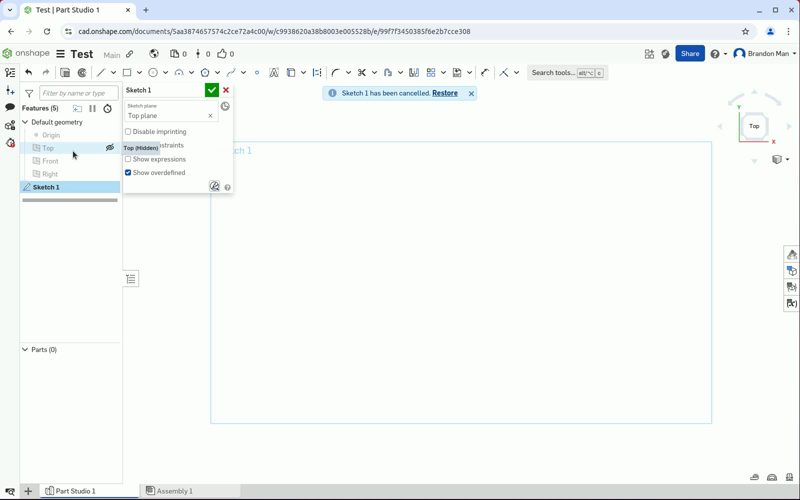
mouse_move(73, 352)
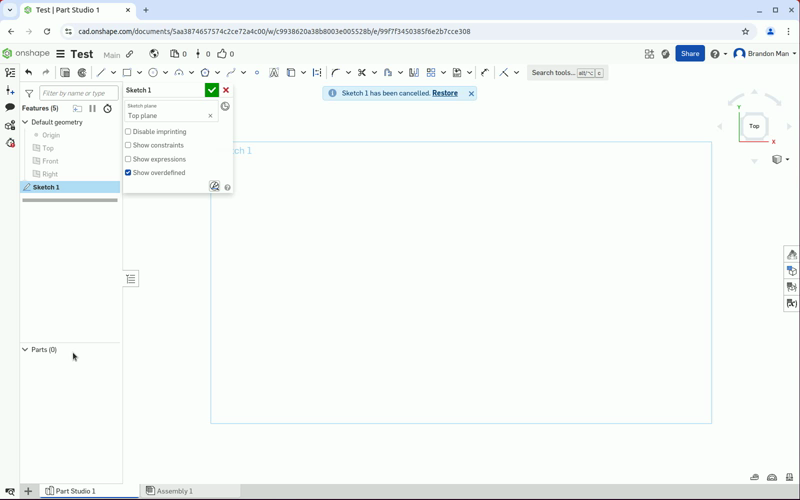
key(y)
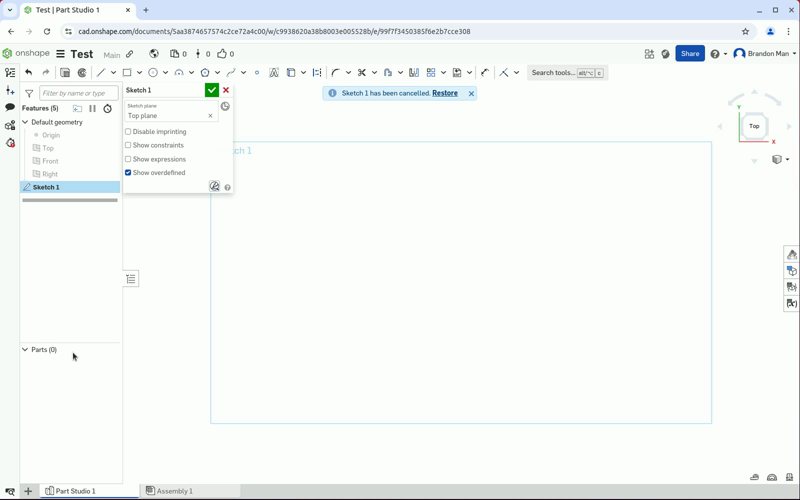
key(l)
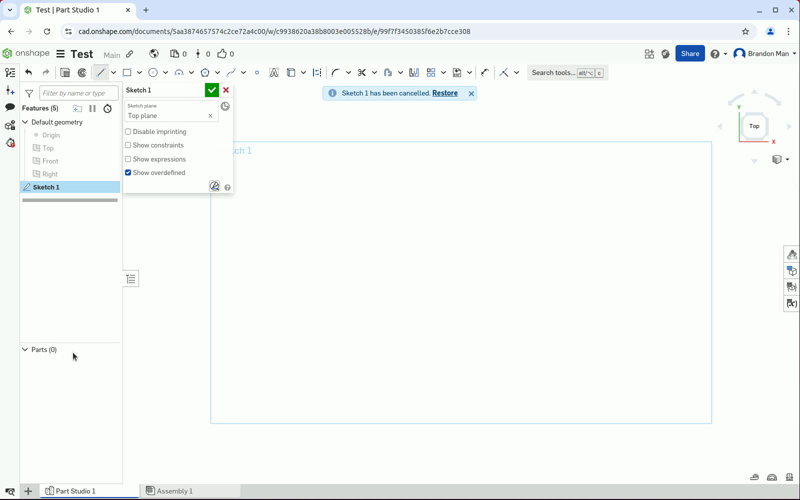
key_down(shift)
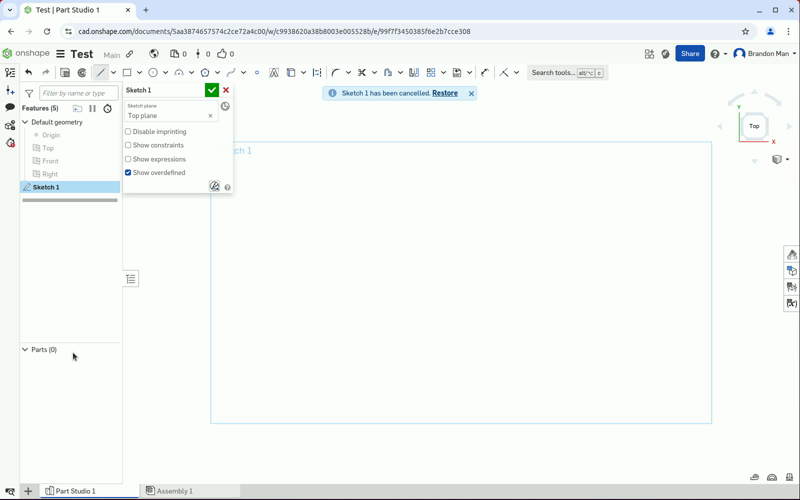
mouse_move(420, 345)
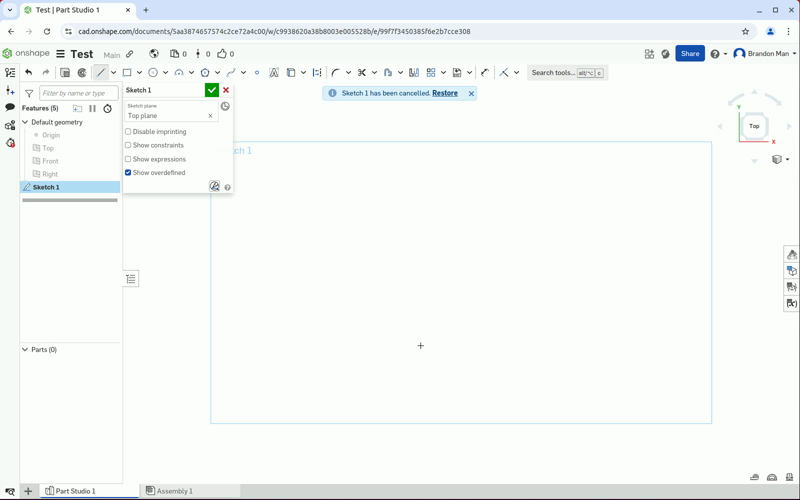
click(420, 345)
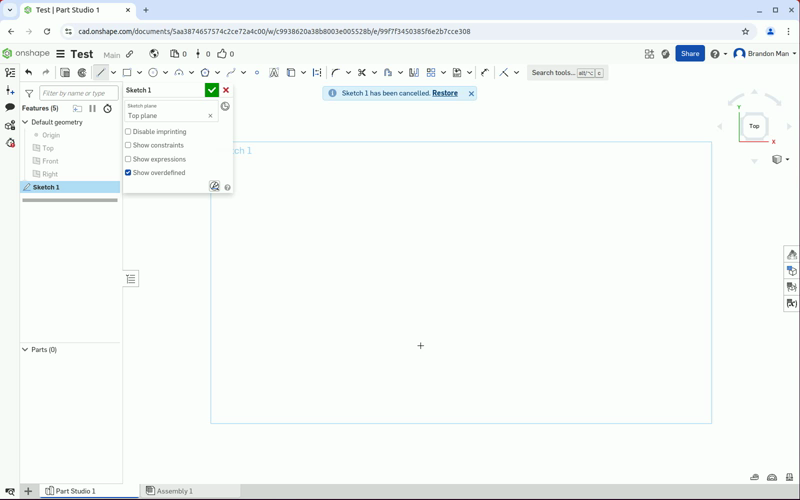
key_up(shift)
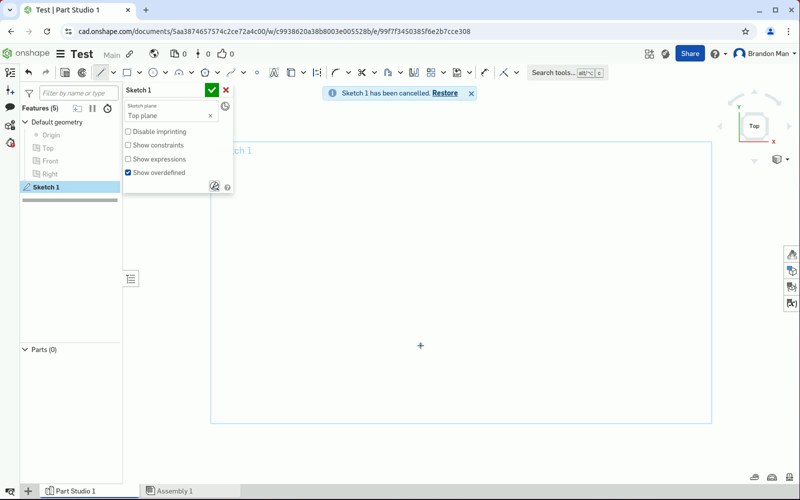
key_down(shift)
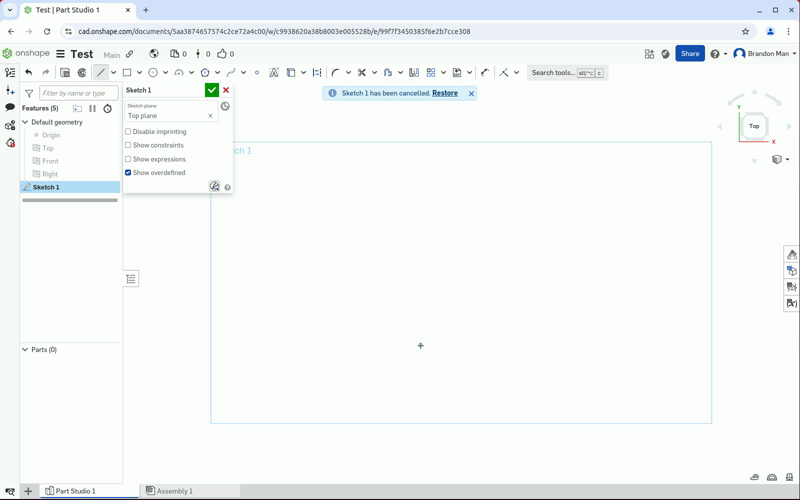
mouse_move(572, 345)
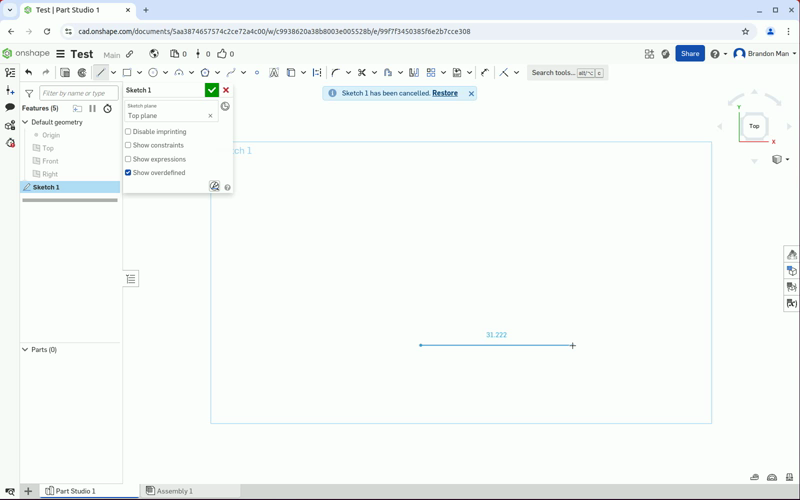
click(572, 345)
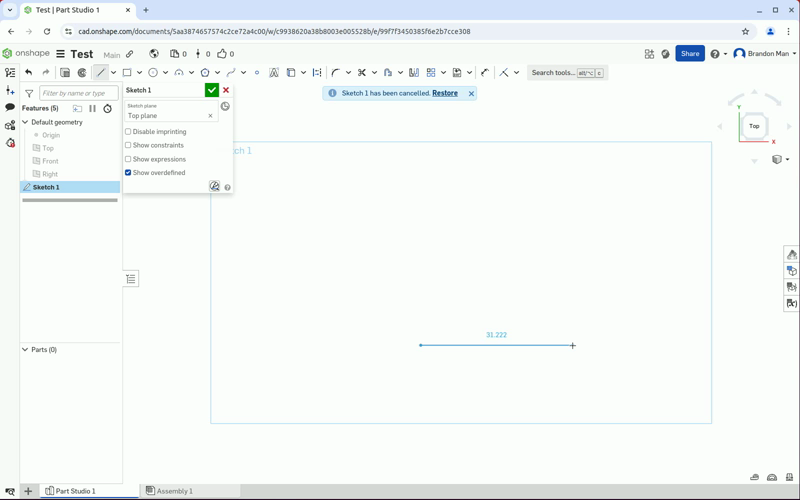
key_up(shift)
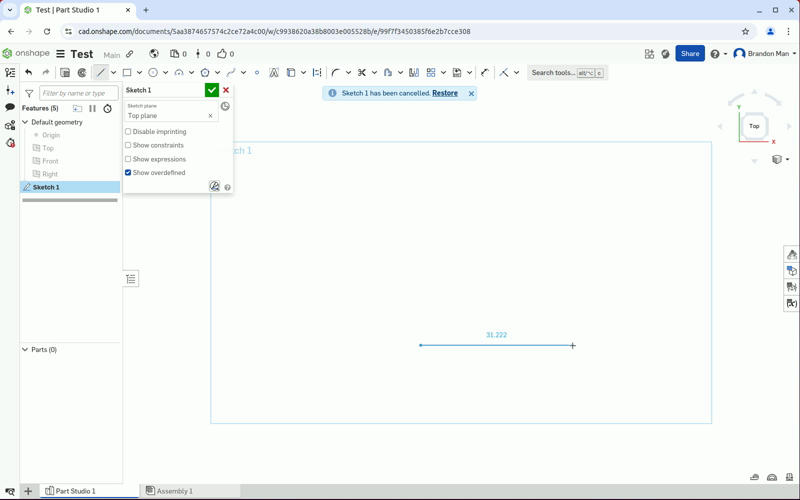
key_down(shift)
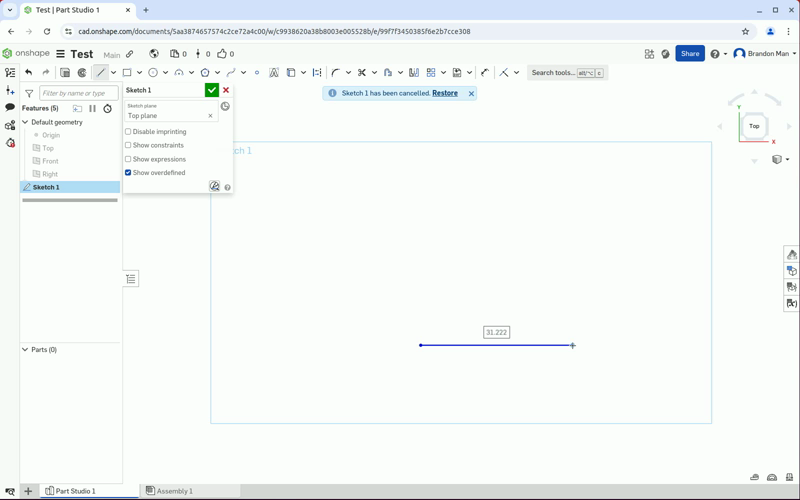
mouse_move(572, 250)
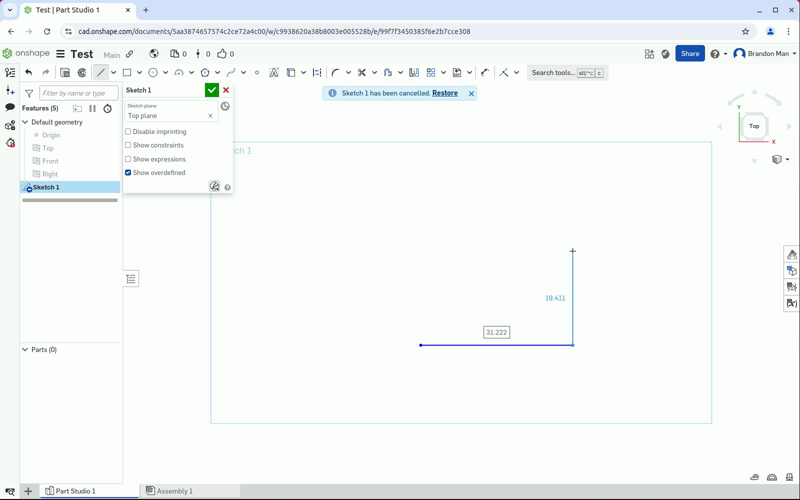
click(572, 250)
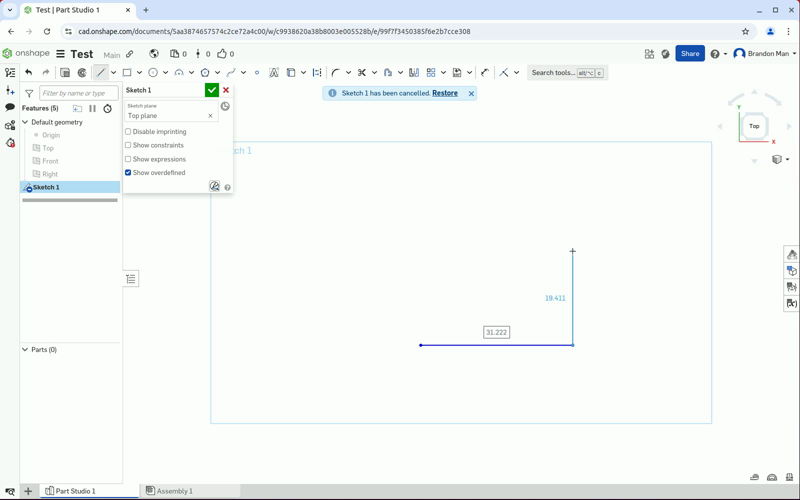
key_up(shift)
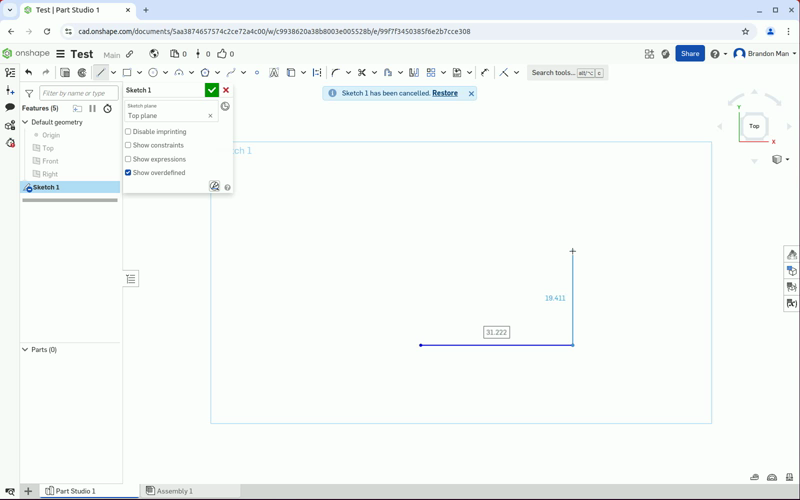
key_down(shift)
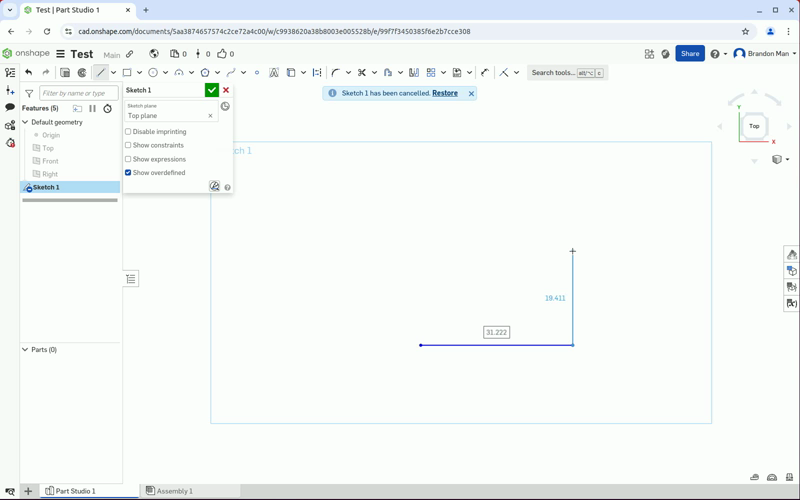
mouse_move(589, 250)
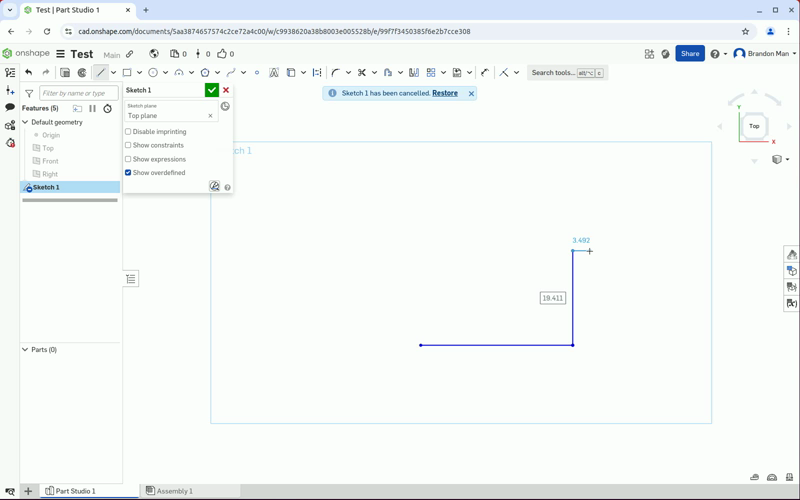
mouse_move(532, 250)
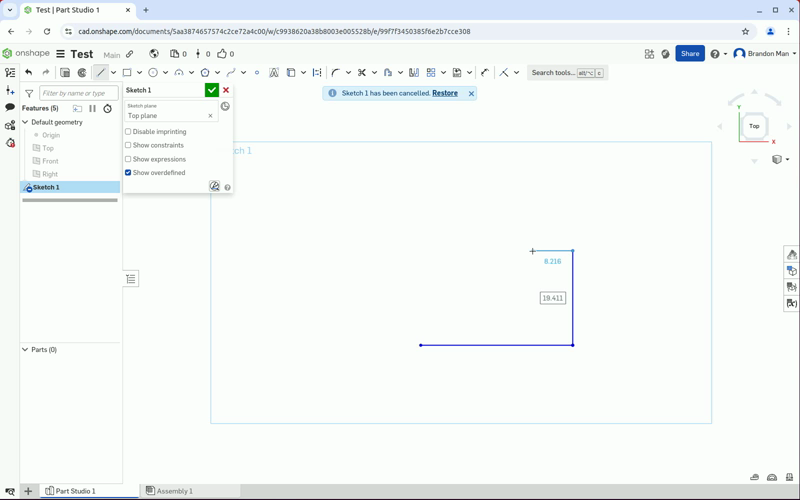
click(532, 250)
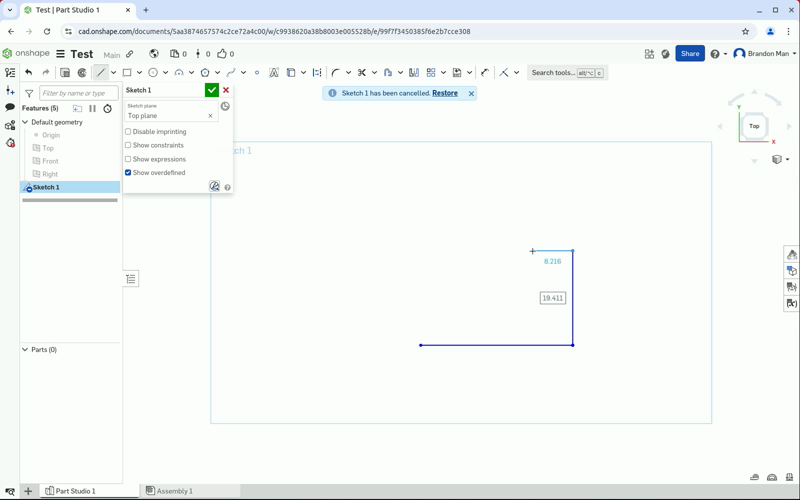
key_up(shift)
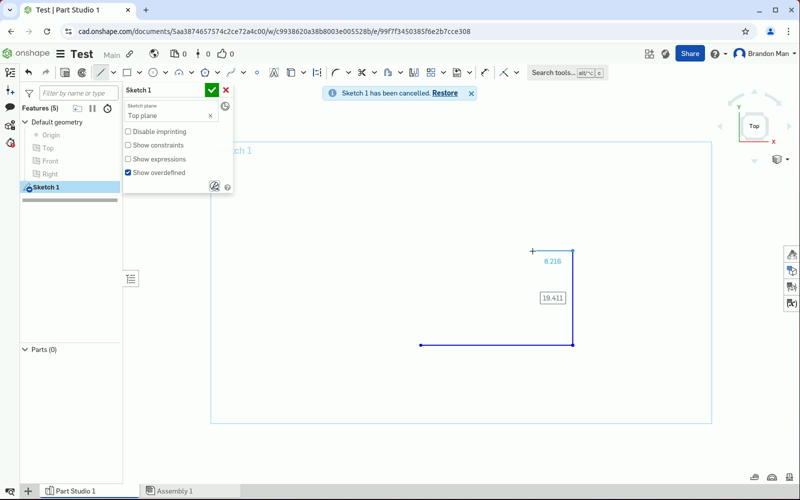
key_down(shift)
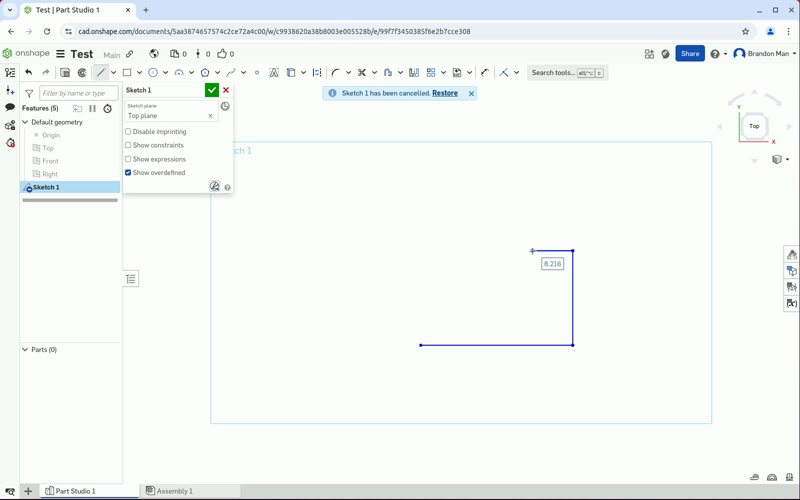
mouse_move(562, 250)
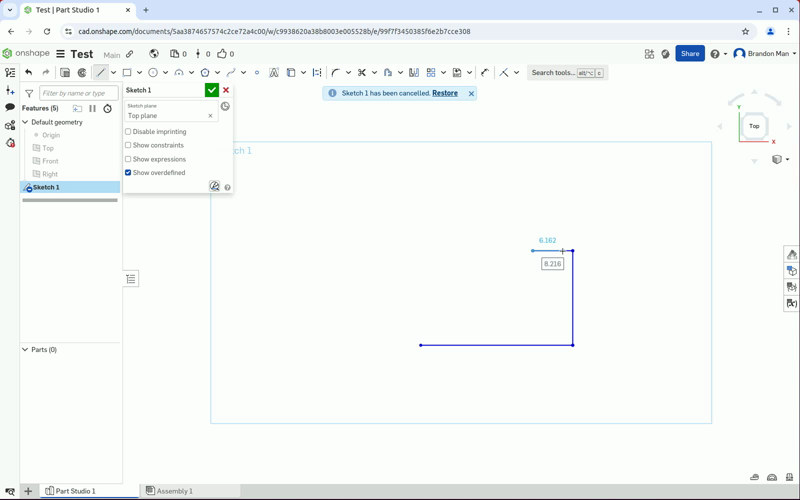
mouse_move(532, 301)
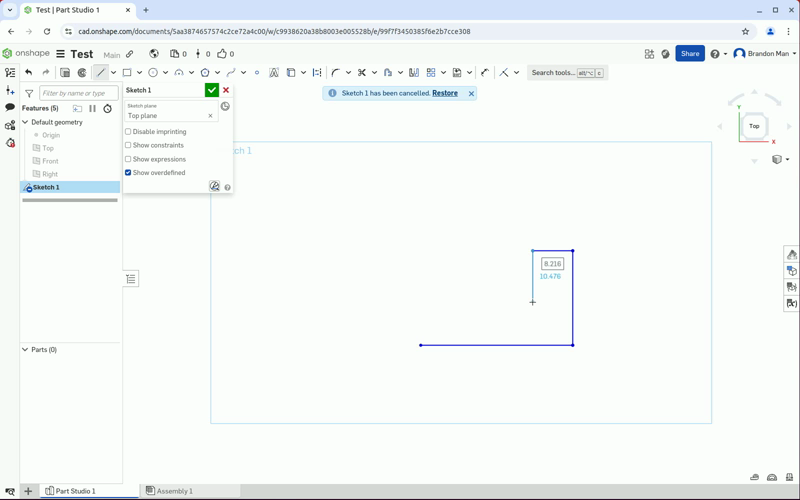
click(532, 301)
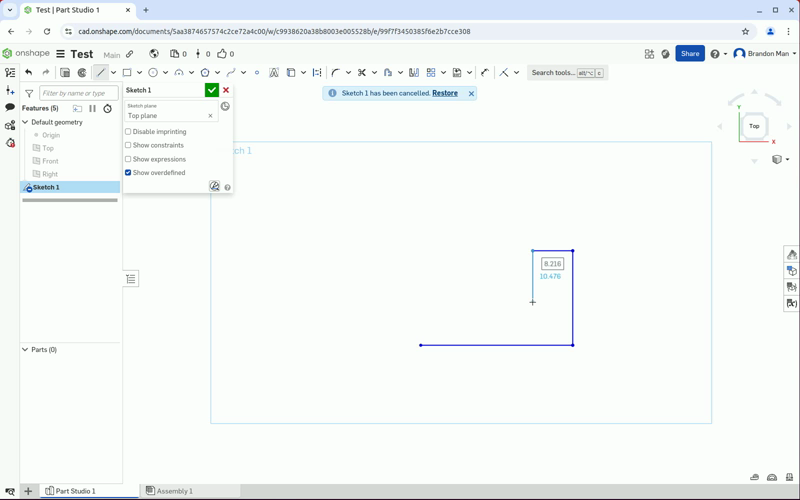
key_up(shift)
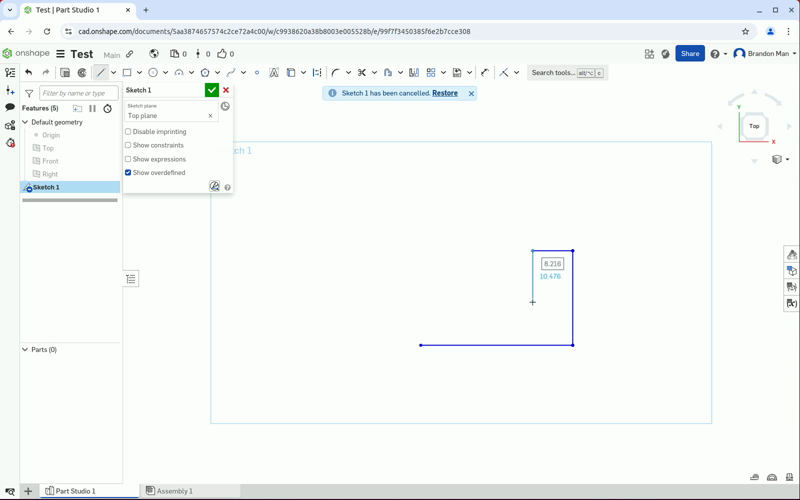
key_down(shift)
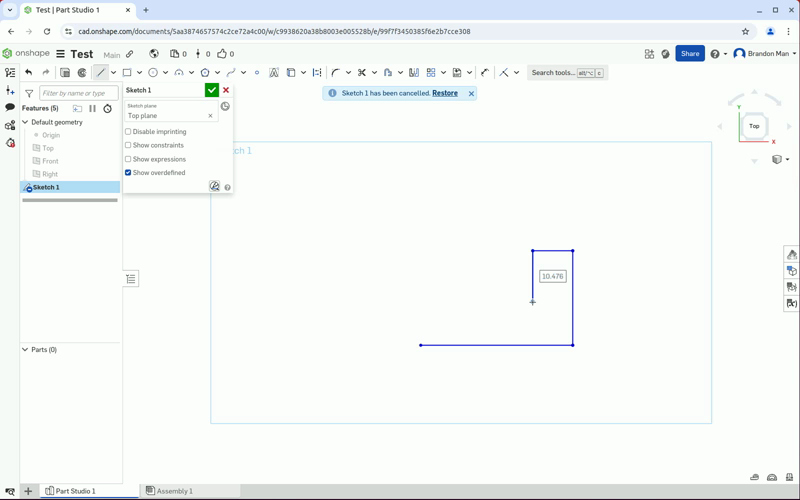
mouse_move(420, 301)
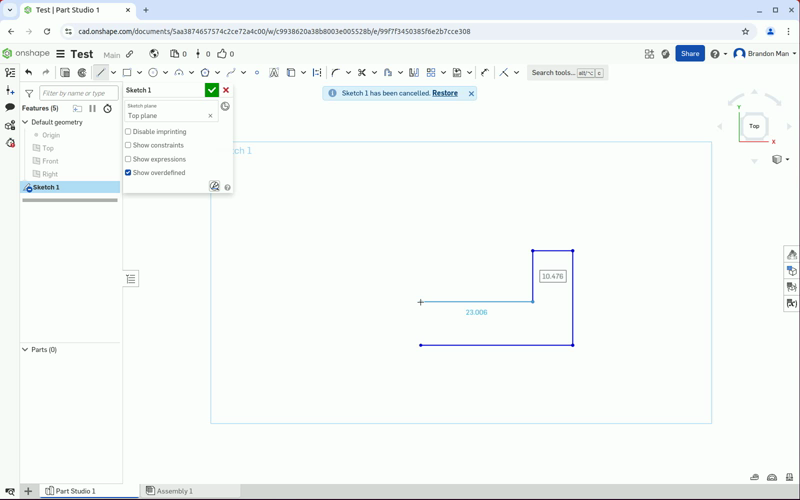
click(420, 301)
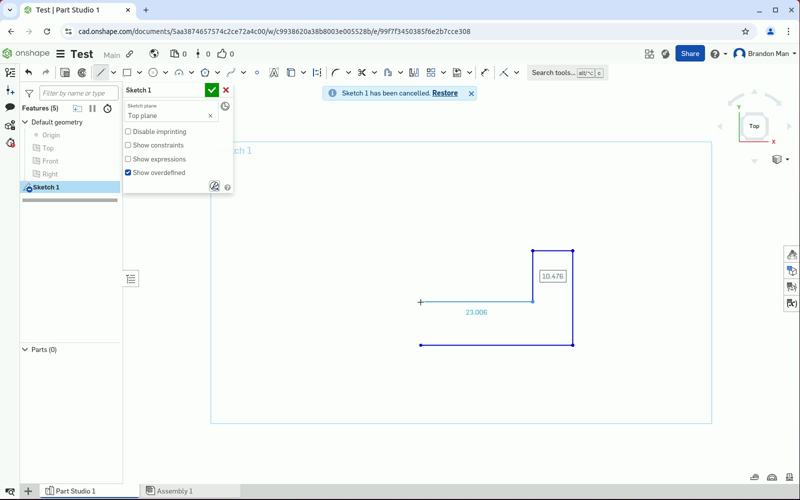
key_up(shift)
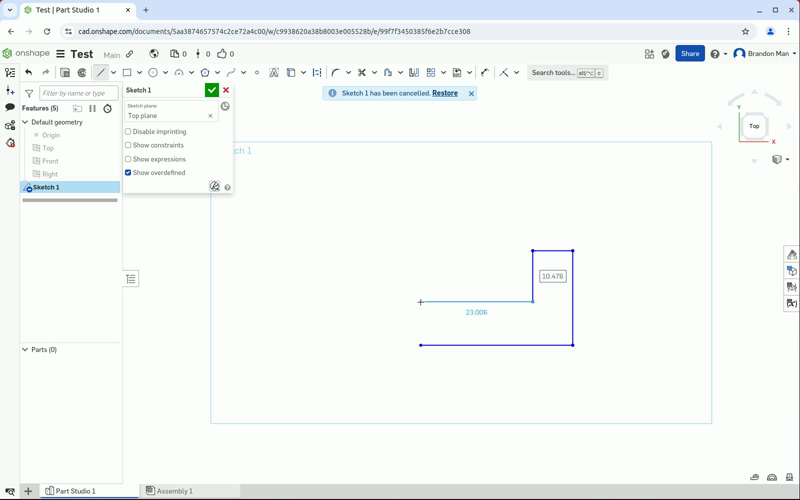
mouse_move(450, 301)
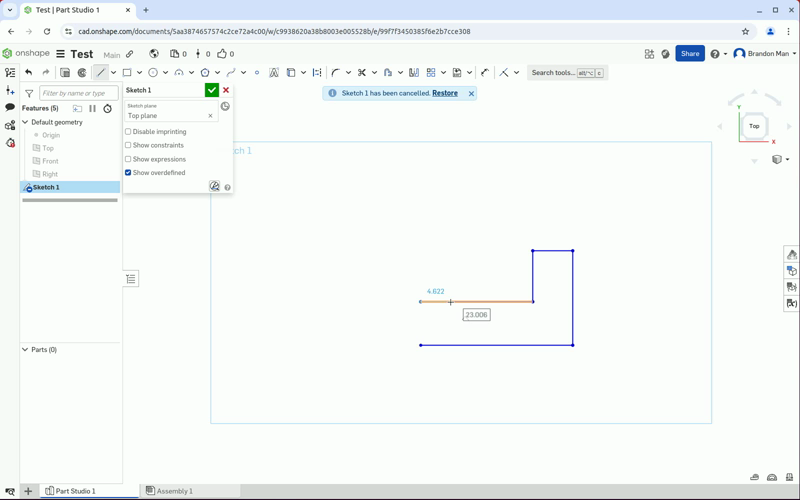
key_down(shift)
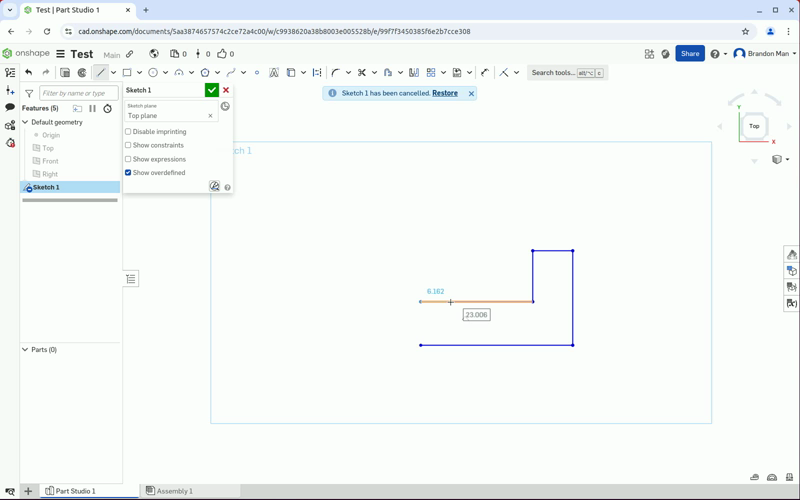
mouse_move(420, 345)
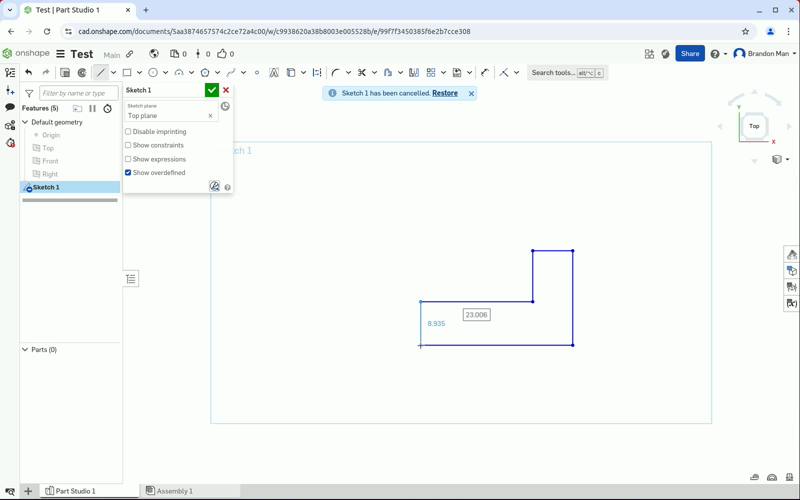
key_up(shift)
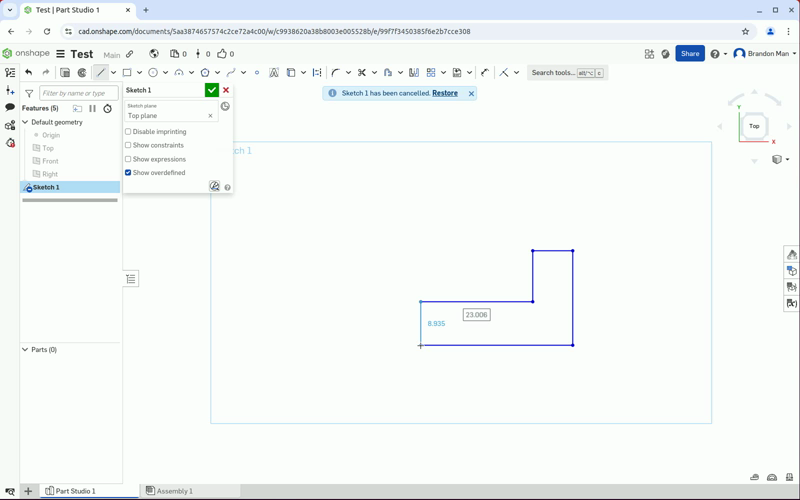
click(420, 345)
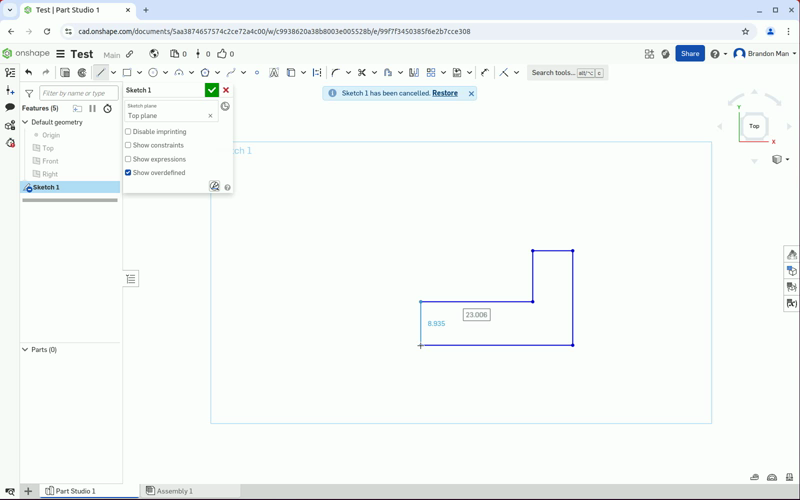
key(esc)
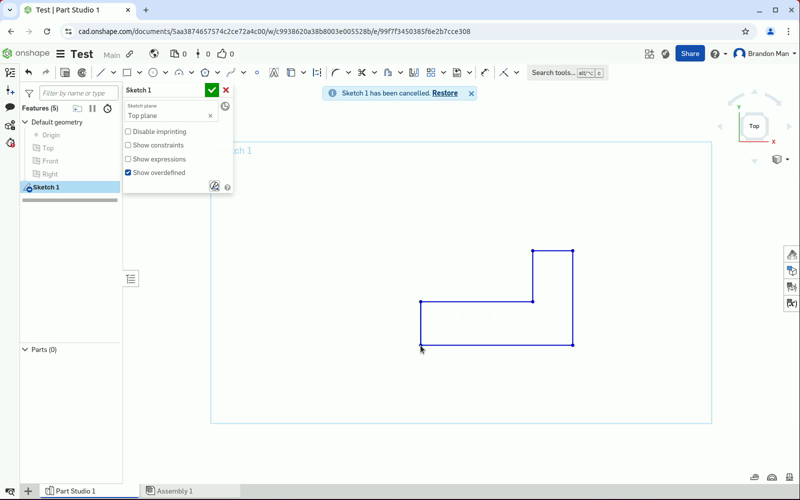
mouse_move(543, 313)
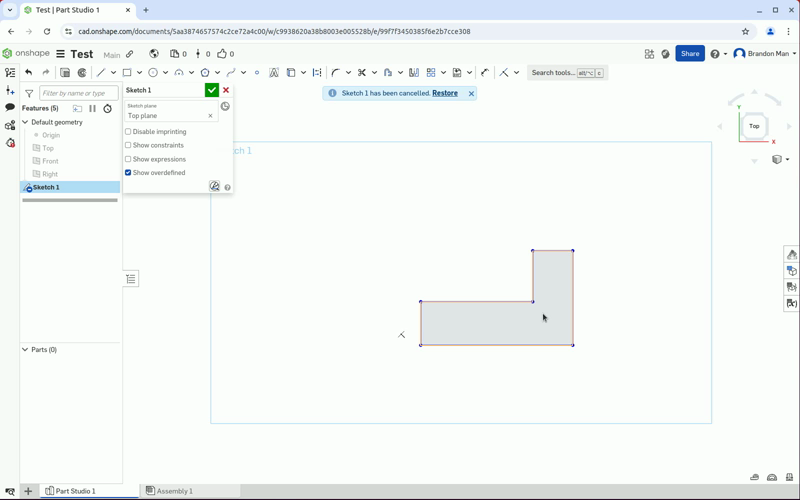
click(543, 313)
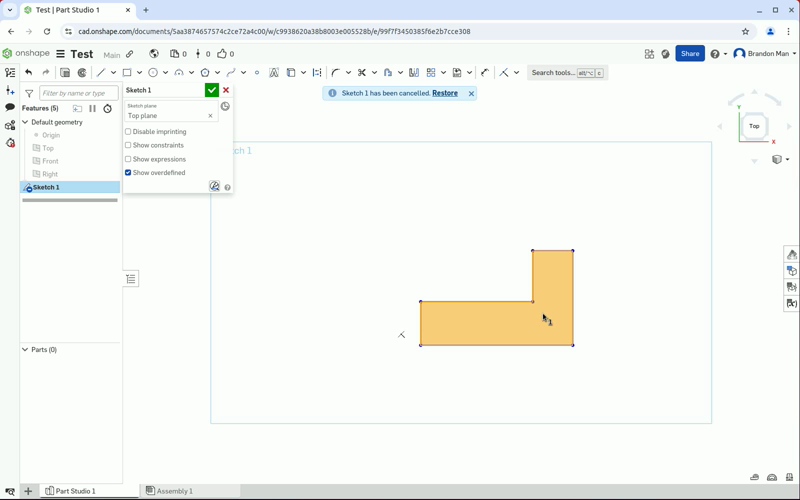
mouse_move(73, 352)
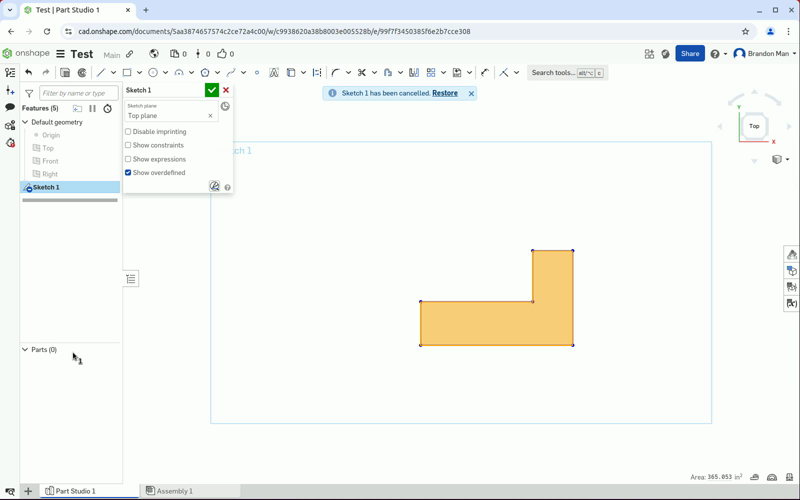
key(shift+y)
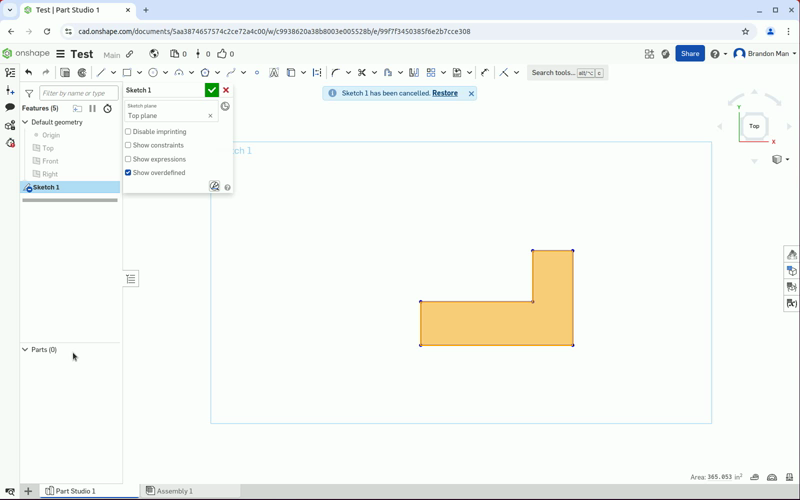
key(shift+e)
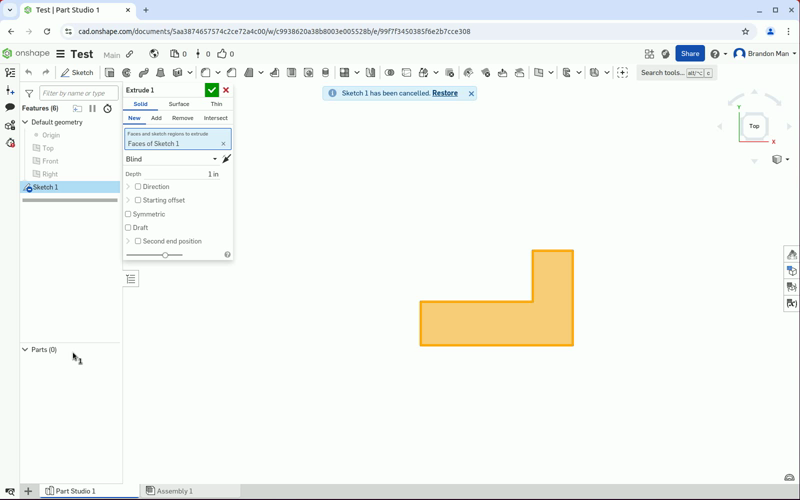
mouse_move(143, 106)
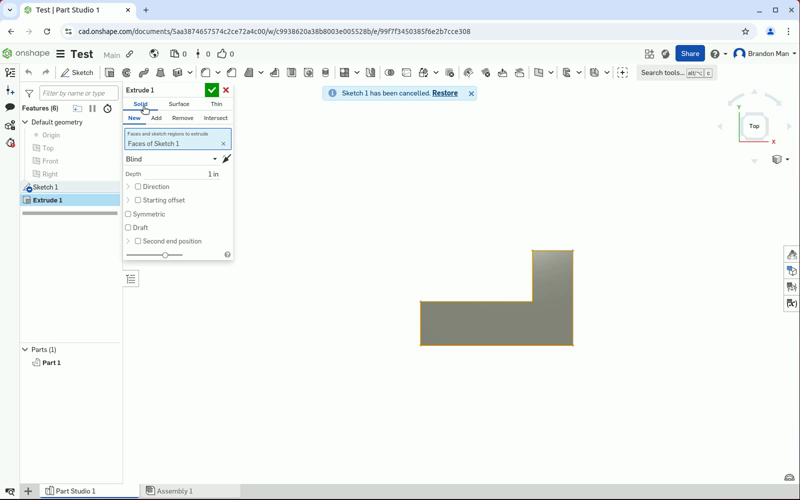
click(143, 106)
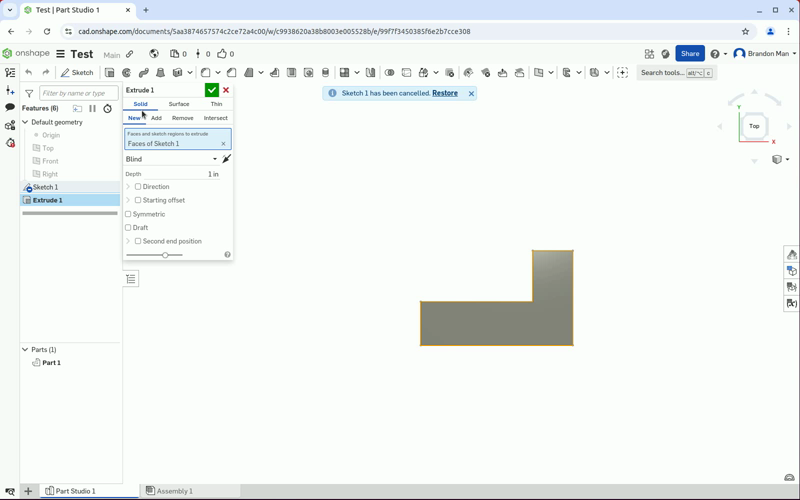
mouse_move(137, 120)
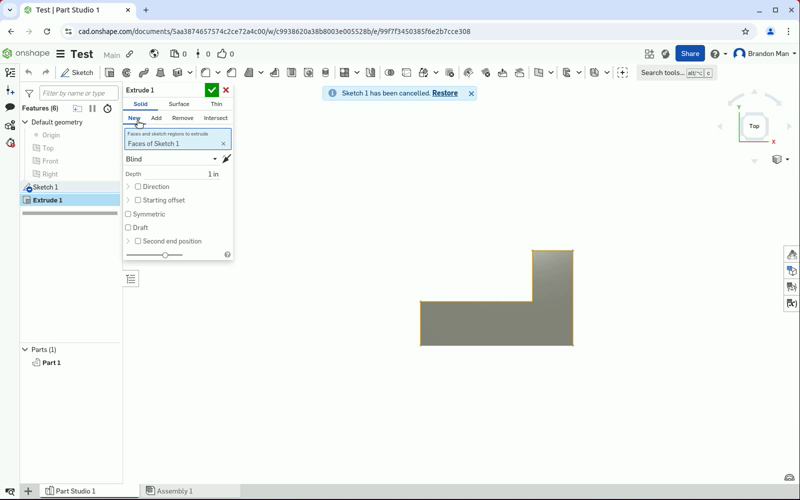
click(137, 120)
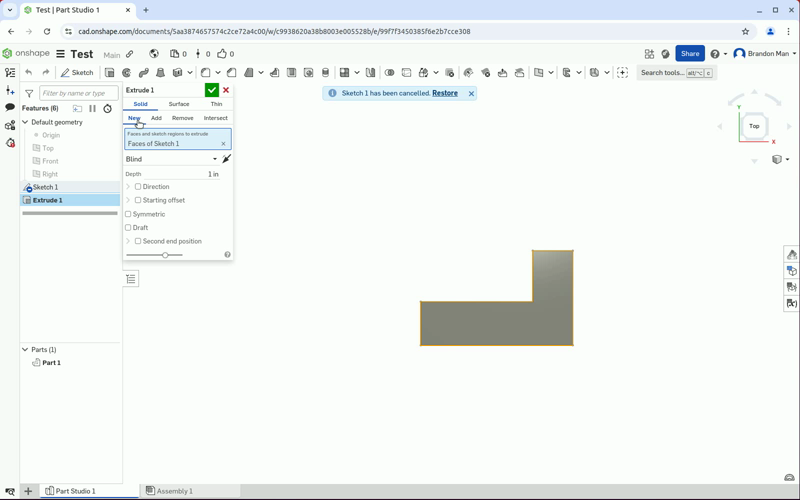
key(tab, 4)
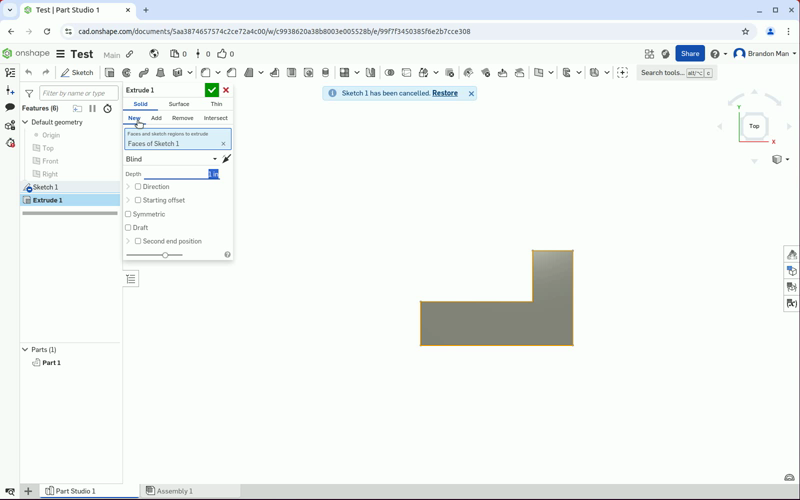
text(3.129)
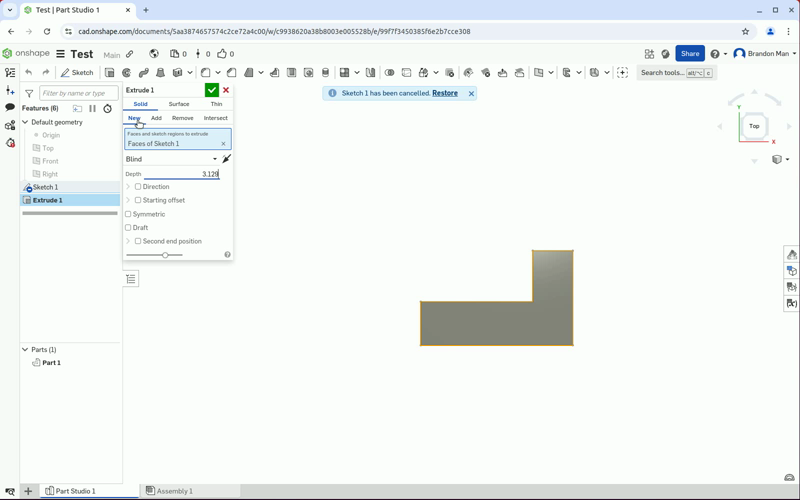
key(enter)
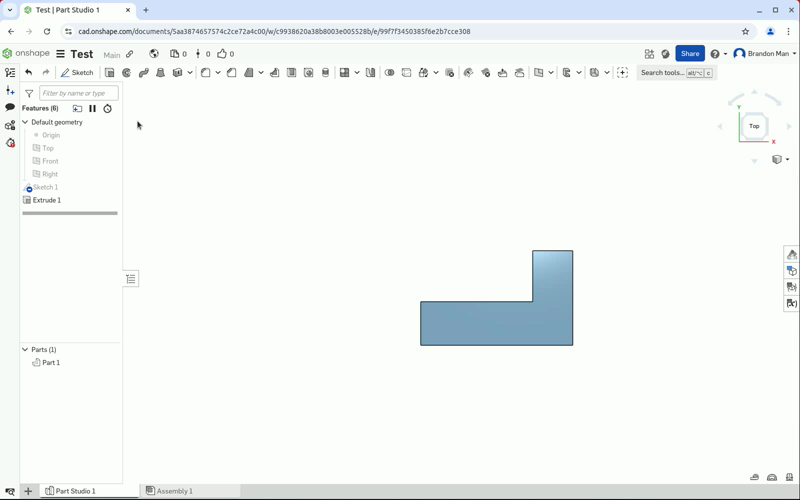
key(shift+h)
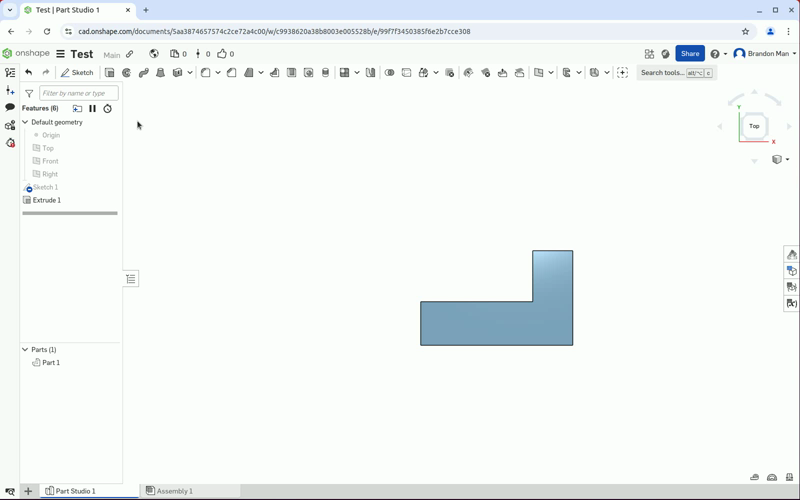
key(shift+h)
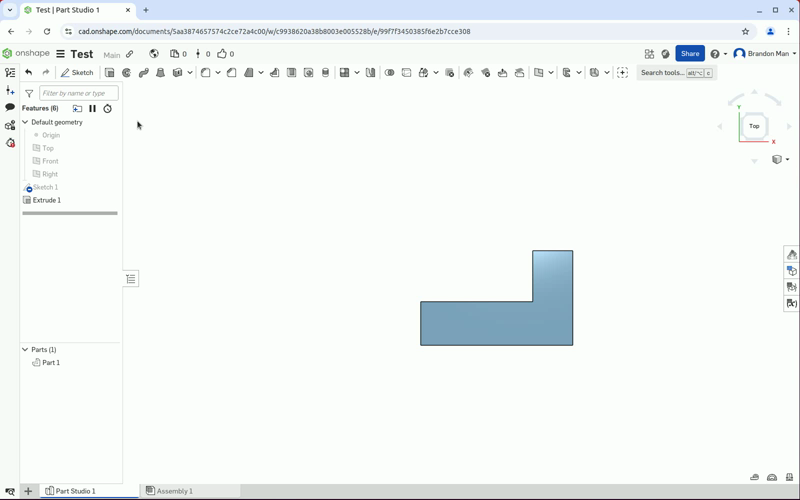
mouse_move(73, 189)
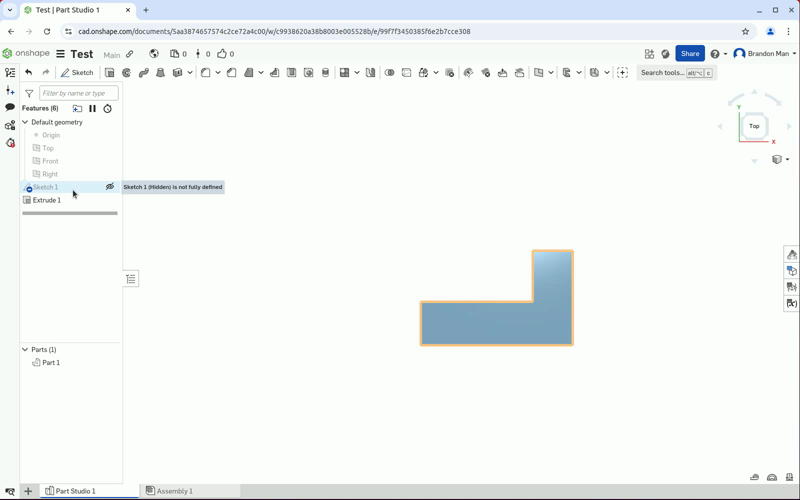
click(73, 189)
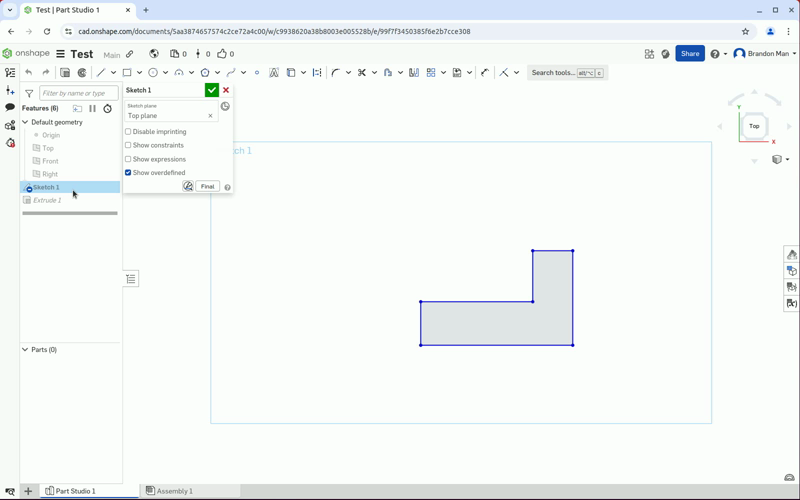
mouse_move(229, 92)
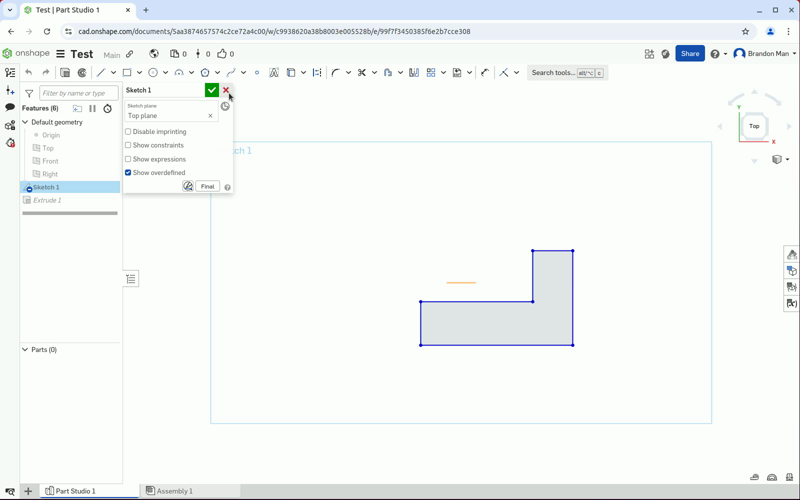
click(229, 92)
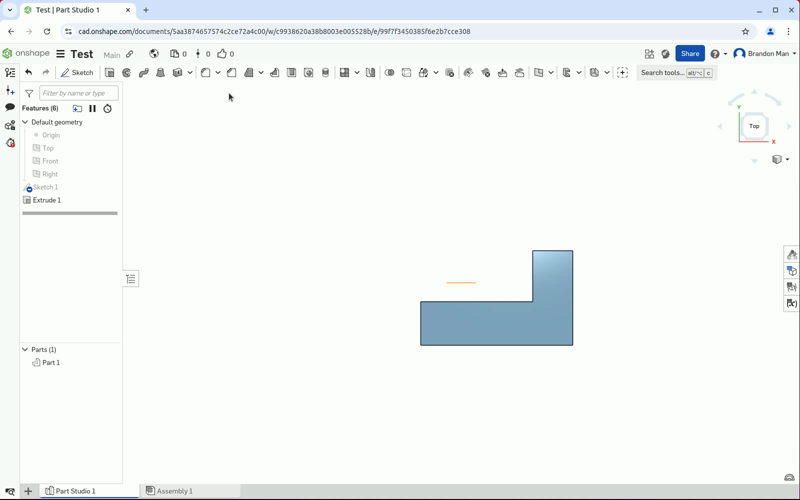
mouse_move(541, 75)
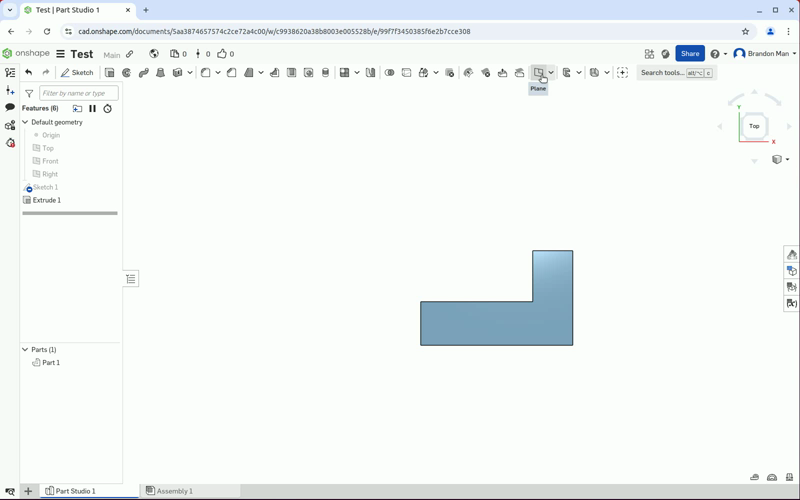
click(541, 75)
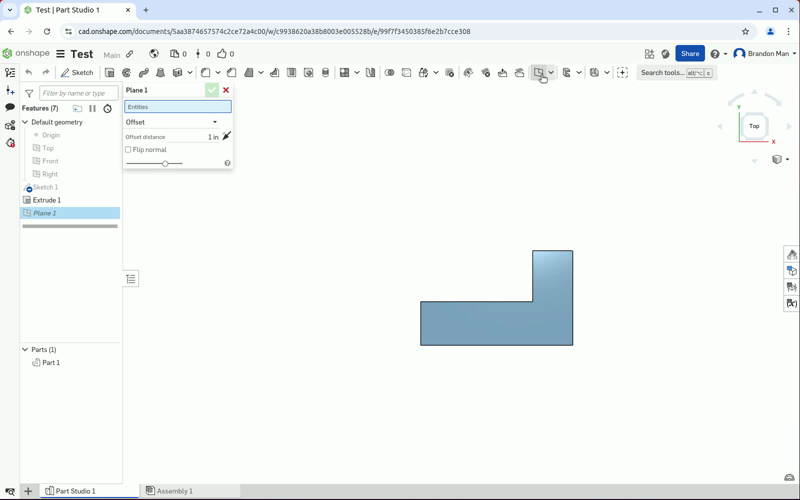
mouse_move(73, 150)
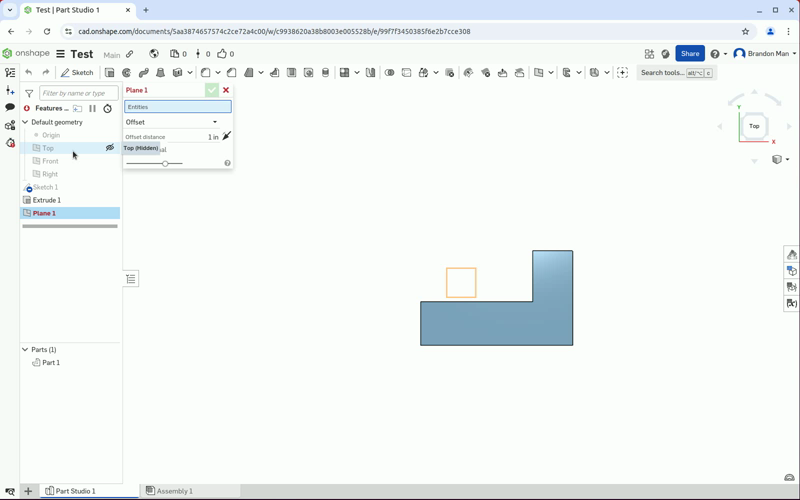
click(73, 150)
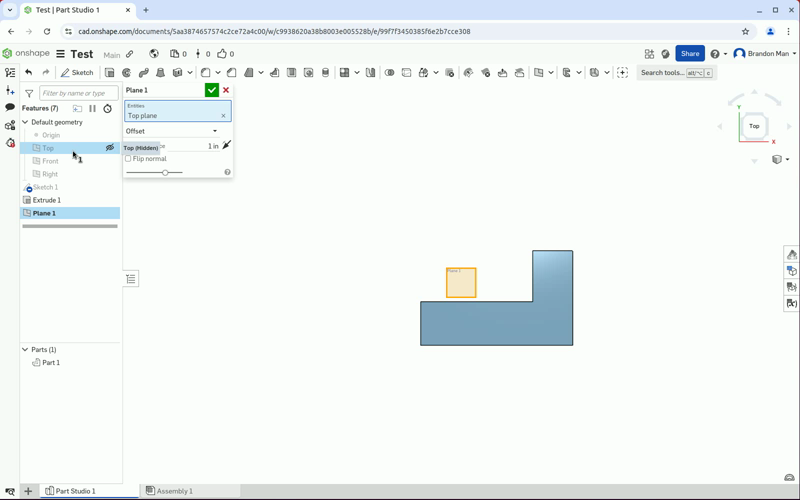
key(tab, 2)
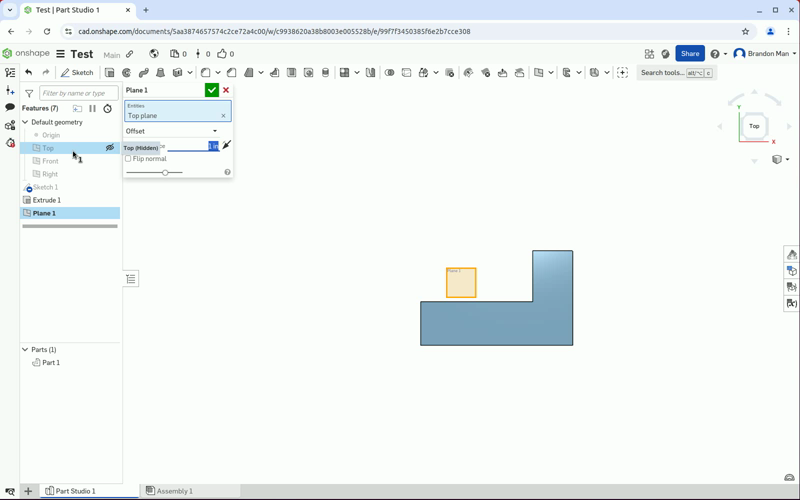
text(3.143)
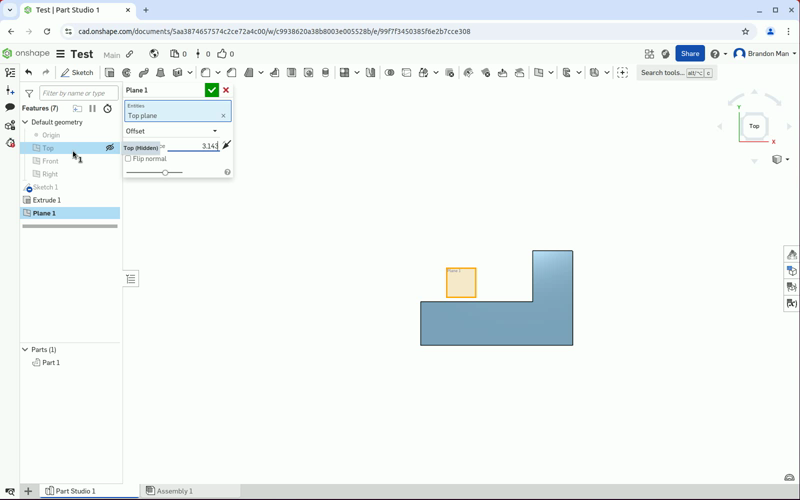
key(enter, 2)
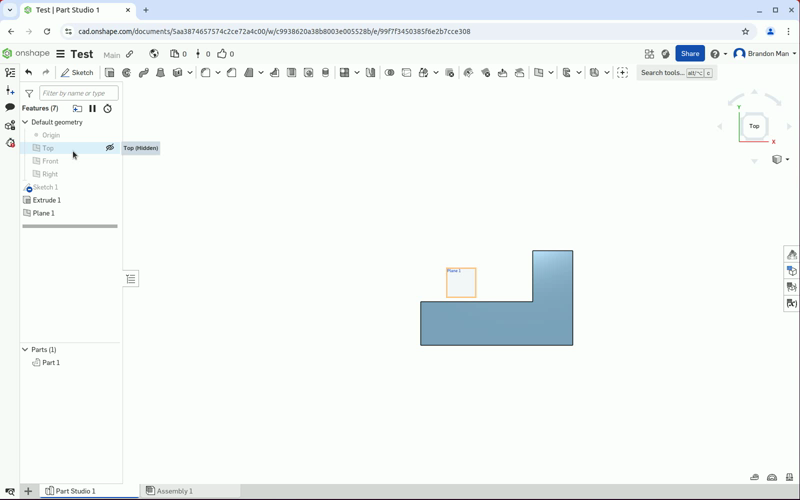
key(shift+s)
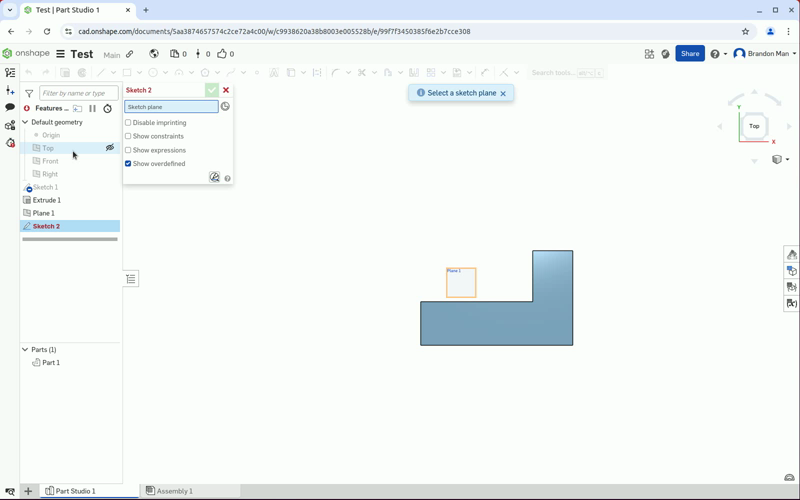
mouse_move(73, 215)
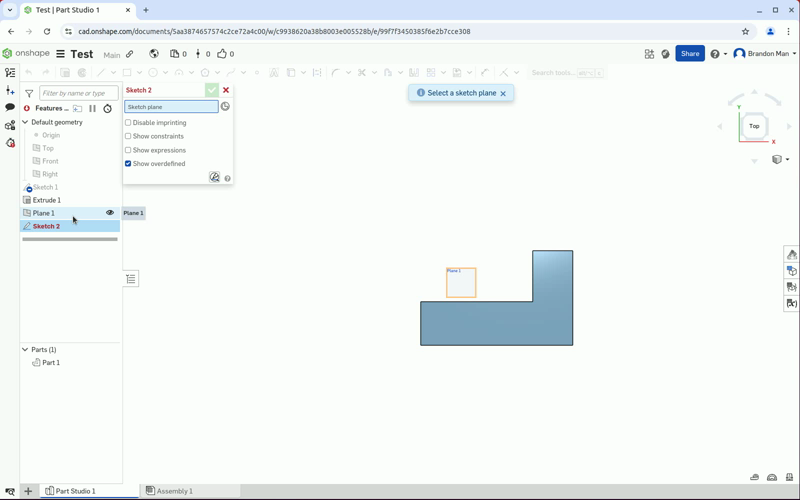
click(73, 215)
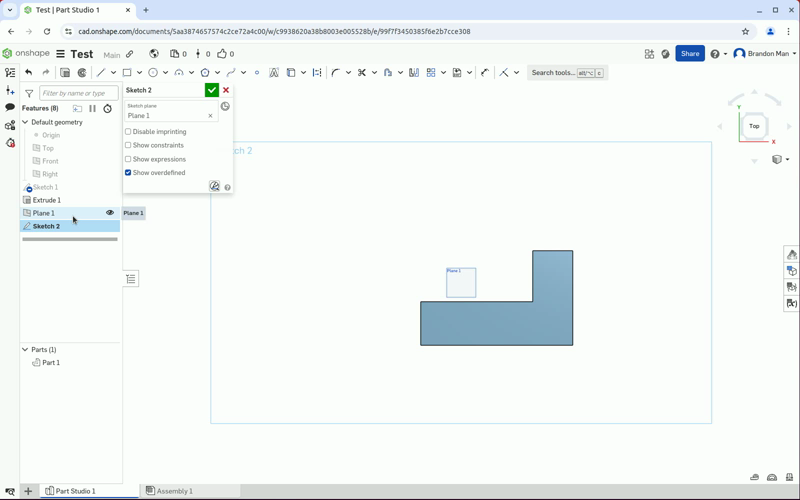
mouse_move(73, 352)
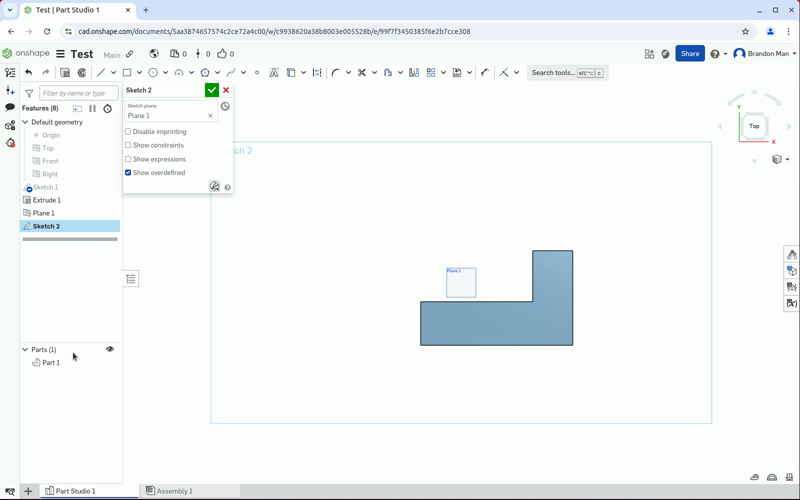
key(y)
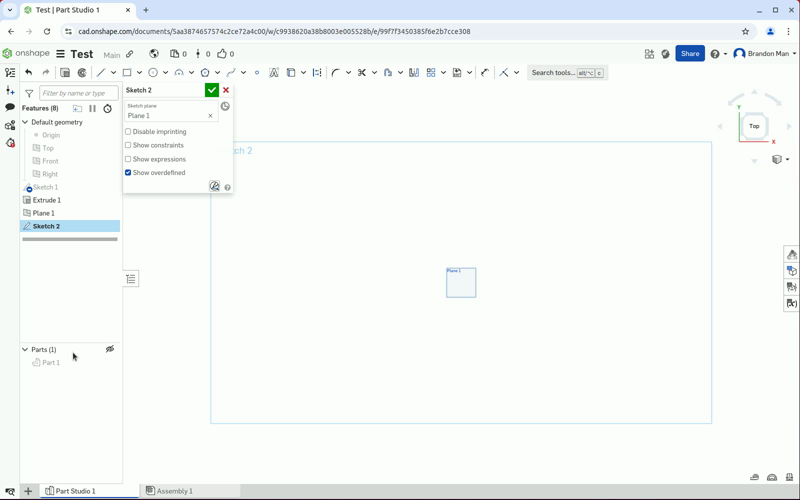
key(l)
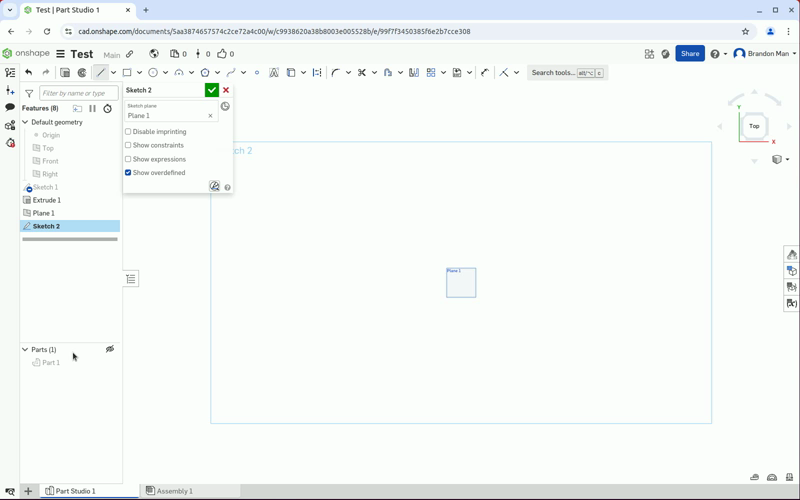
key_down(shift)
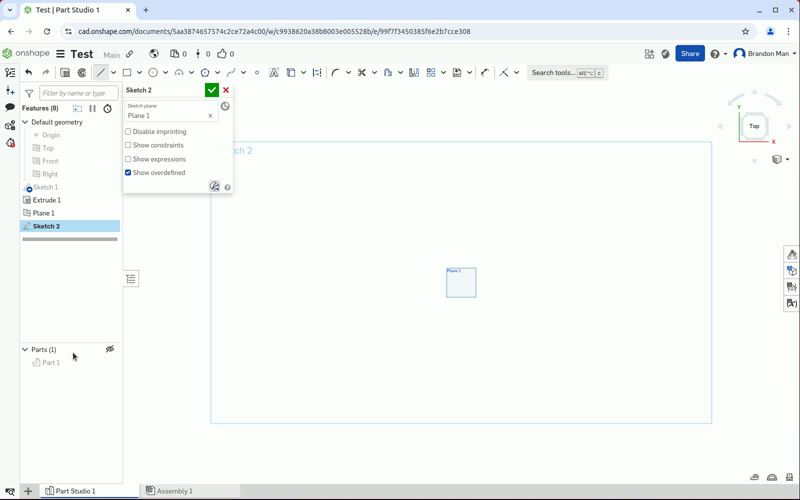
mouse_move(555, 275)
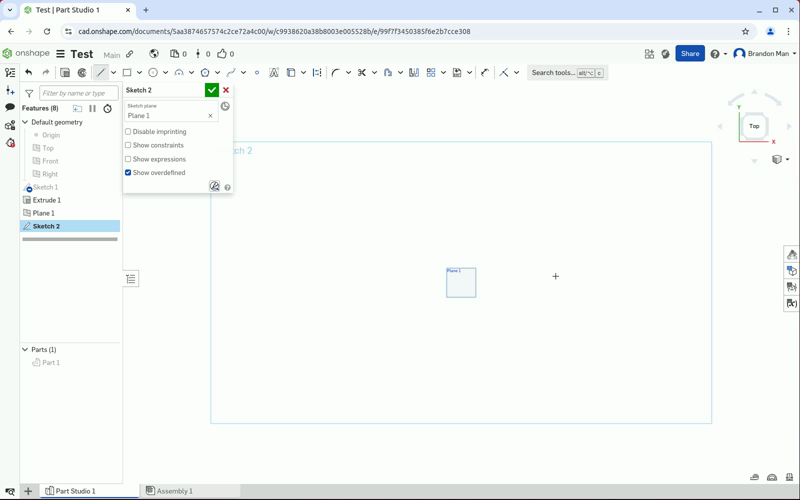
click(555, 275)
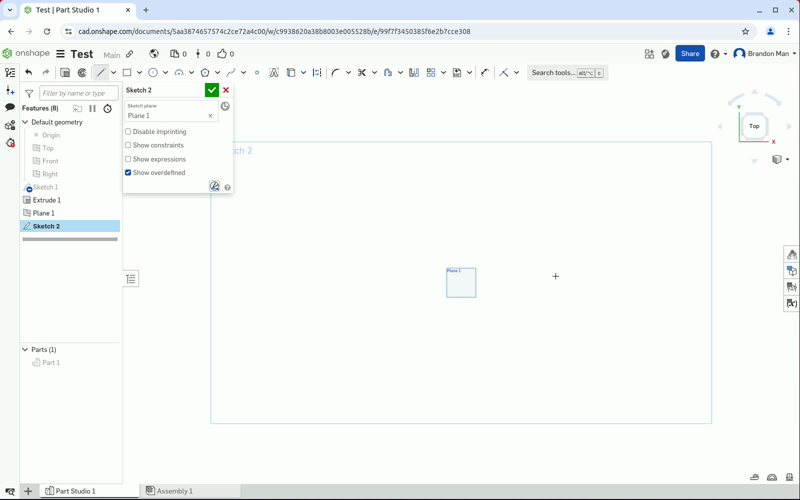
key_up(shift)
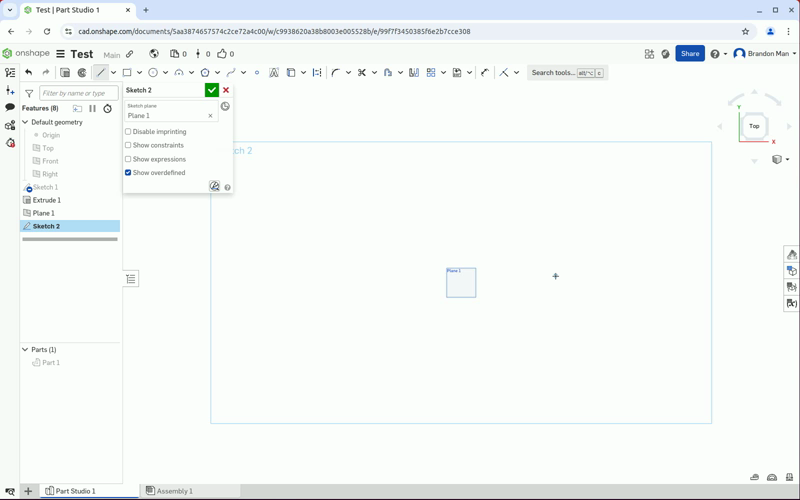
key_down(shift)
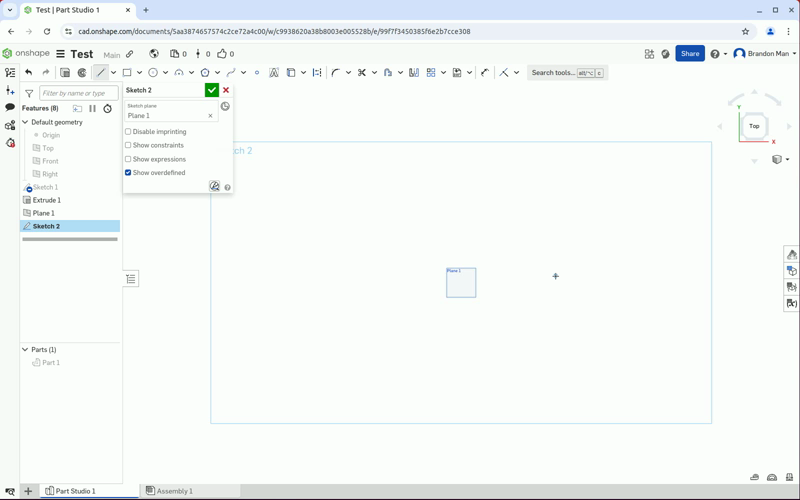
mouse_move(585, 275)
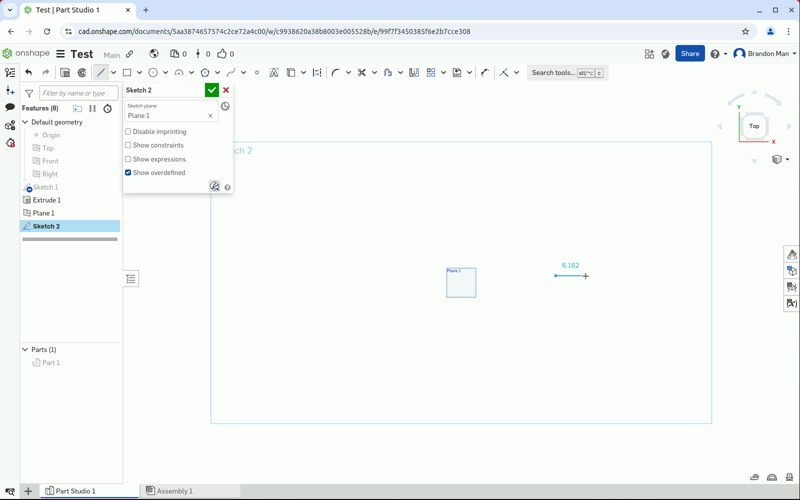
mouse_move(567, 275)
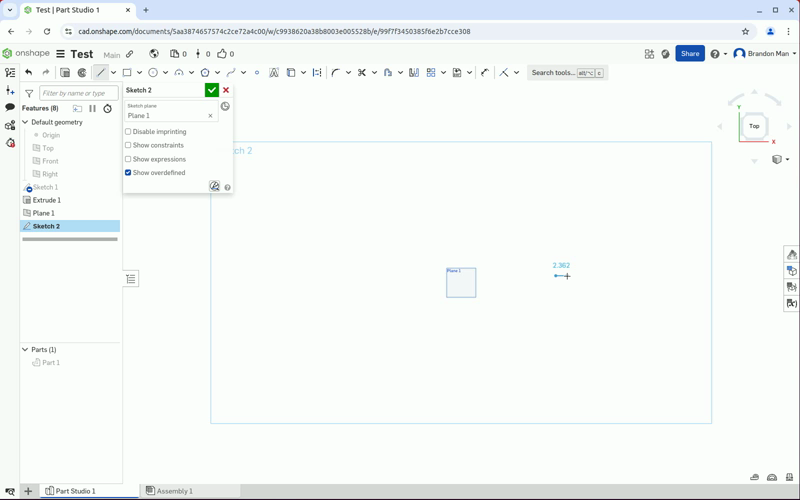
click(567, 275)
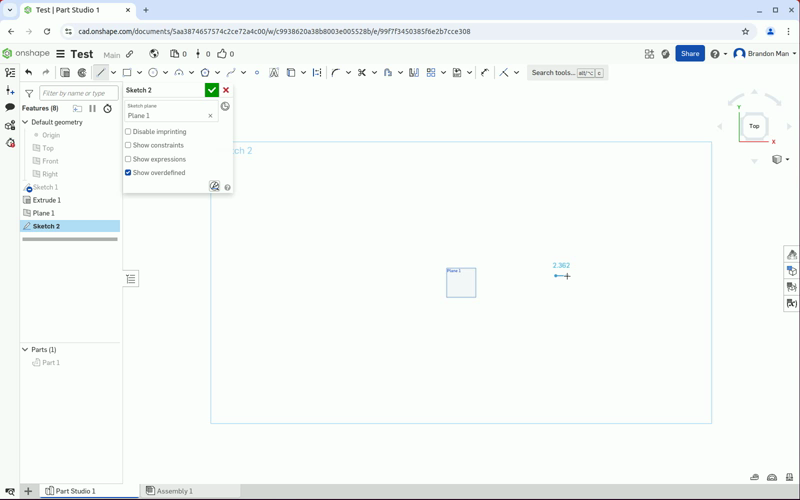
key_up(shift)
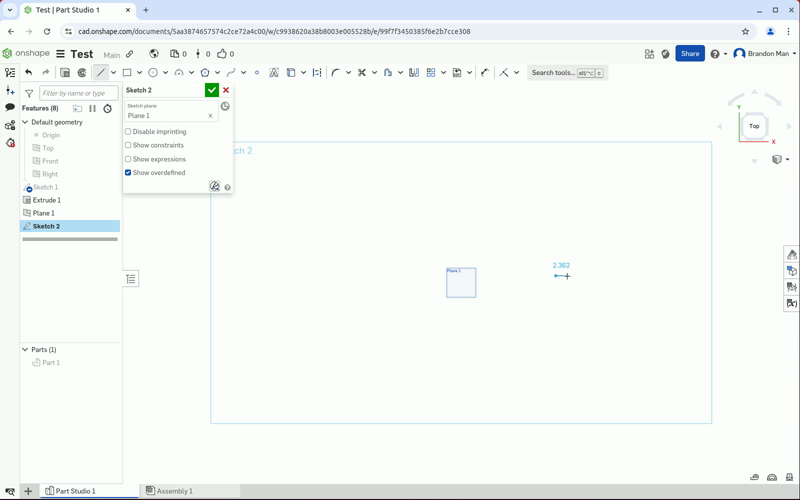
key_down(shift)
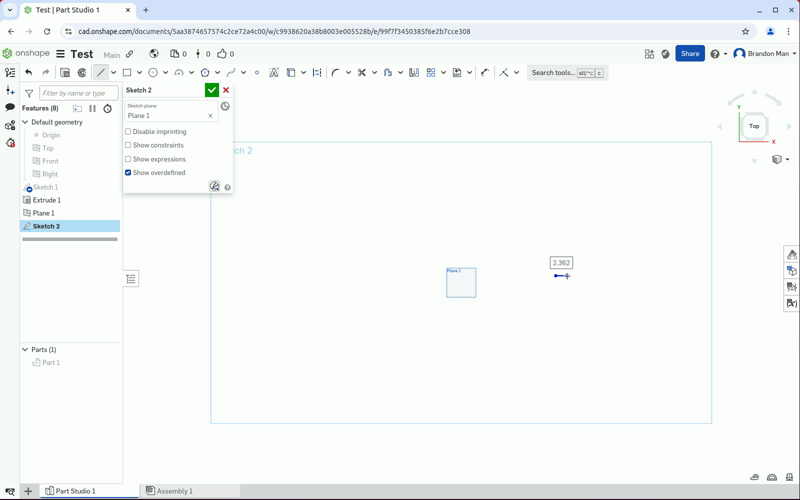
mouse_move(589, 275)
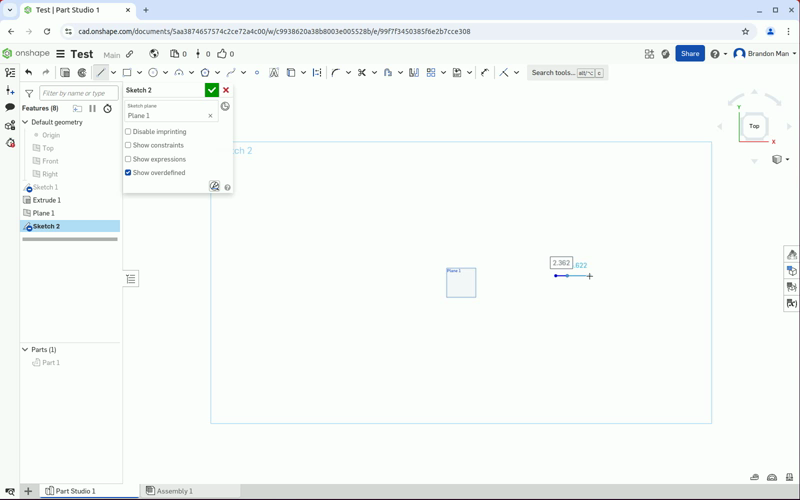
mouse_move(567, 263)
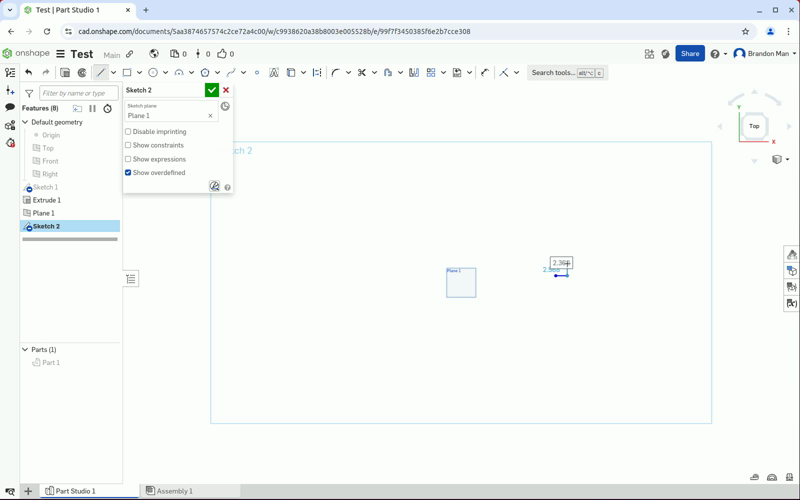
click(567, 263)
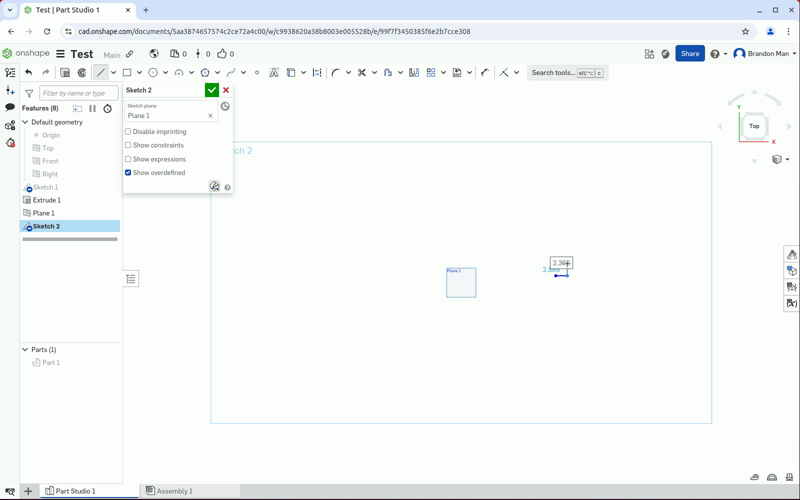
key_up(shift)
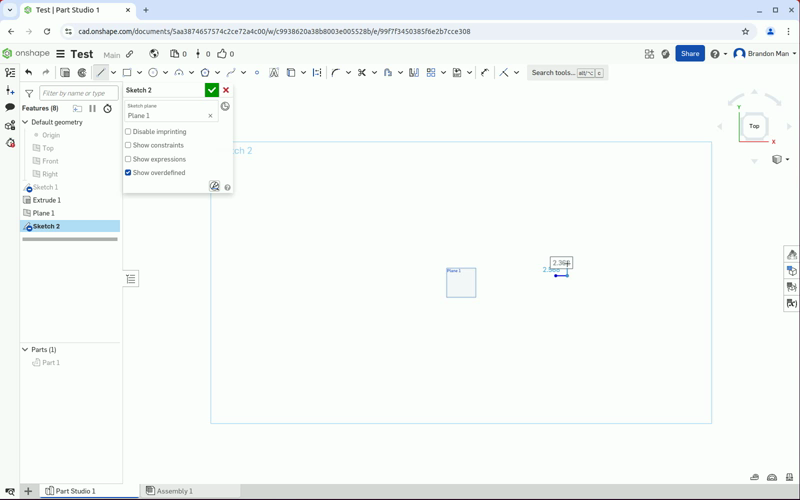
key_down(shift)
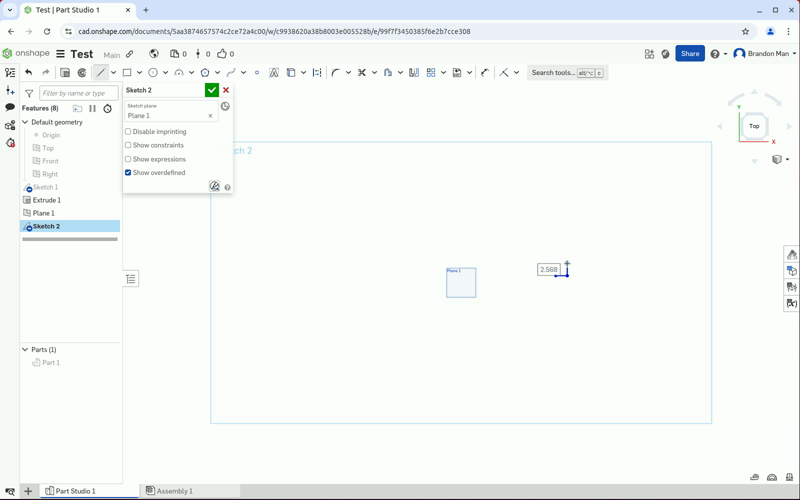
mouse_move(589, 263)
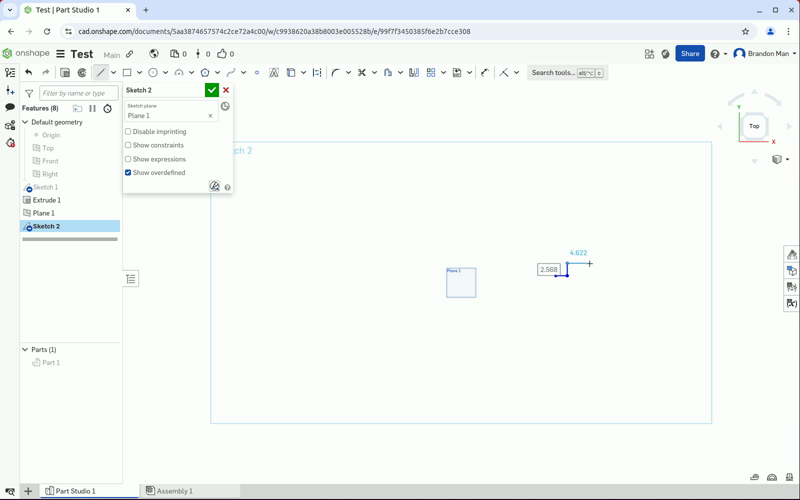
mouse_move(555, 263)
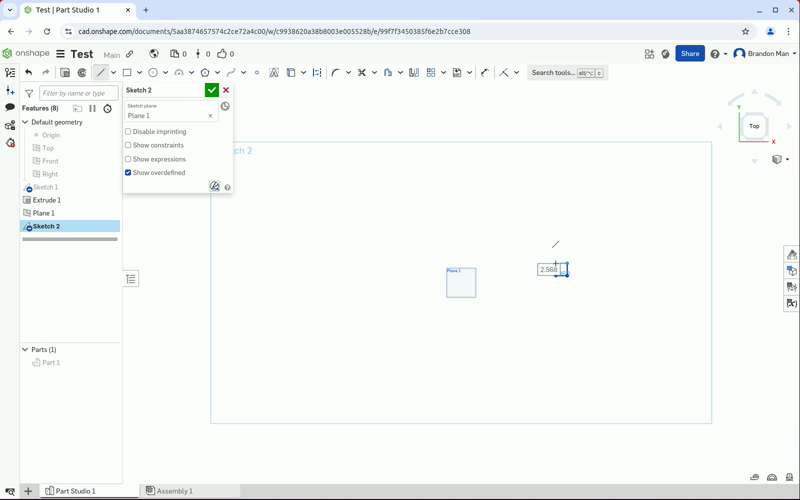
click(555, 263)
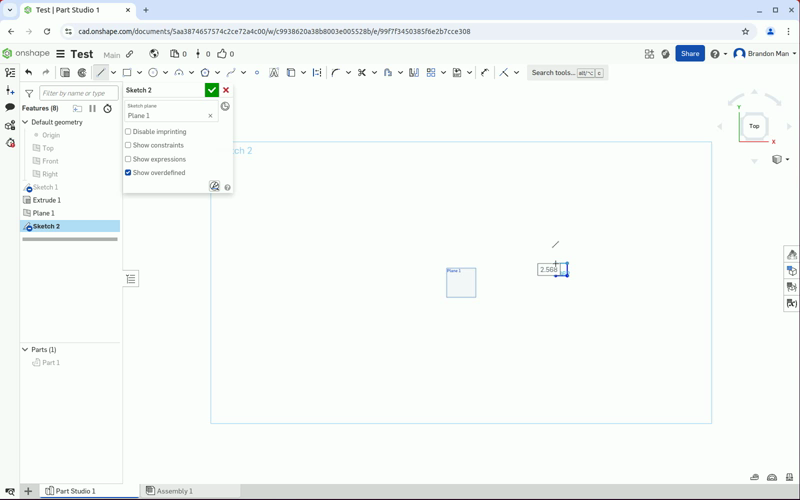
key_up(shift)
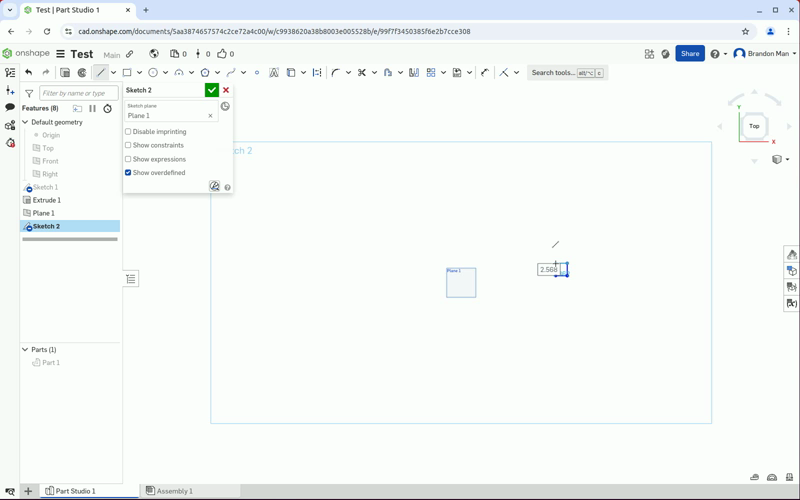
mouse_move(585, 263)
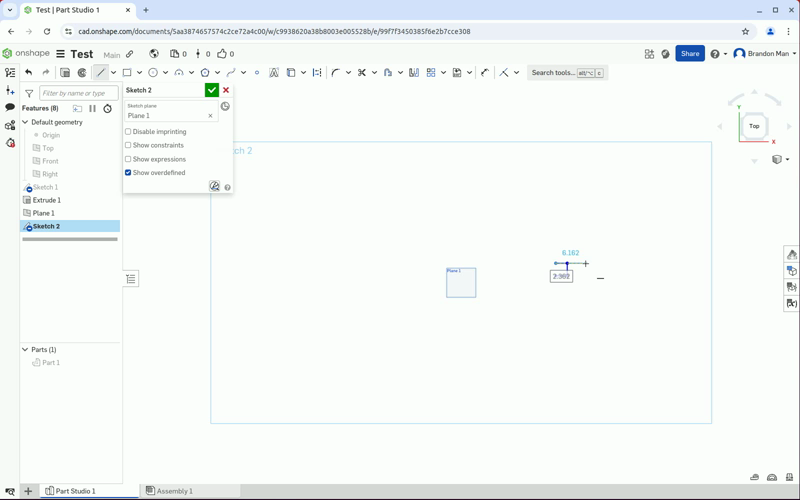
key_down(shift)
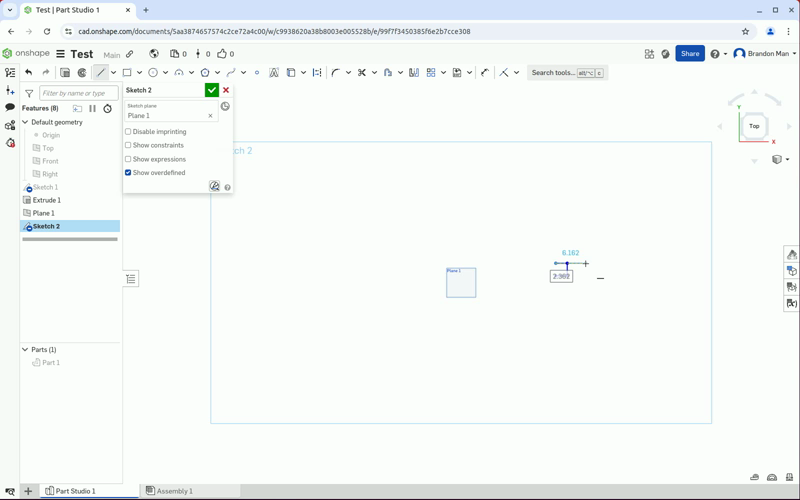
mouse_move(555, 275)
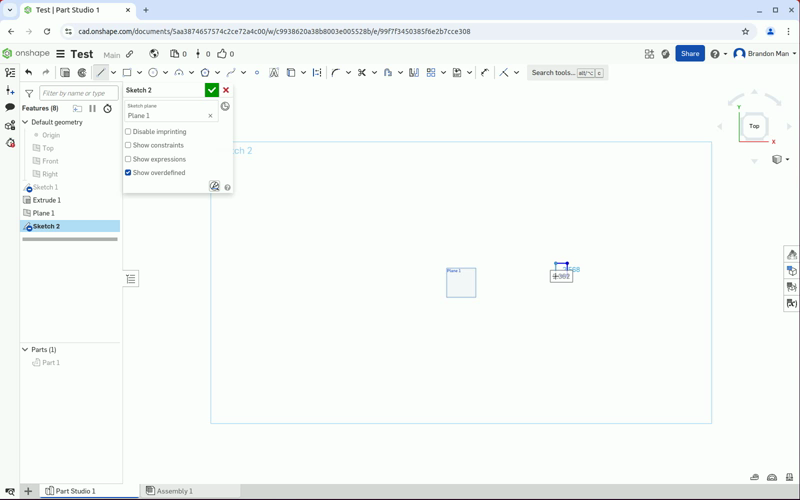
key_up(shift)
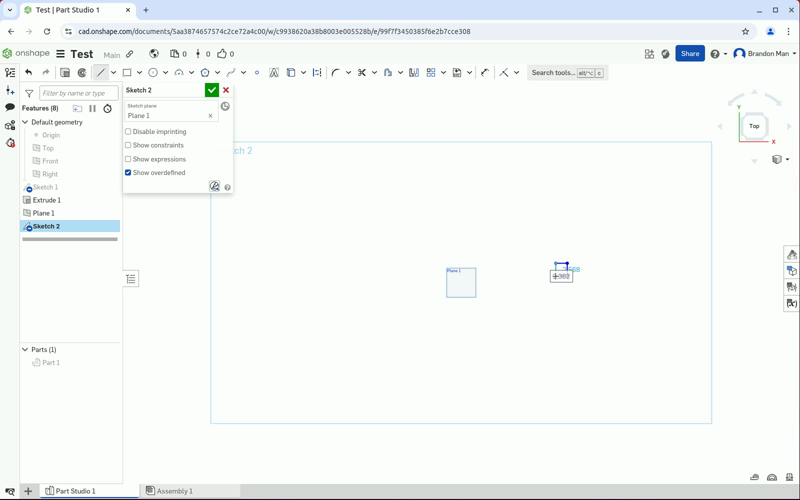
click(555, 275)
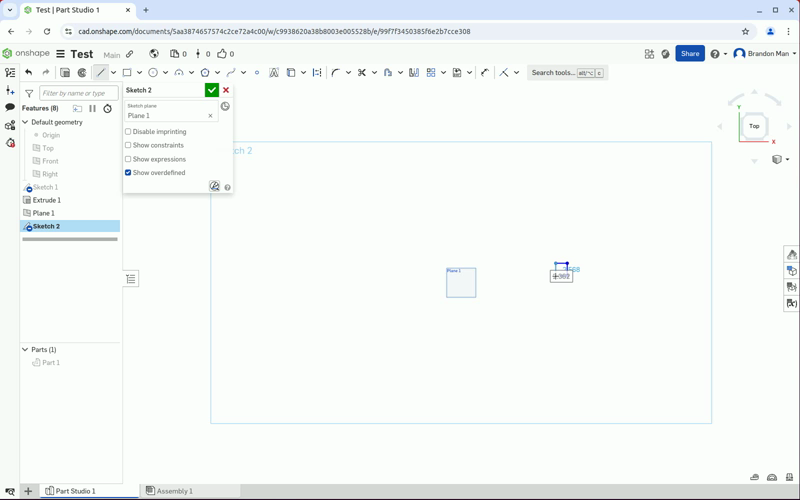
key(esc)
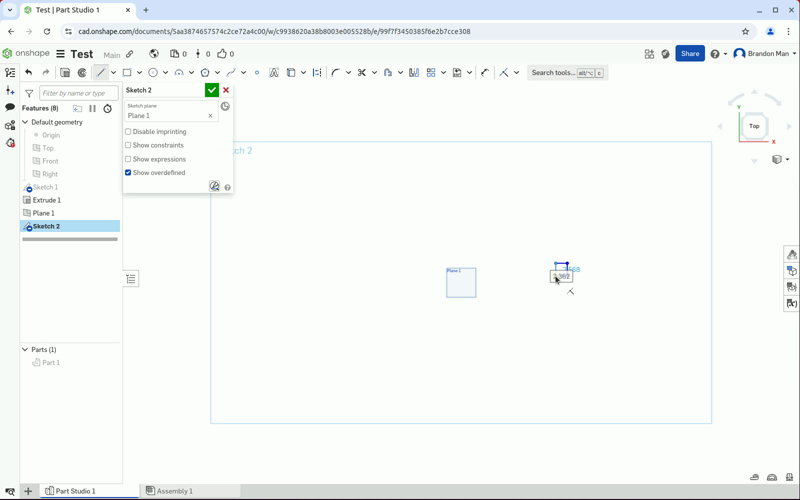
mouse_move(558, 272)
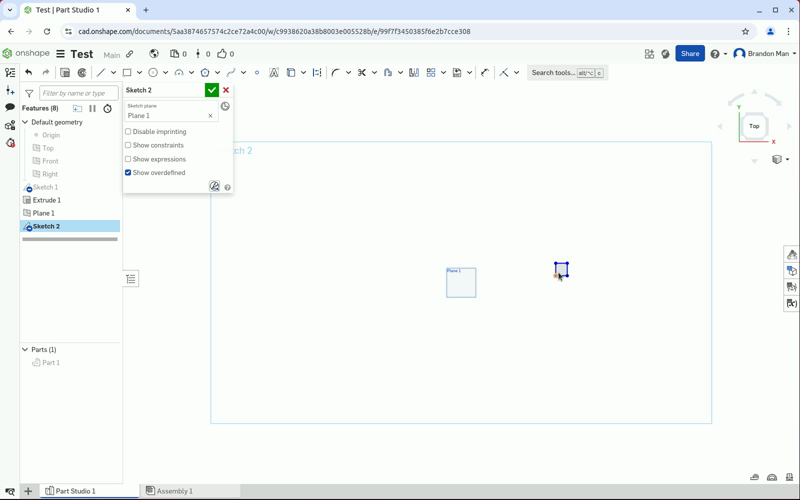
scroll(6)
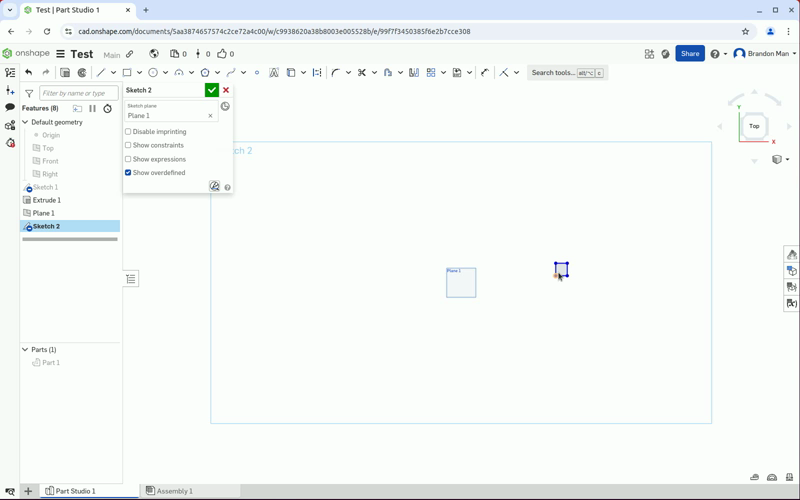
scroll(6)
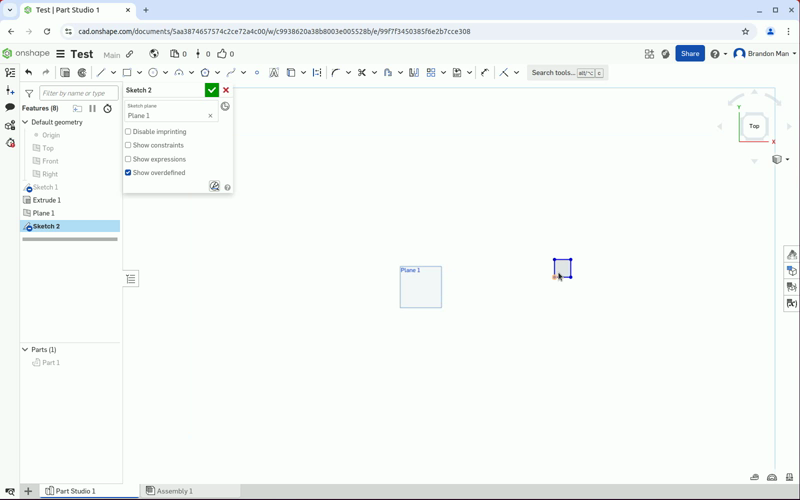
scroll(6)
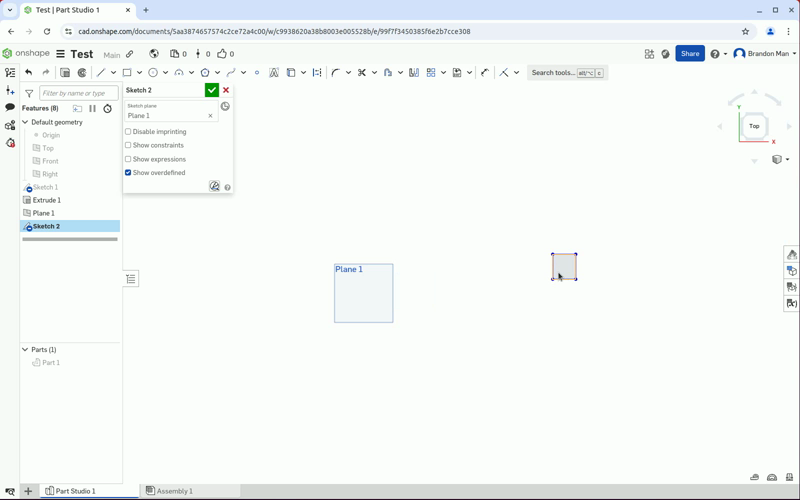
scroll(6)
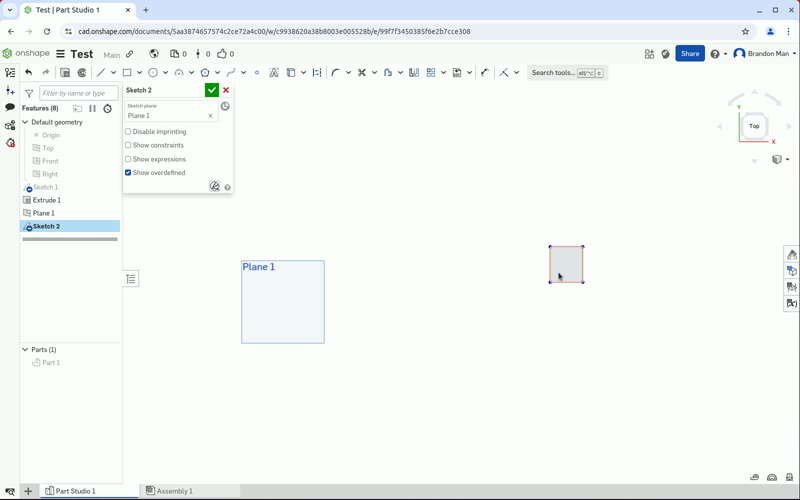
scroll(6)
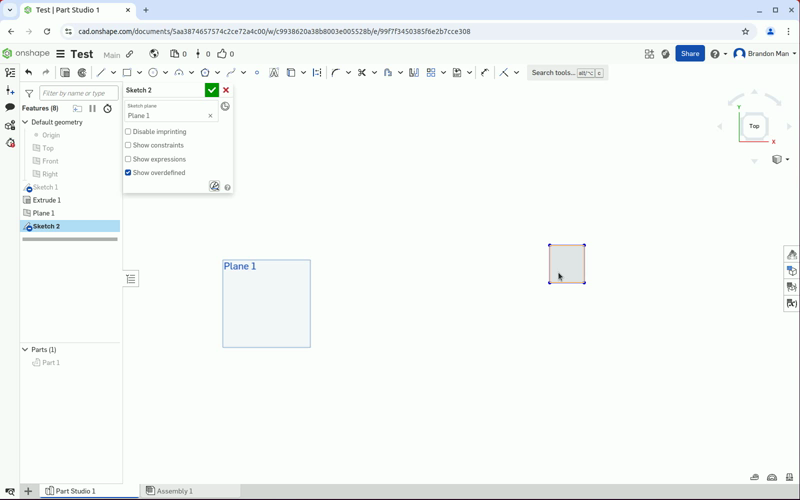
scroll(6)
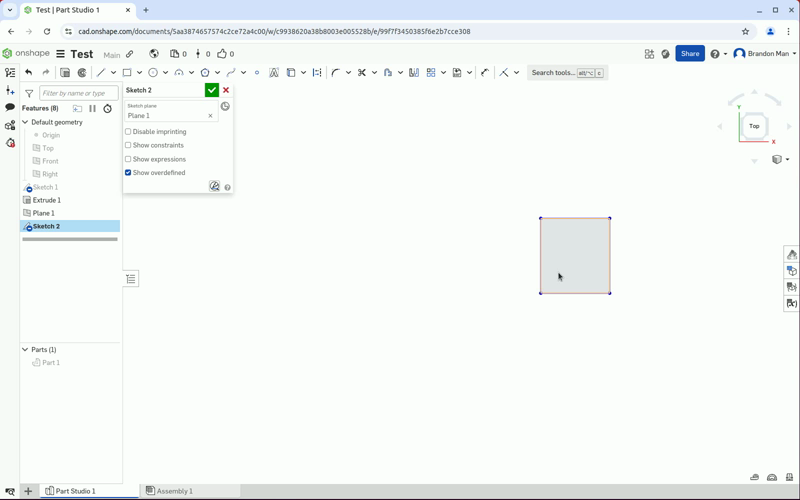
scroll(6)
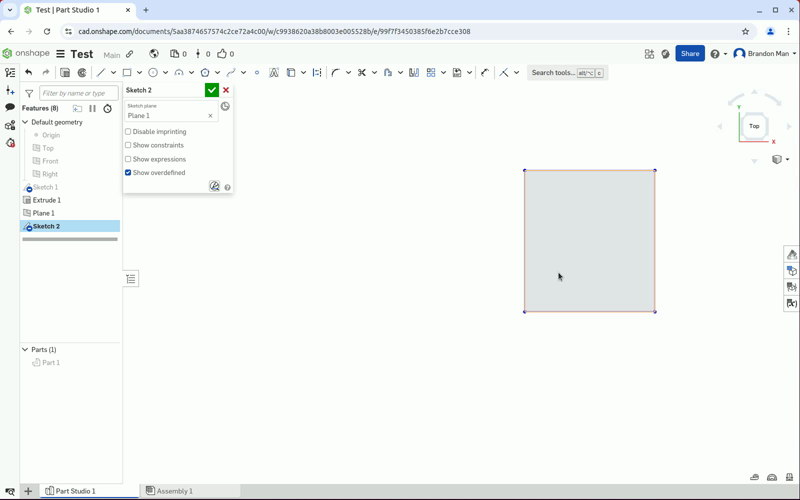
click(558, 272)
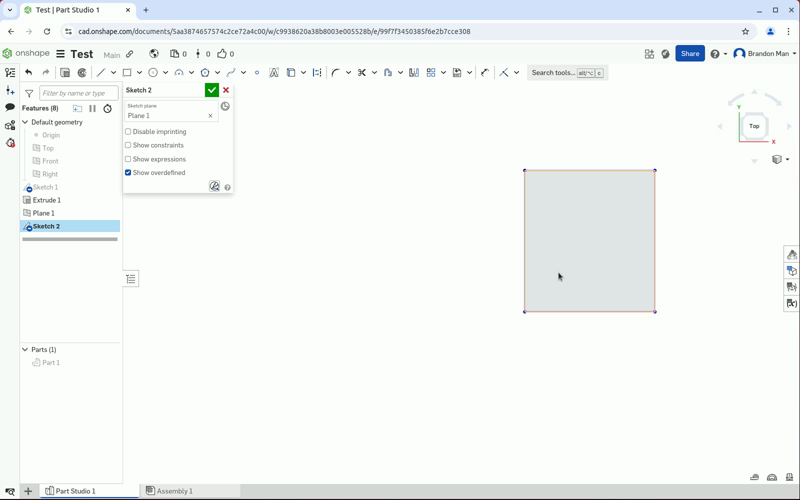
scroll(-6)
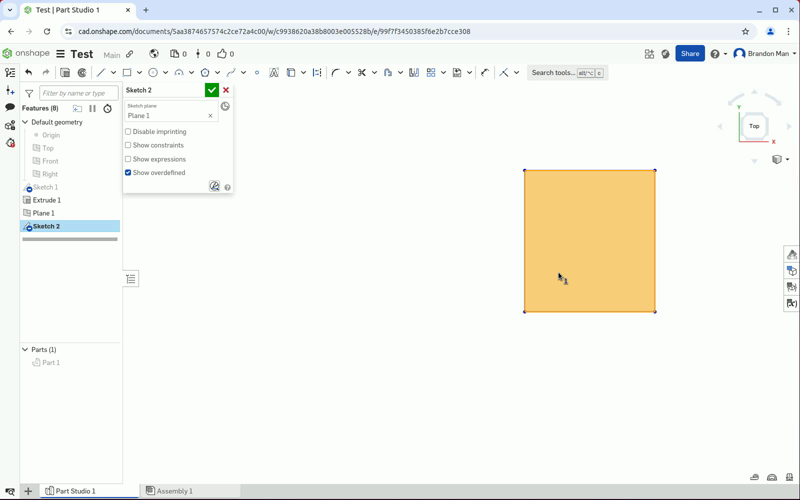
scroll(-6)
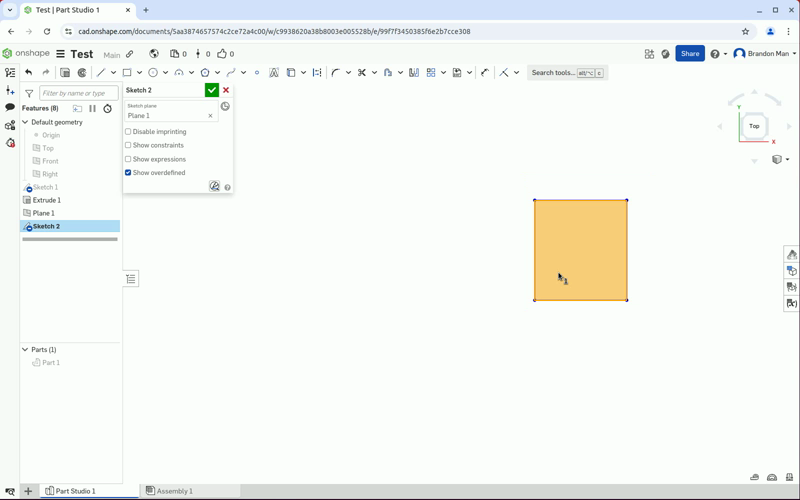
scroll(-6)
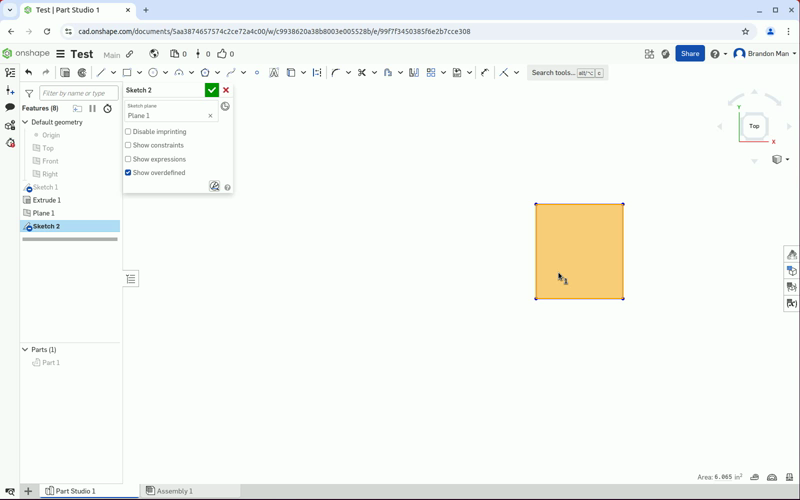
scroll(-6)
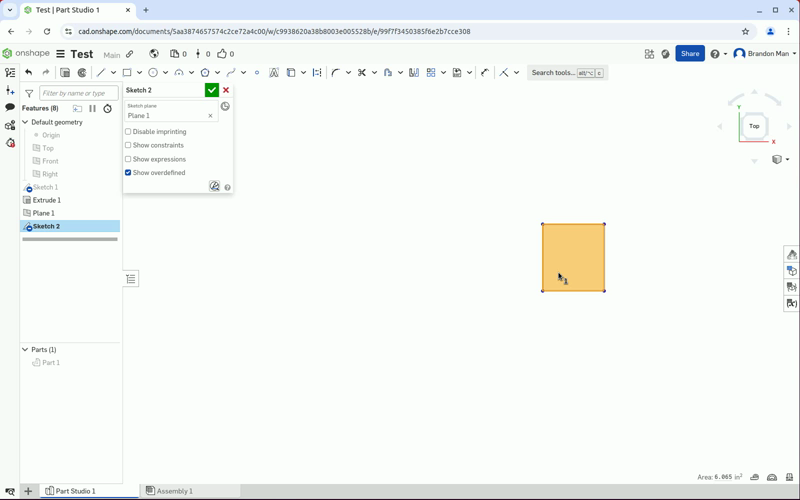
scroll(-6)
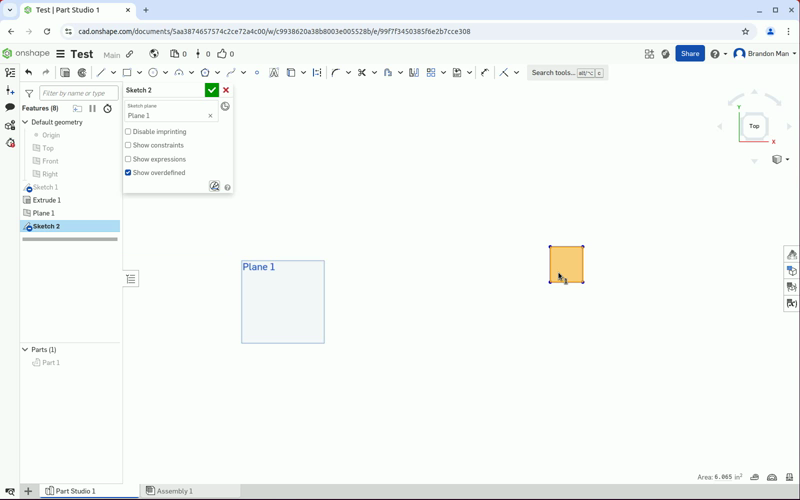
scroll(-6)
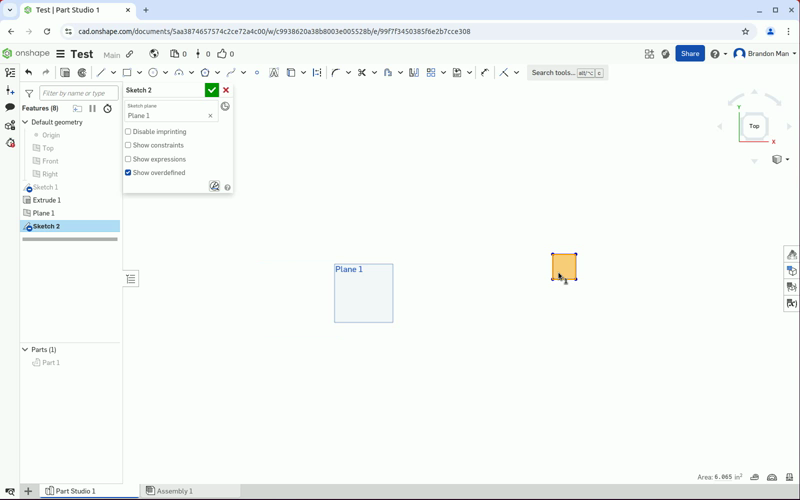
scroll(-6)
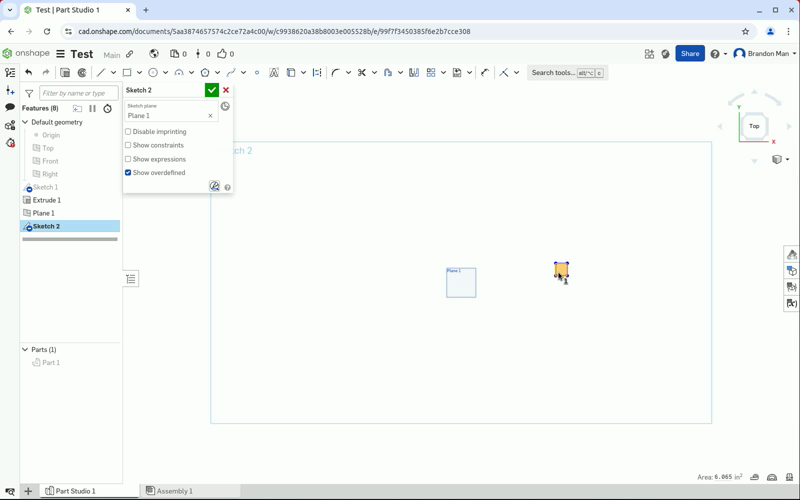
mouse_move(73, 352)
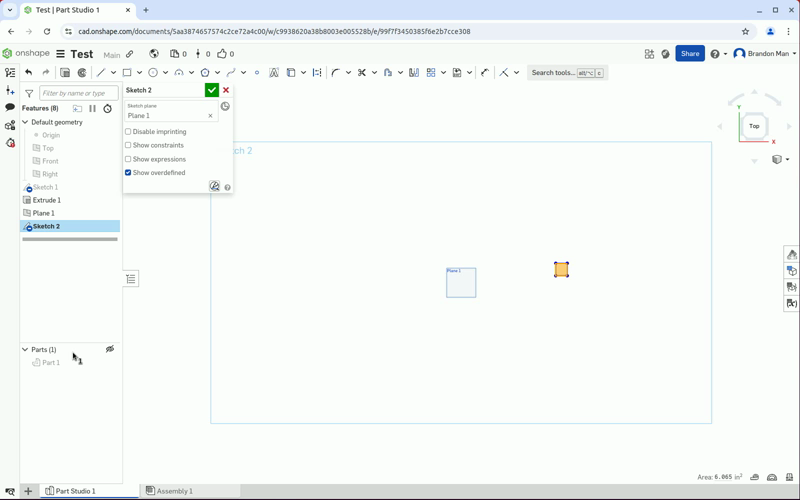
key(shift+y)
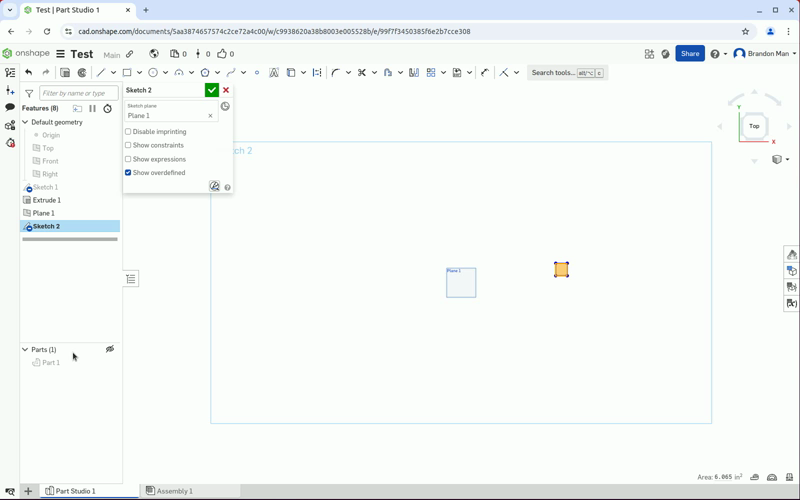
key(shift+e)
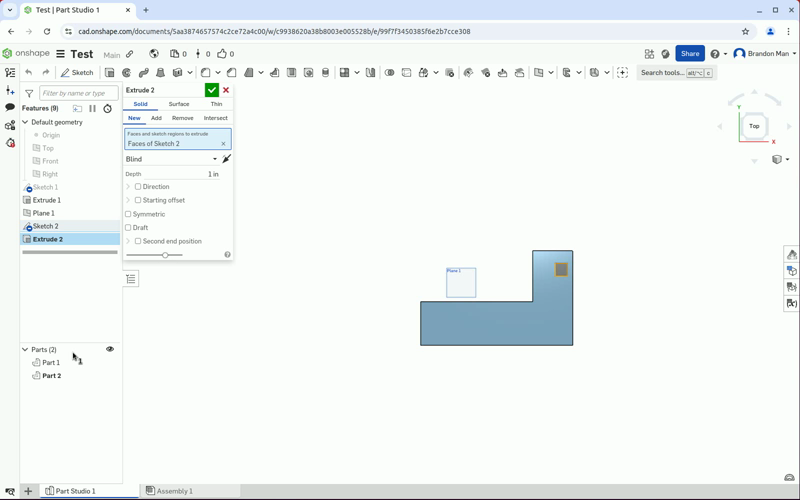
mouse_move(143, 106)
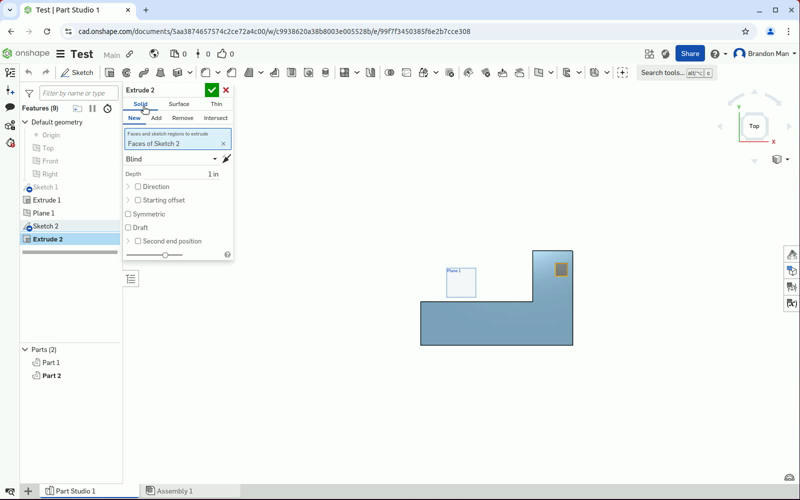
click(143, 106)
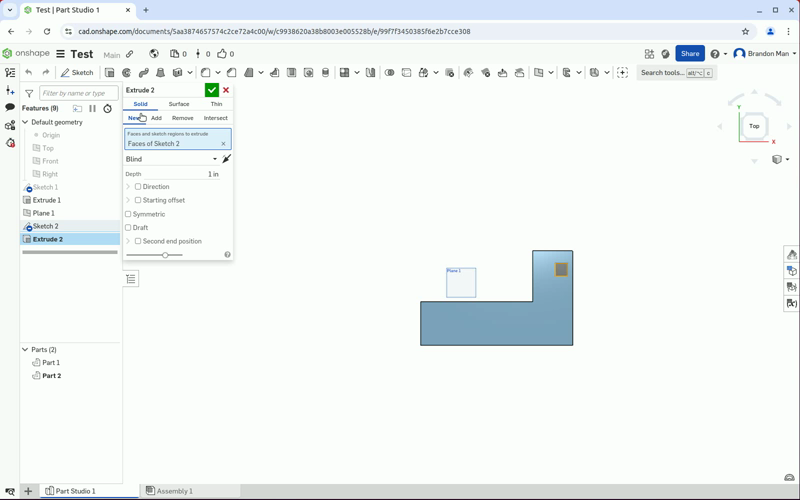
mouse_move(137, 120)
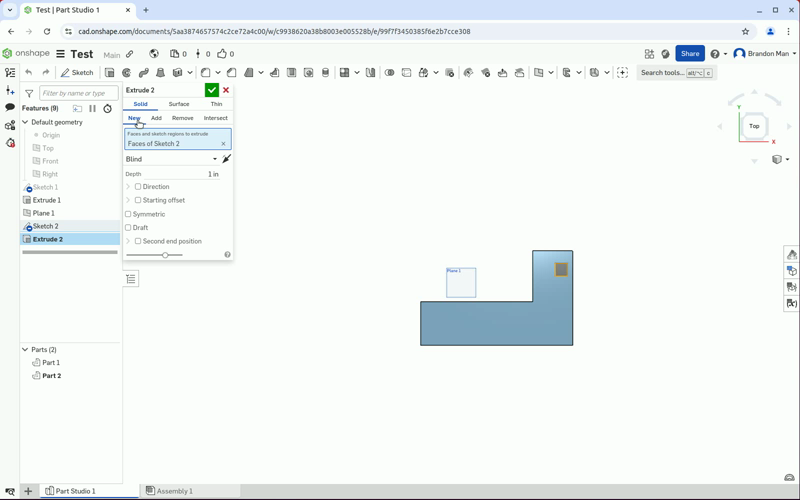
click(137, 120)
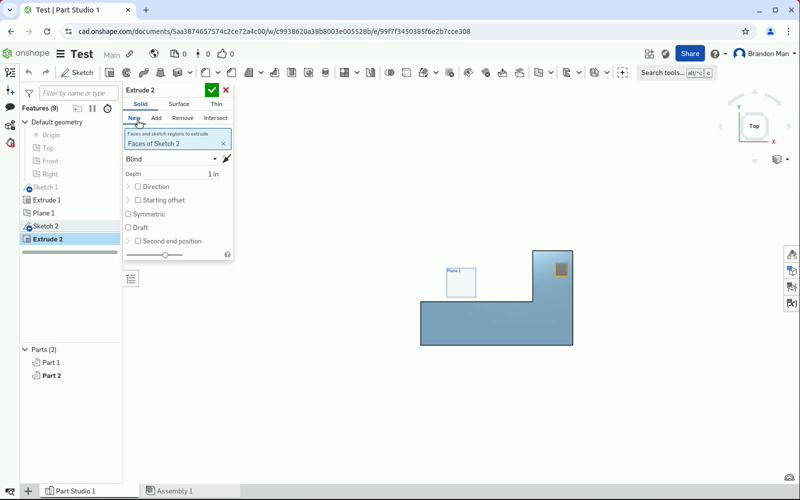
key(tab, 4)
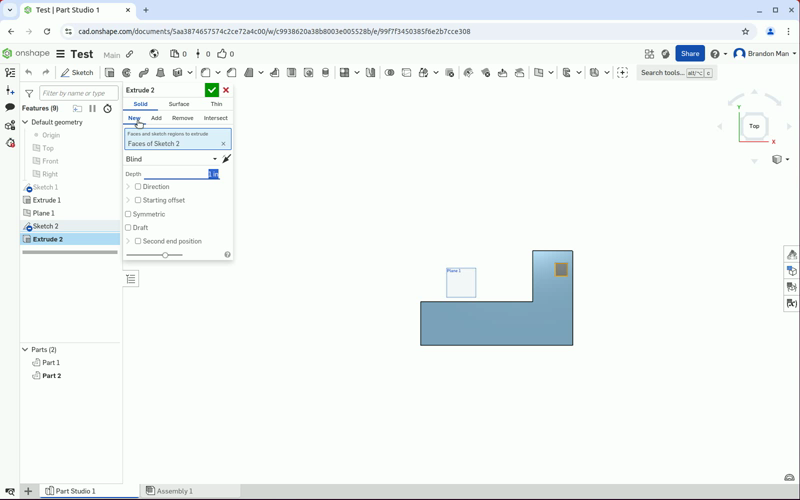
text(5.296)
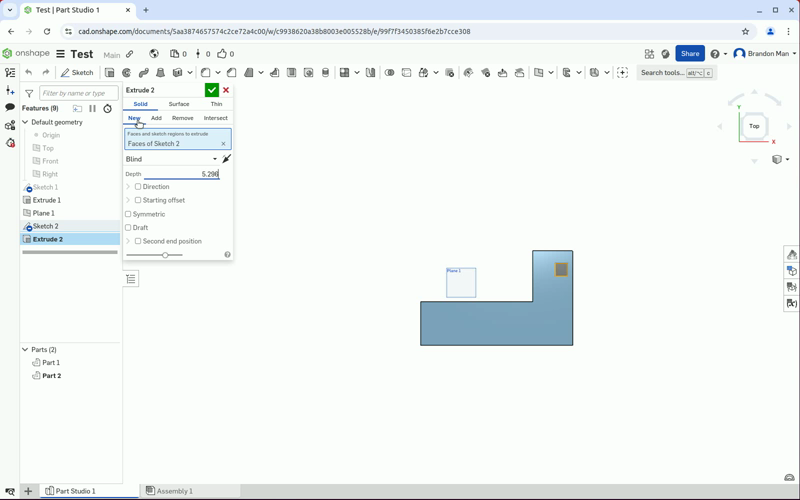
key(enter)
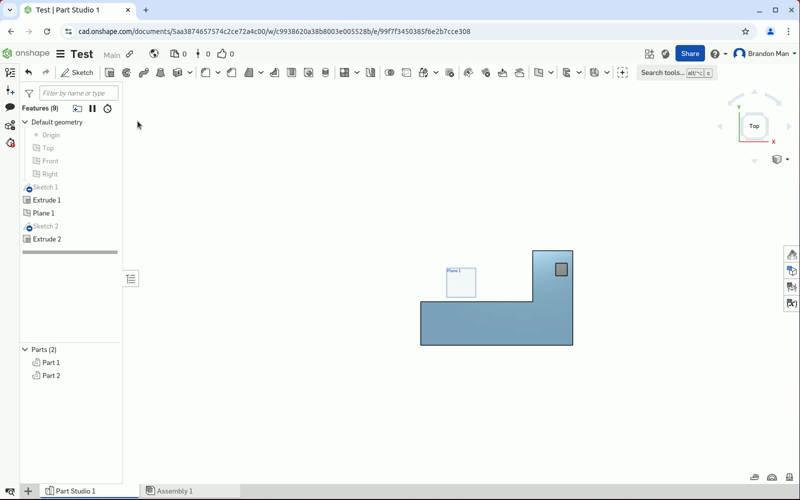
key(shift+h)
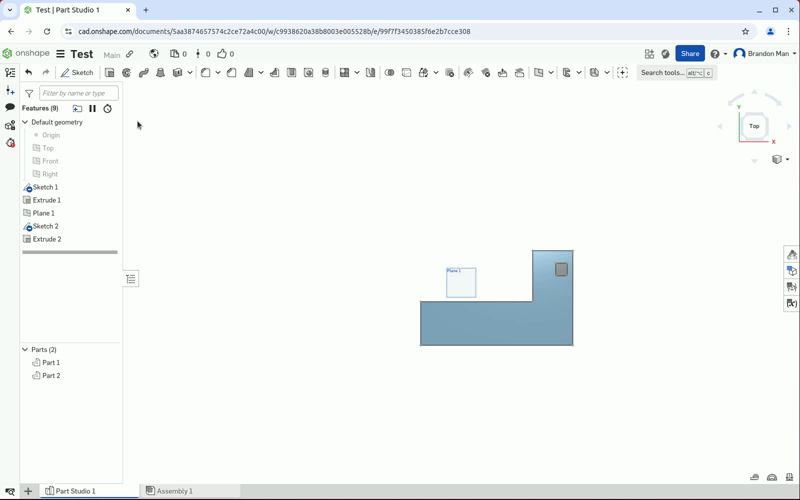
key(shift+h)
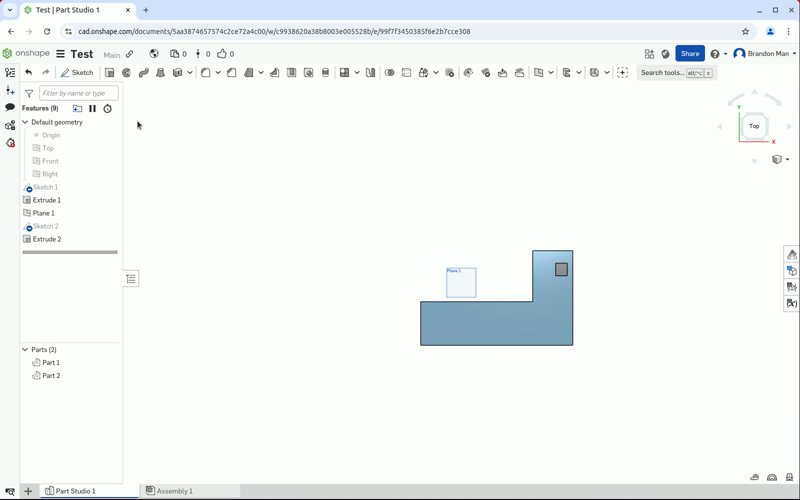
mouse_move(73, 189)
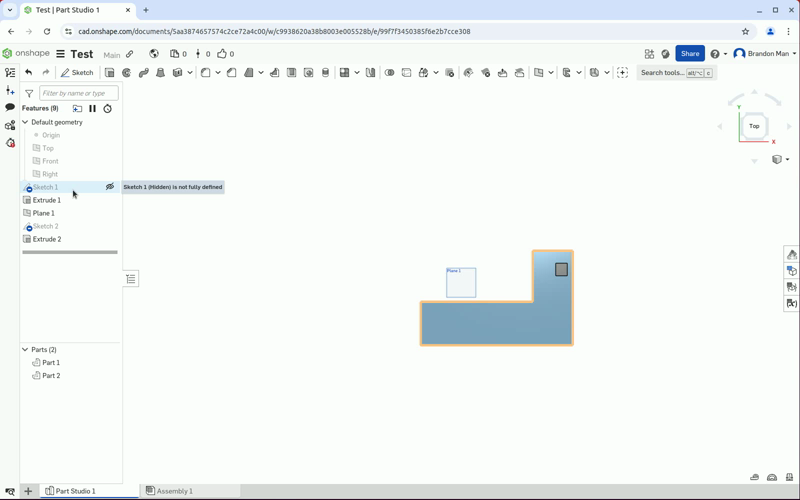
click(73, 189)
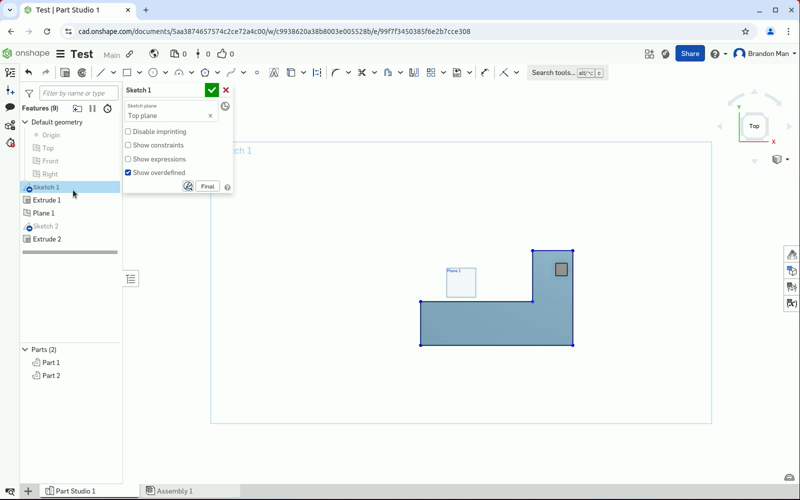
mouse_move(229, 92)
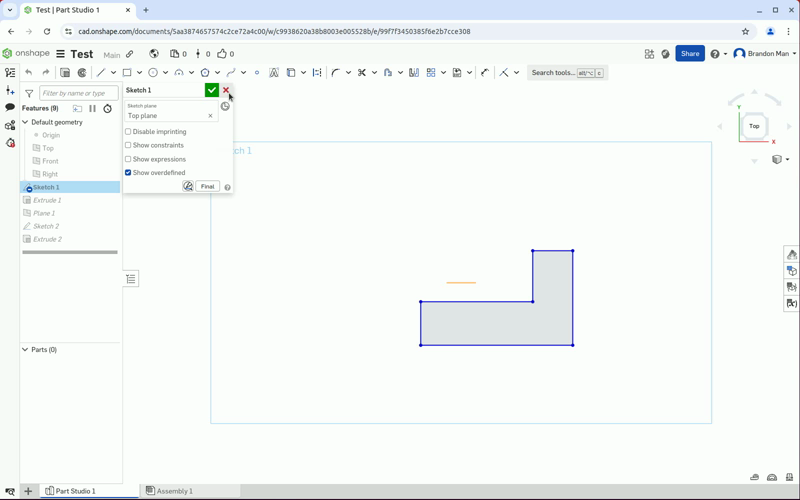
click(229, 92)
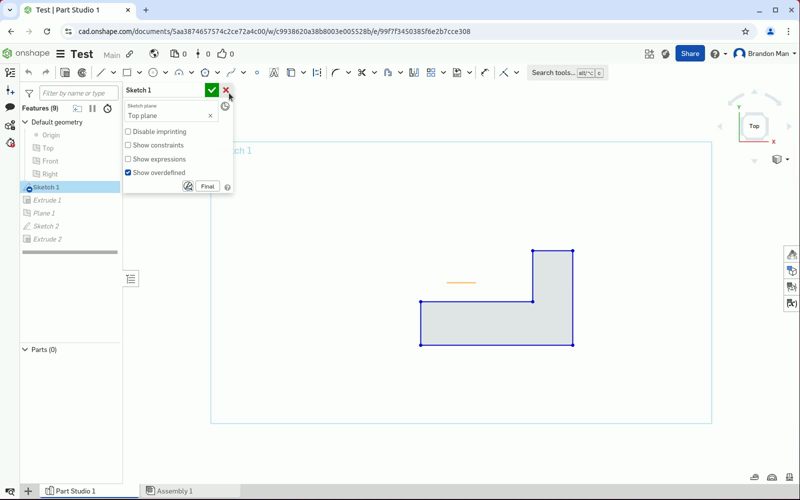
key(shift+s)
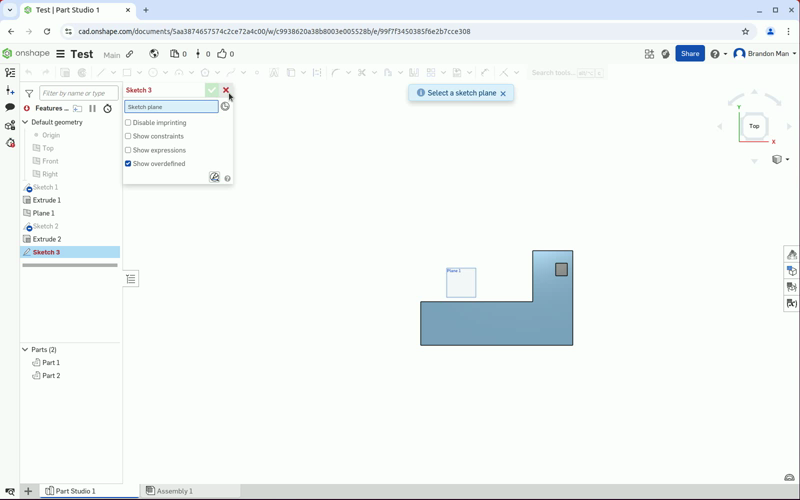
mouse_move(73, 215)
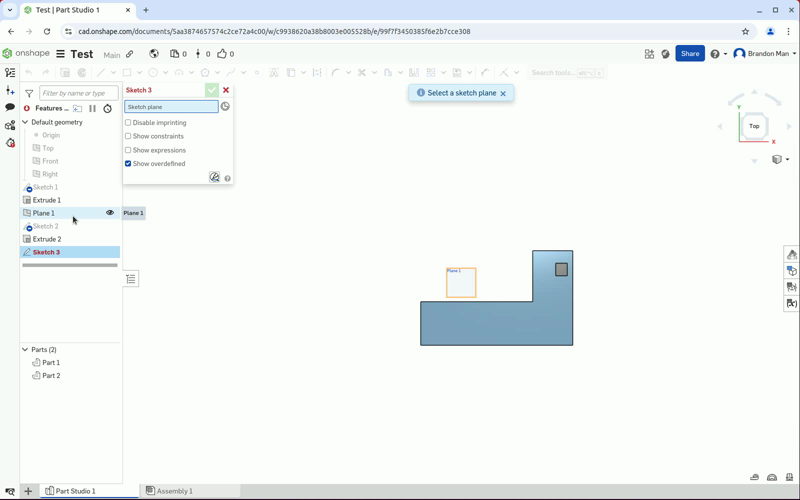
click(73, 215)
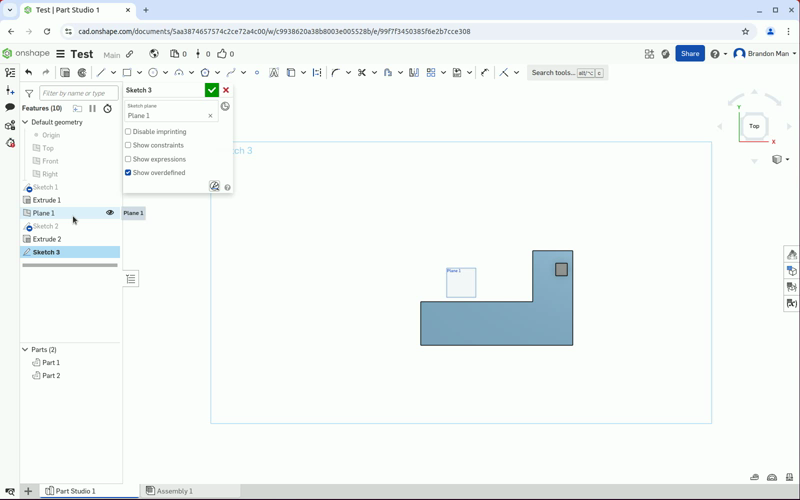
mouse_move(73, 352)
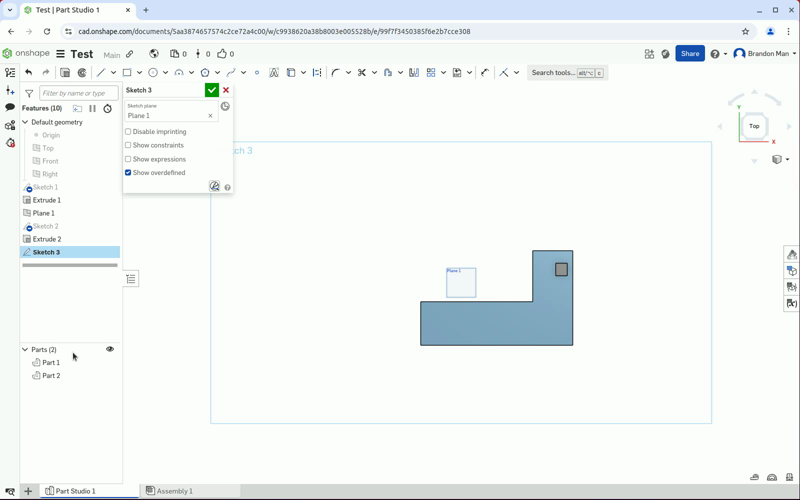
key(y)
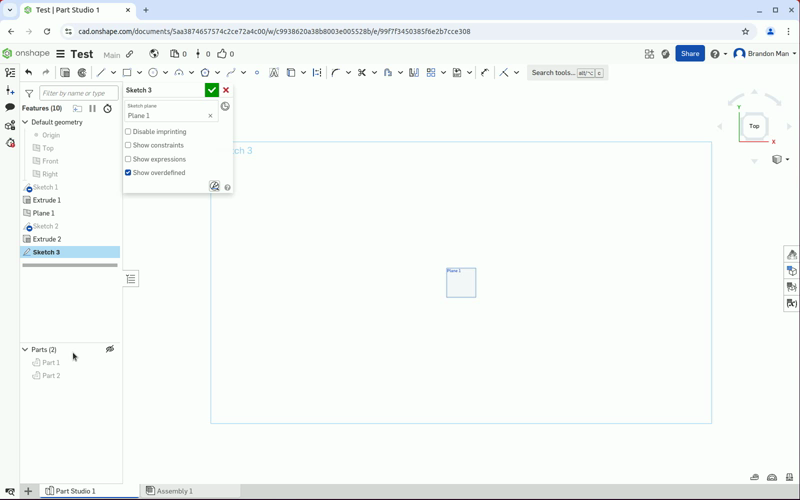
key(l)
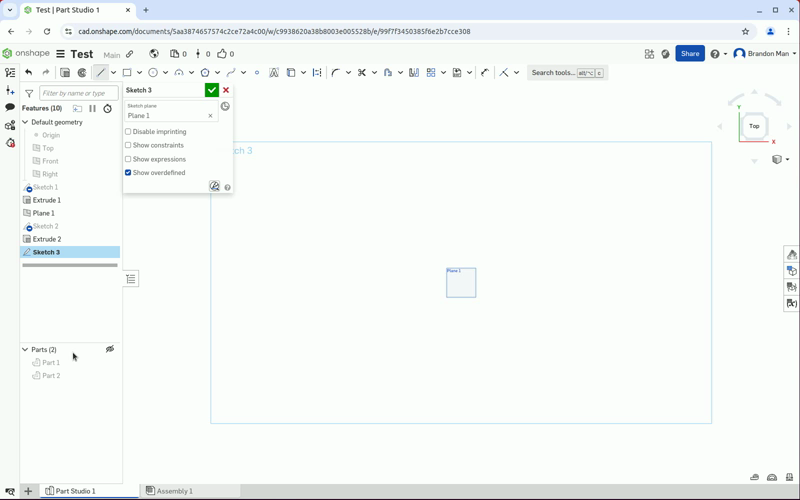
key_down(shift)
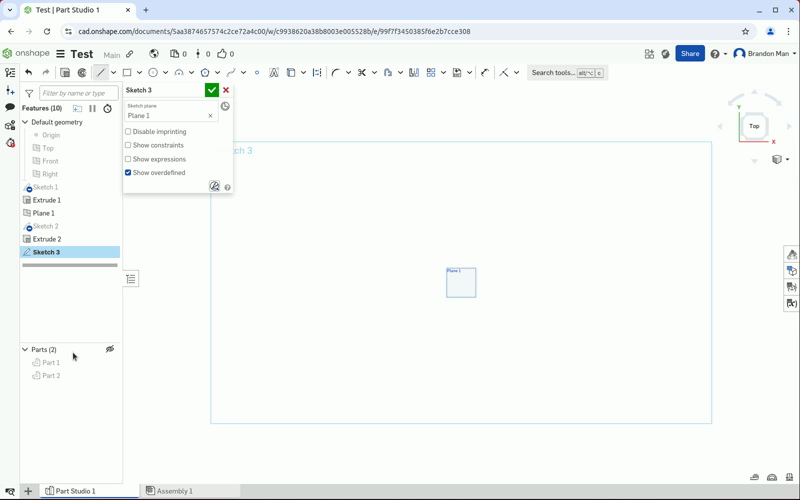
mouse_move(427, 333)
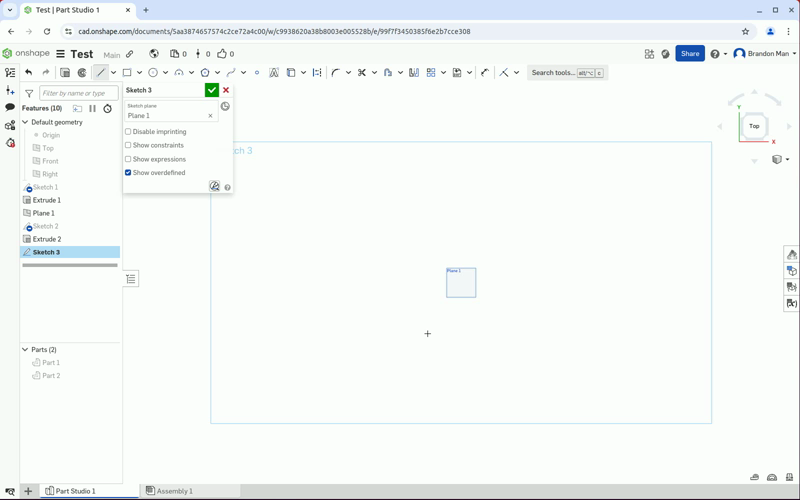
click(427, 333)
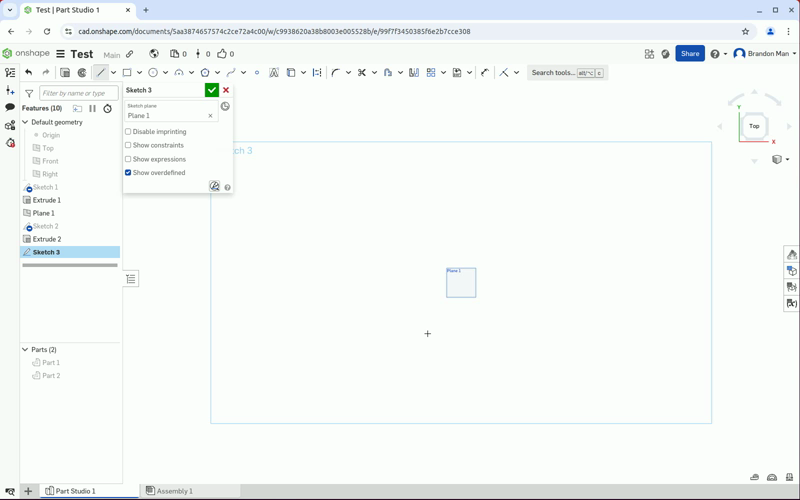
key_up(shift)
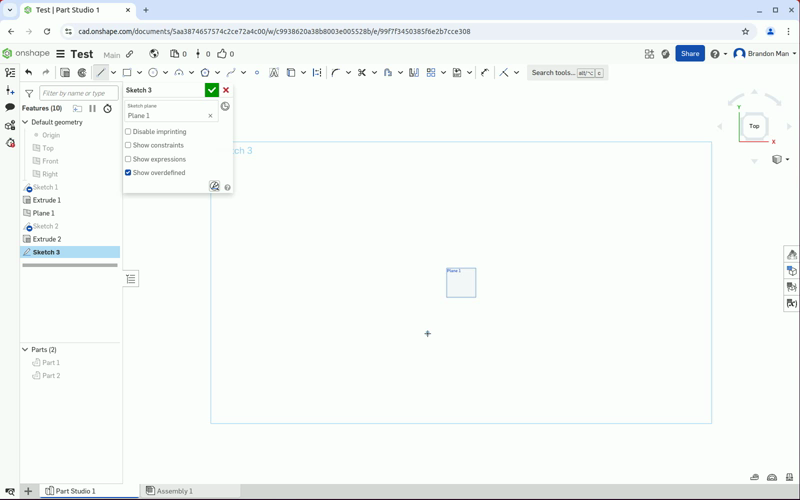
key_down(shift)
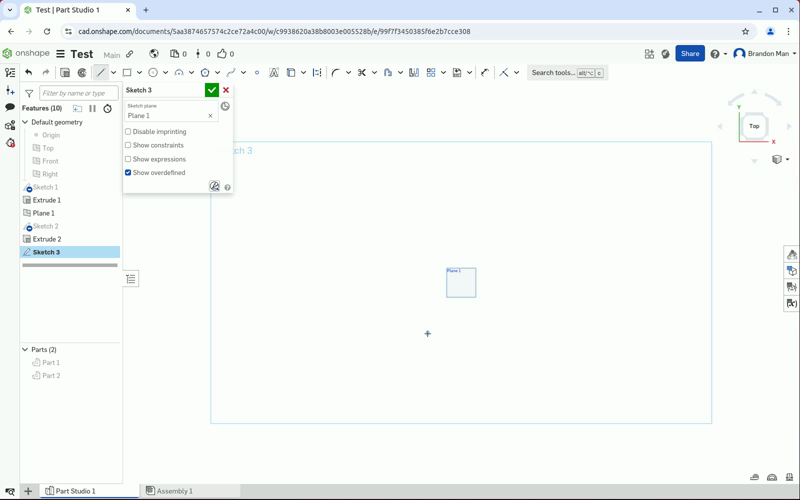
mouse_move(510, 333)
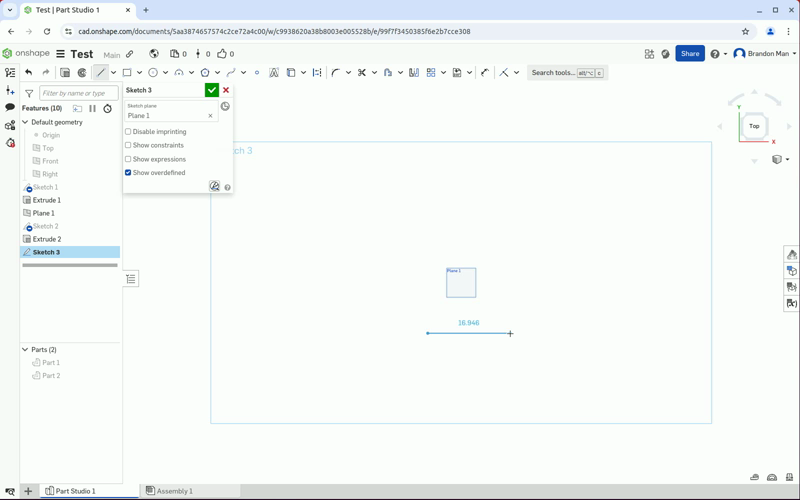
click(510, 333)
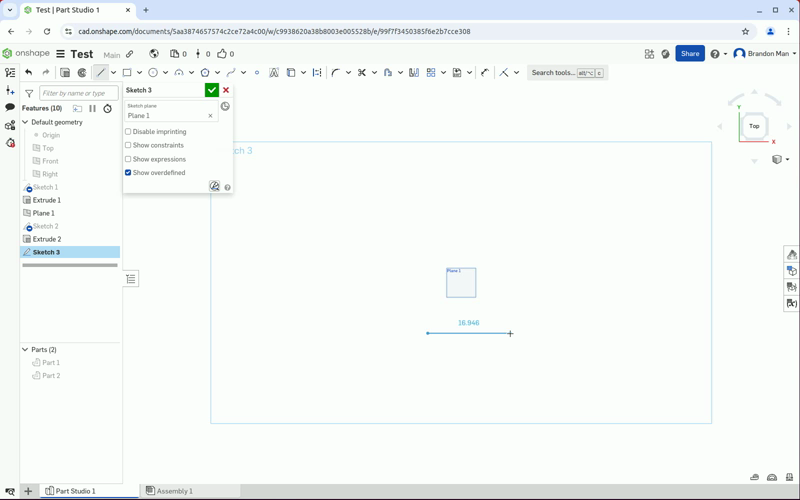
key_up(shift)
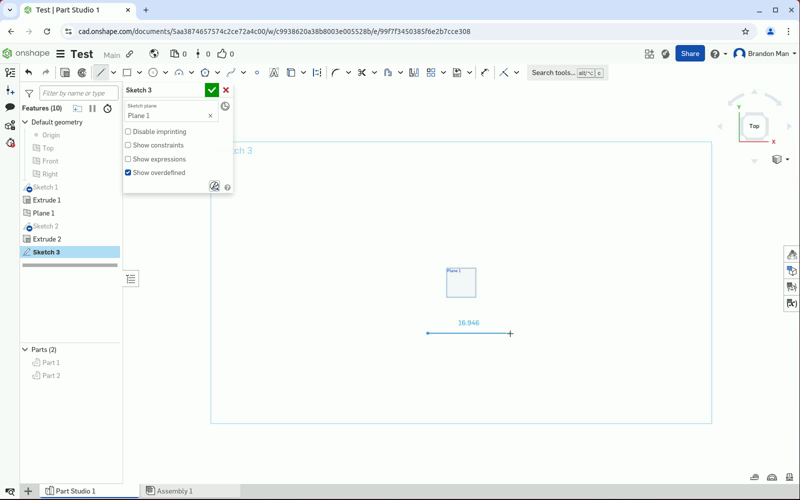
key_down(shift)
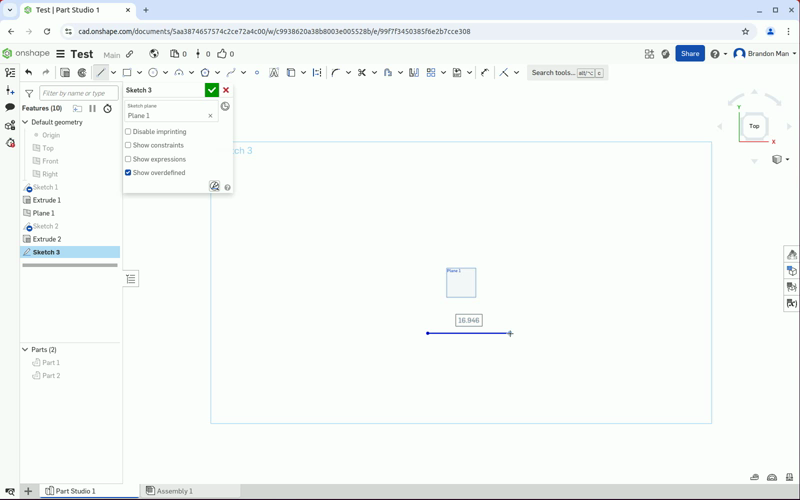
mouse_move(540, 333)
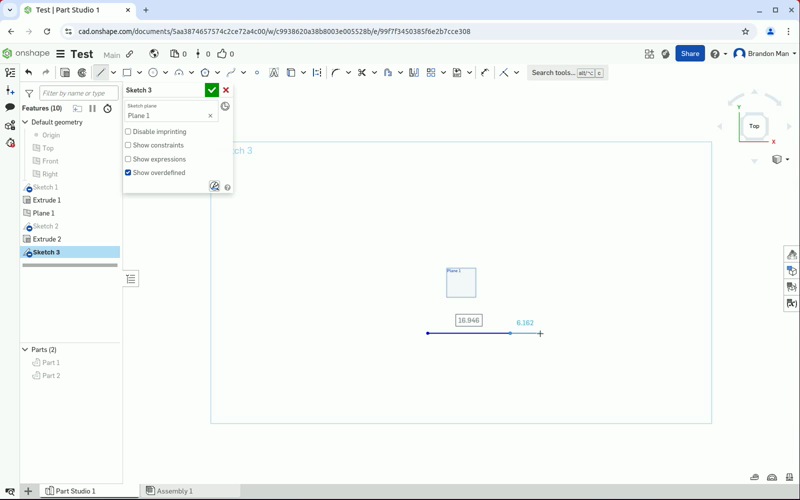
mouse_move(510, 321)
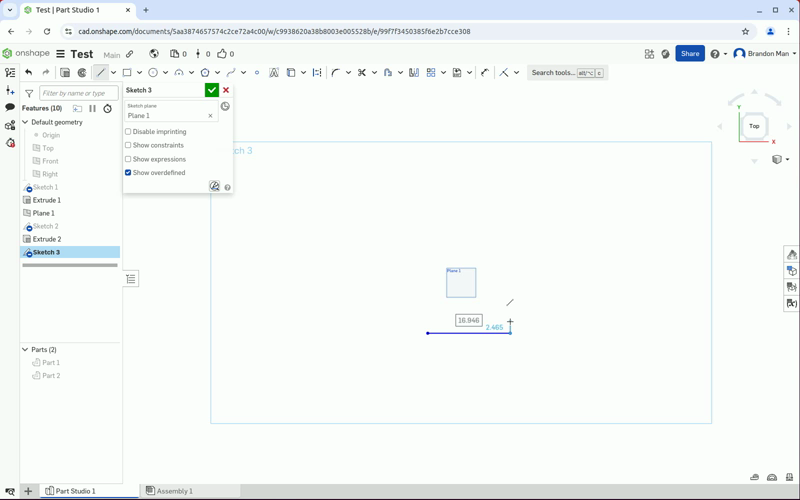
click(510, 321)
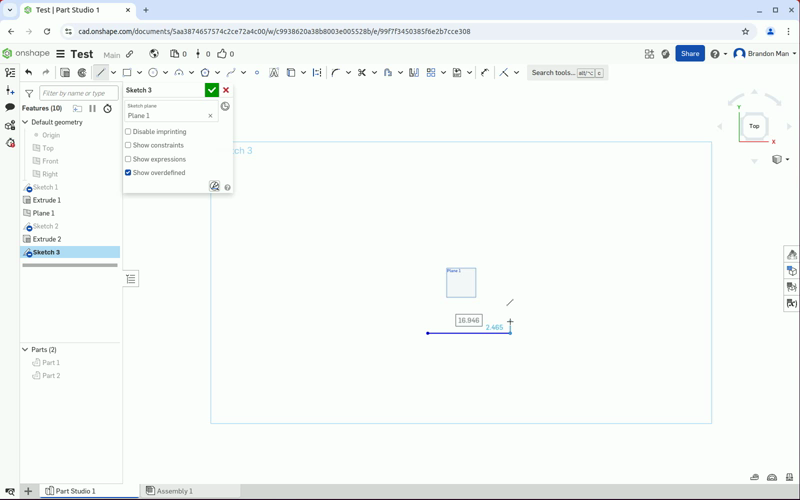
key_up(shift)
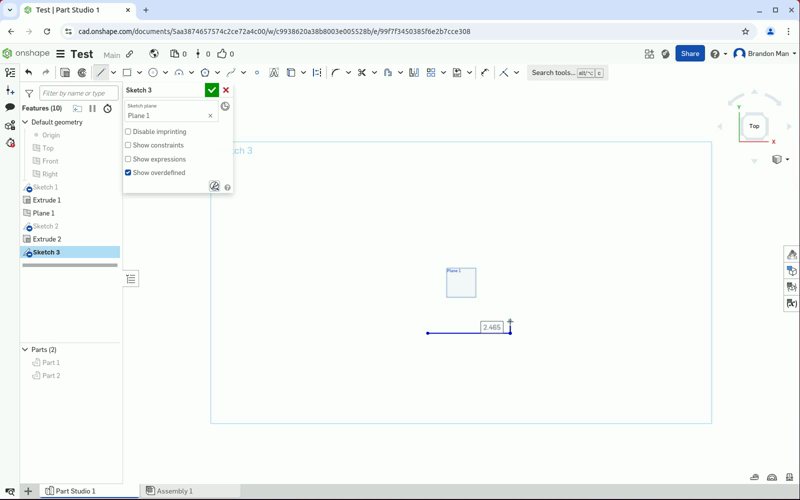
key_down(shift)
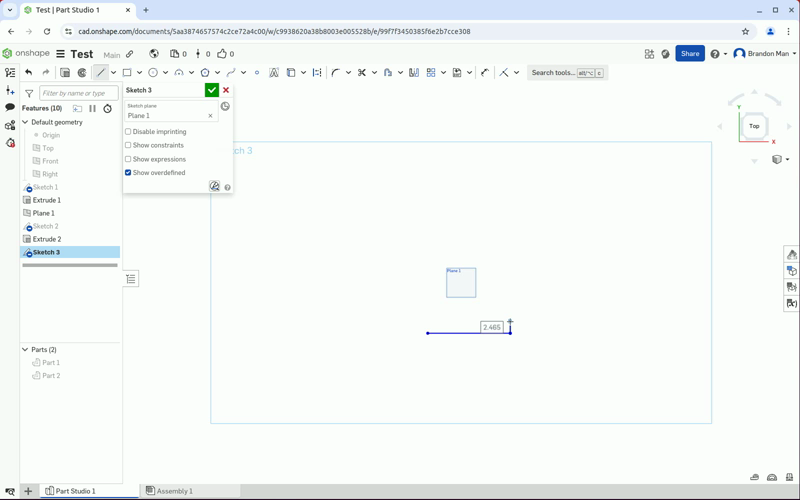
mouse_move(427, 321)
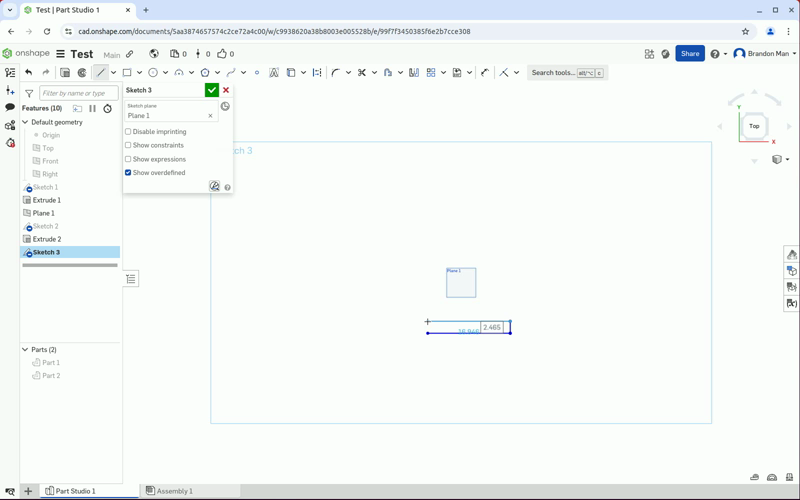
click(427, 321)
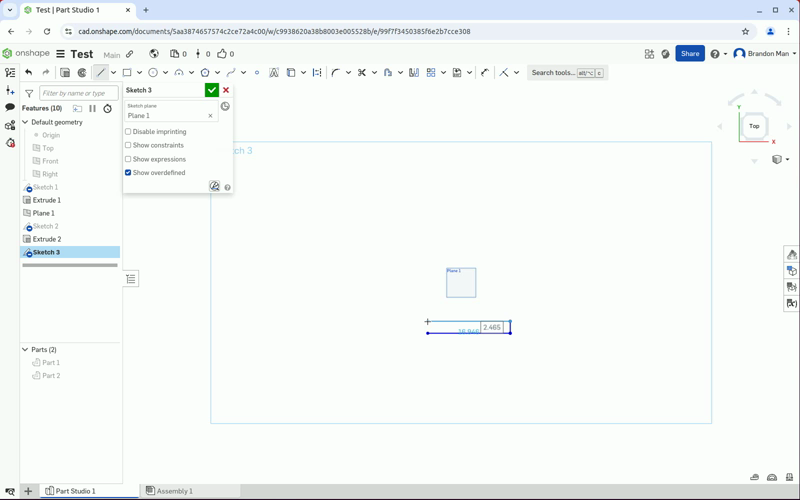
key_up(shift)
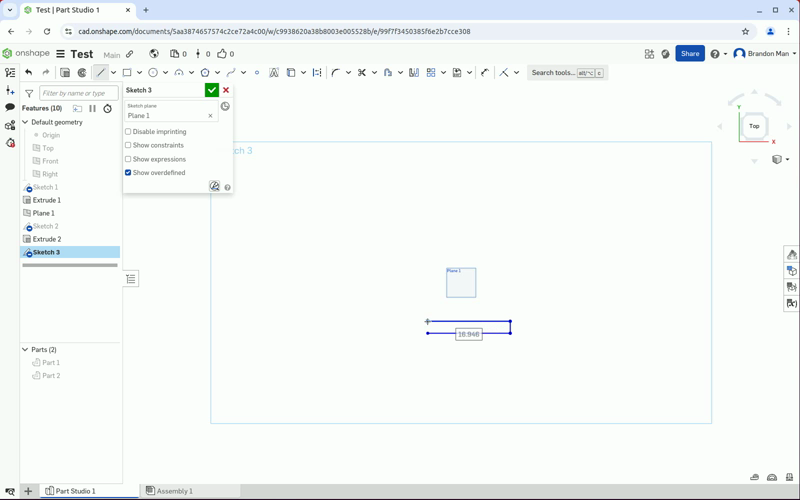
mouse_move(457, 321)
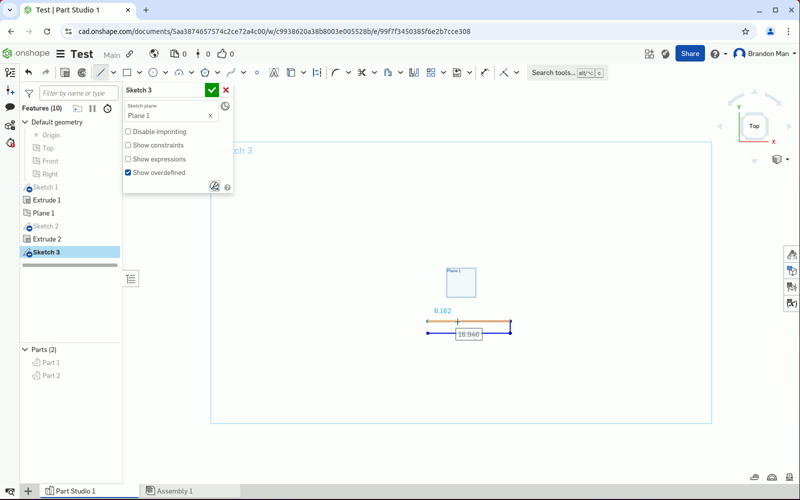
key_down(shift)
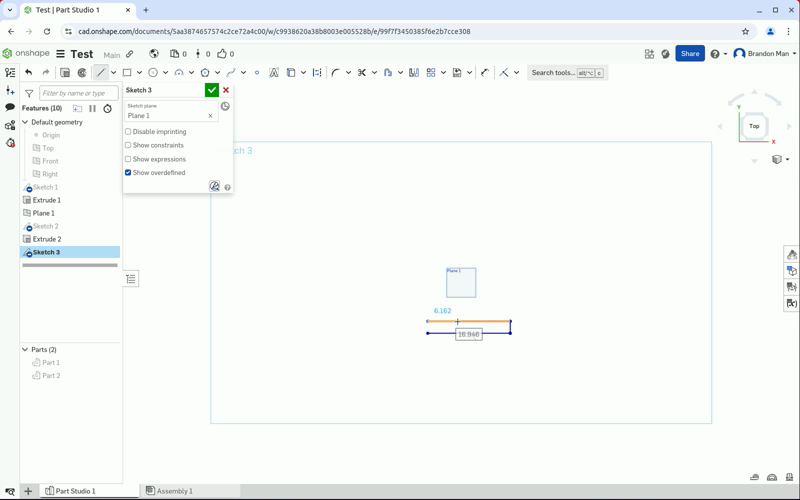
mouse_move(427, 333)
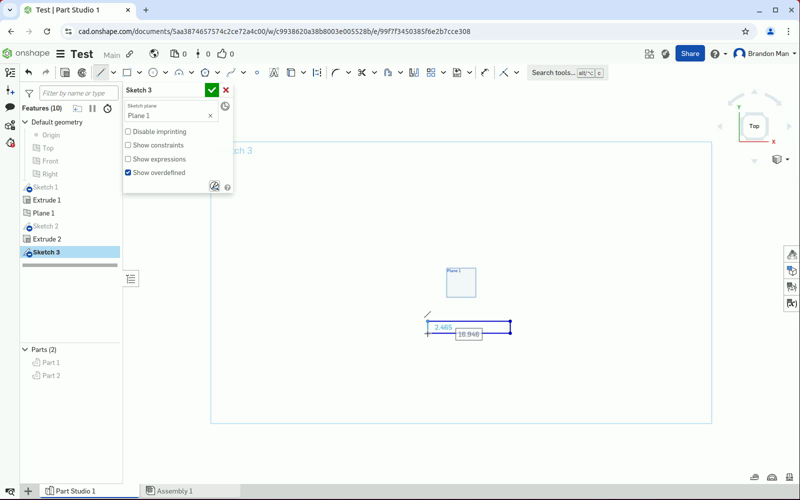
key_up(shift)
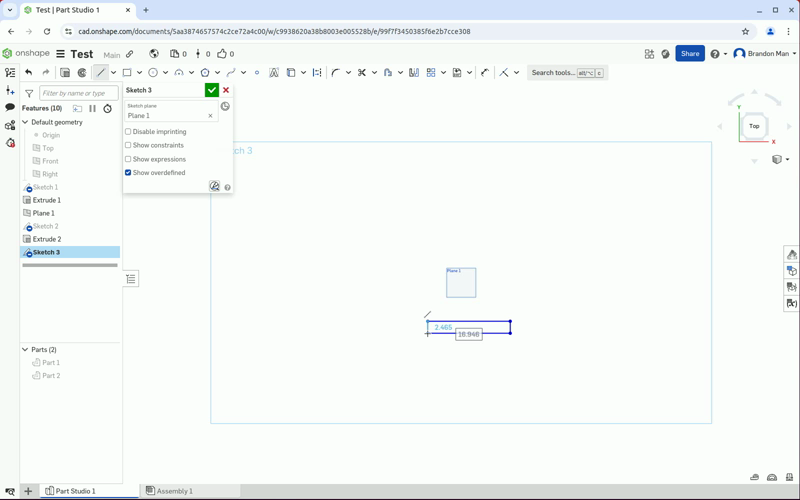
click(427, 333)
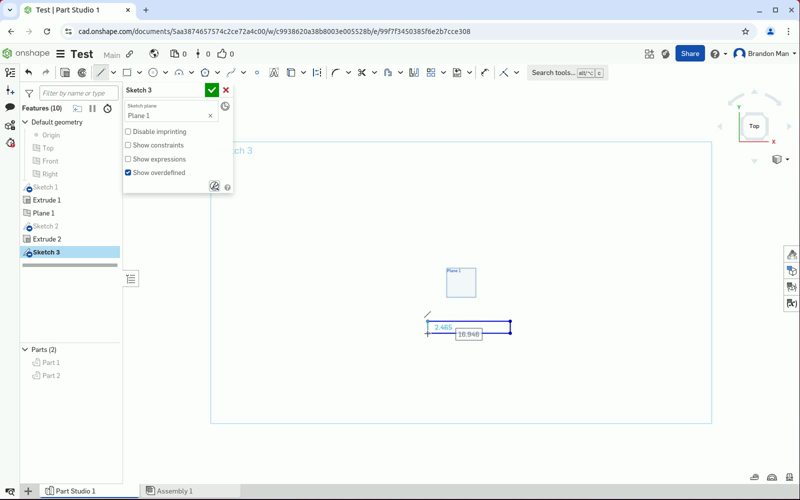
key(esc)
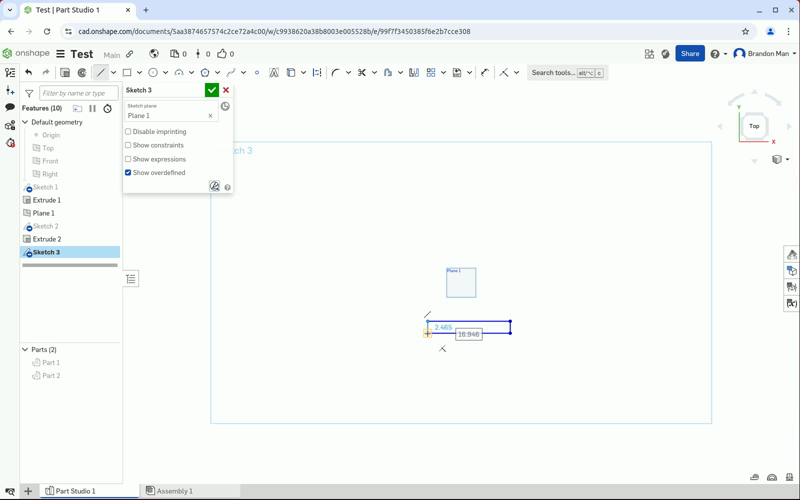
mouse_move(478, 329)
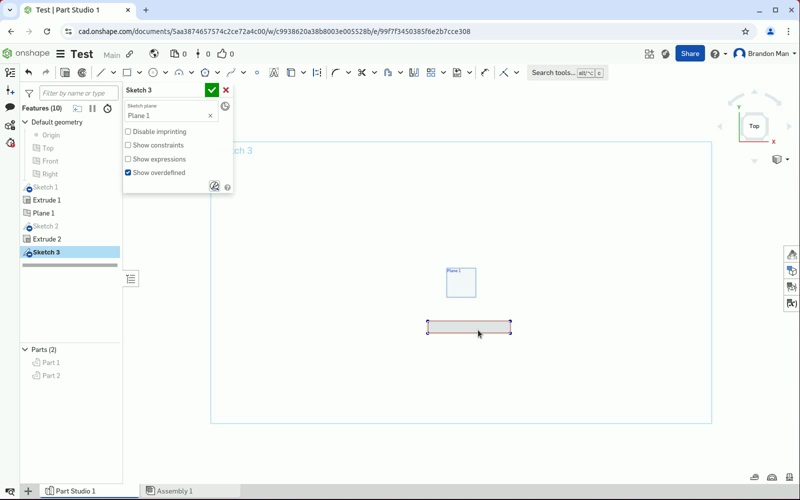
scroll(6)
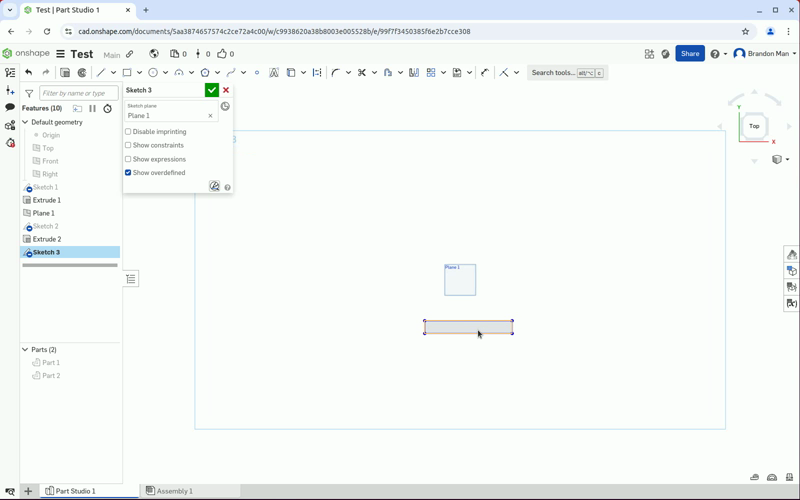
scroll(6)
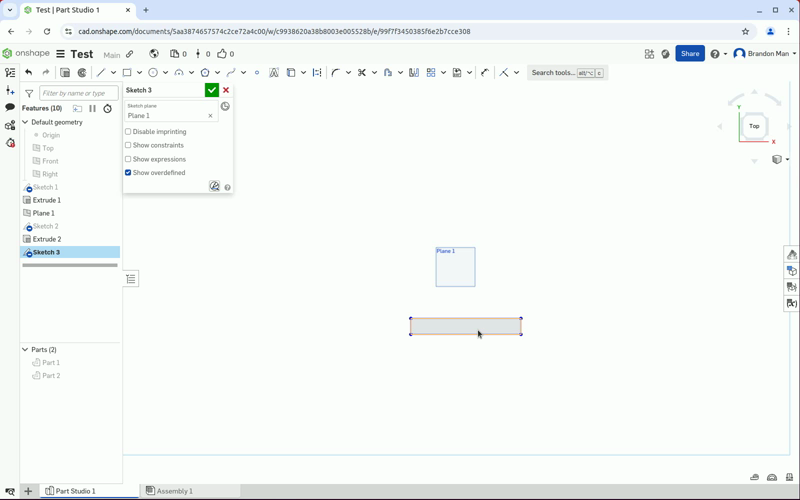
scroll(6)
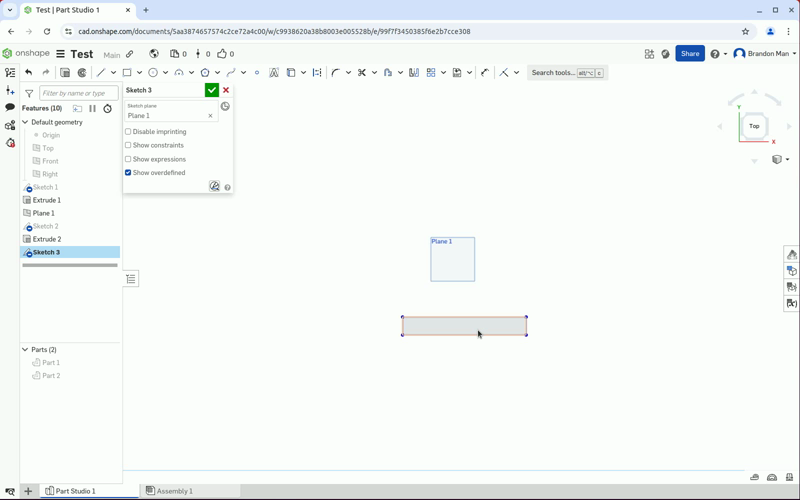
scroll(6)
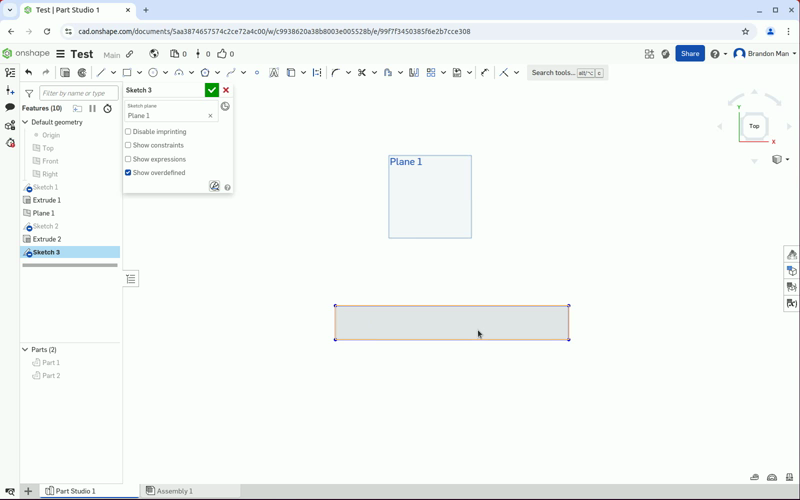
scroll(6)
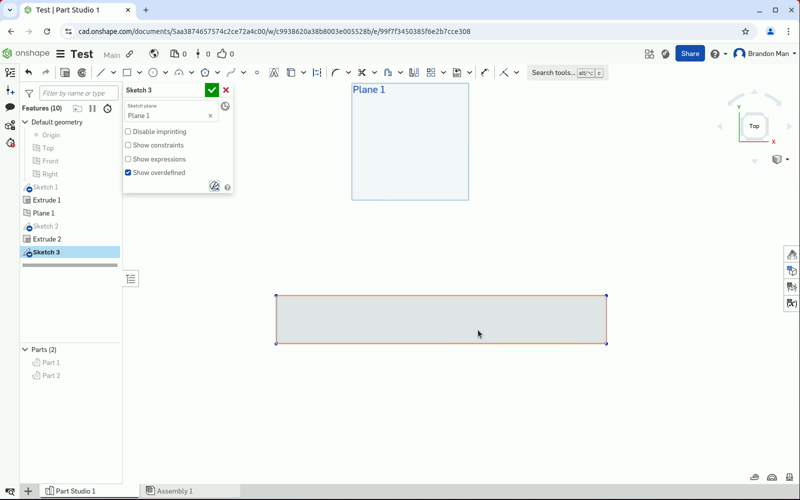
scroll(6)
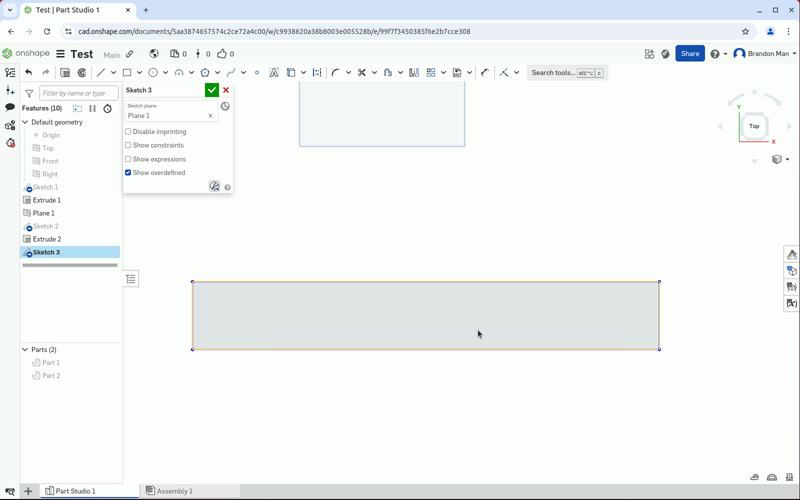
scroll(6)
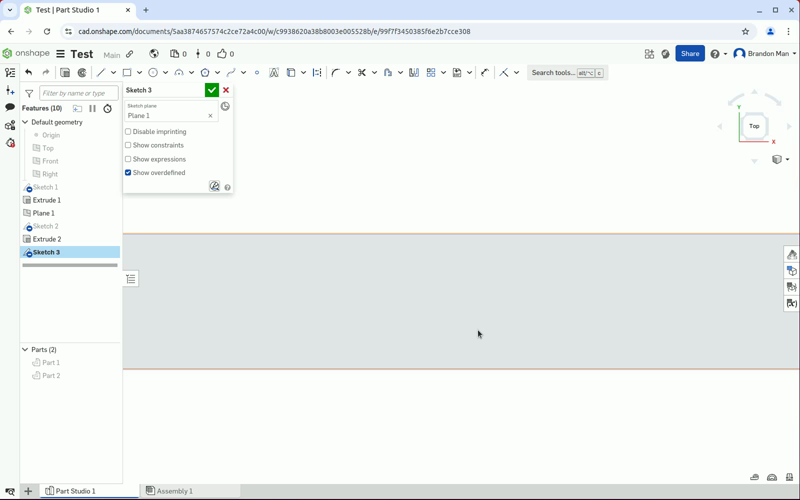
click(478, 329)
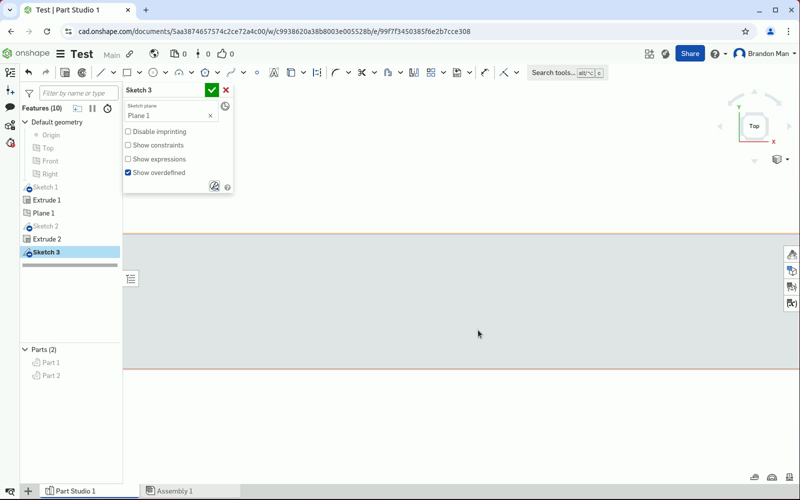
scroll(-6)
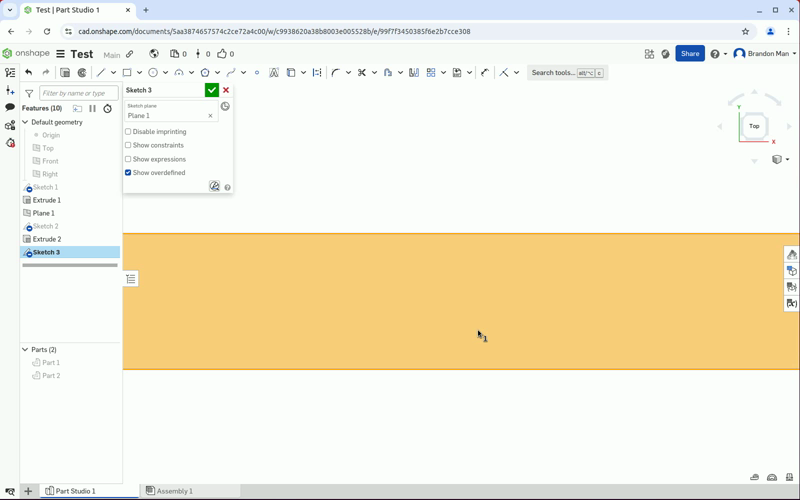
scroll(-6)
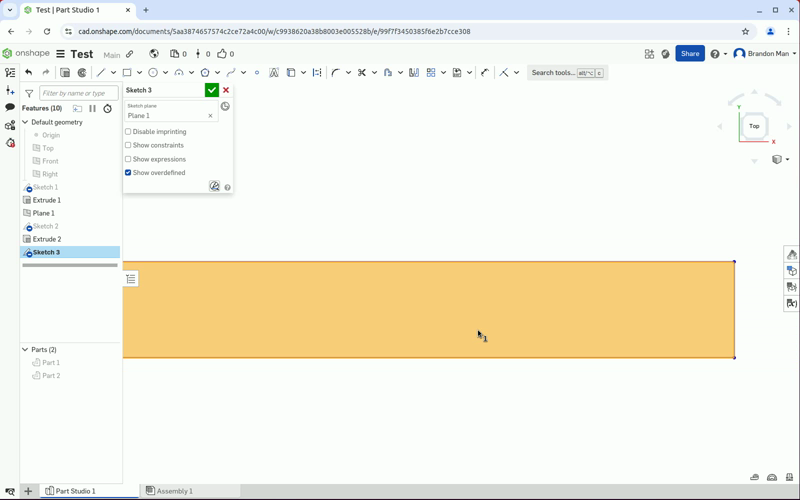
scroll(-6)
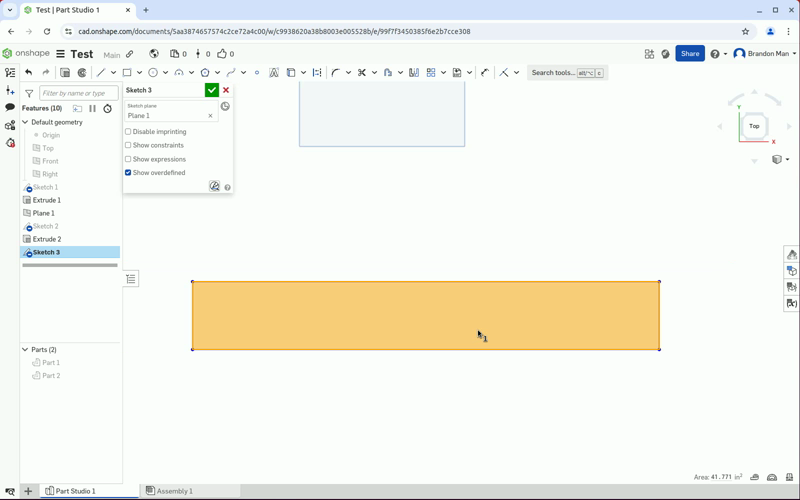
scroll(-6)
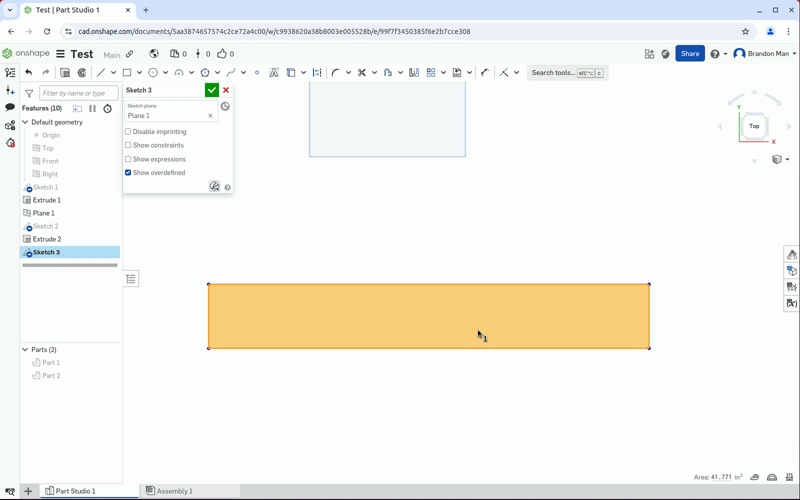
scroll(-6)
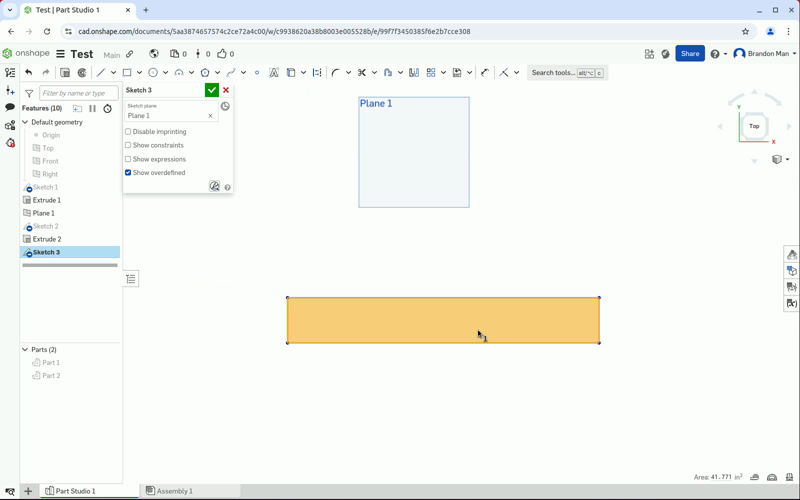
scroll(-6)
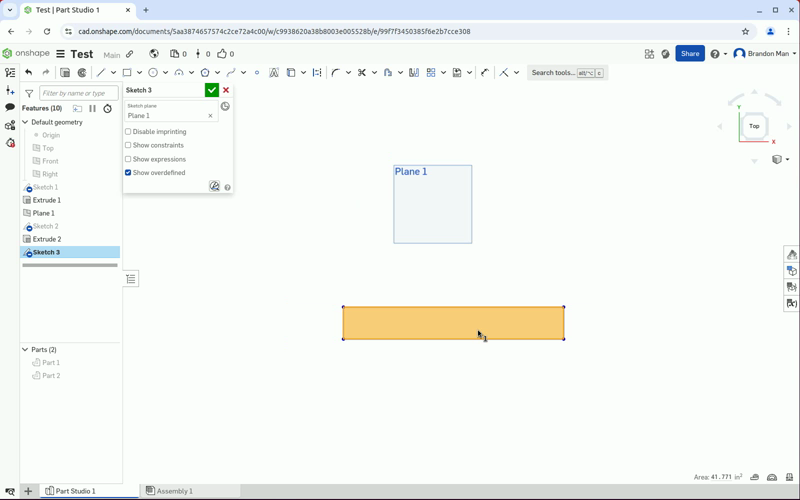
scroll(-6)
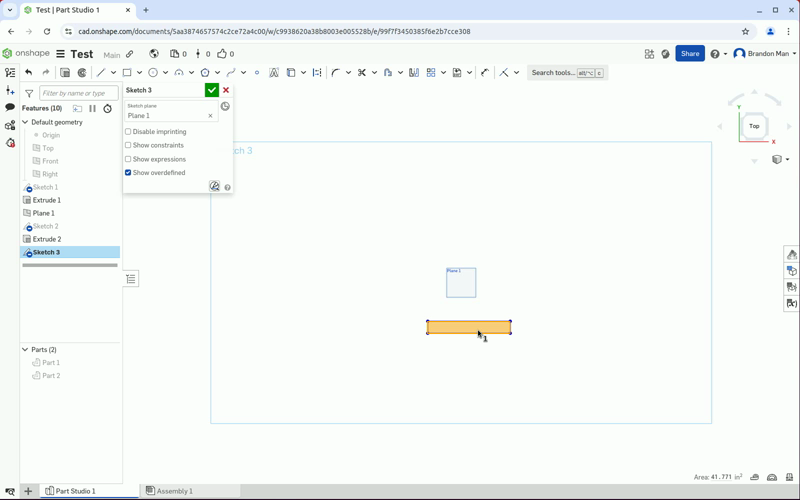
mouse_move(73, 352)
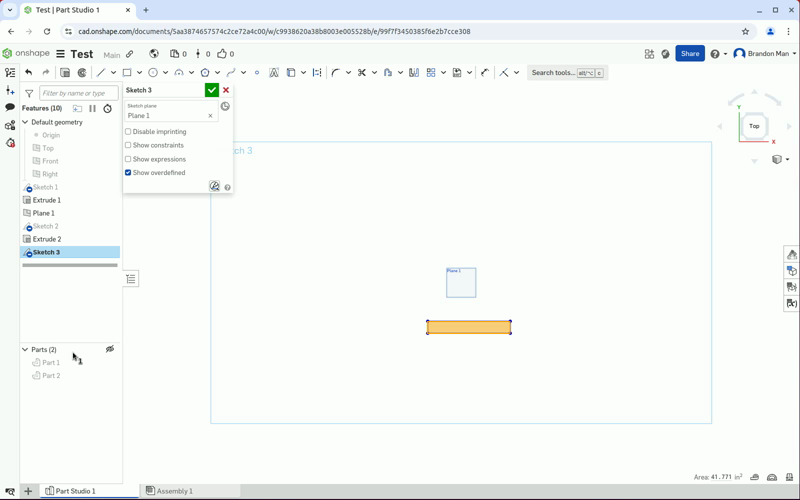
key(shift+y)
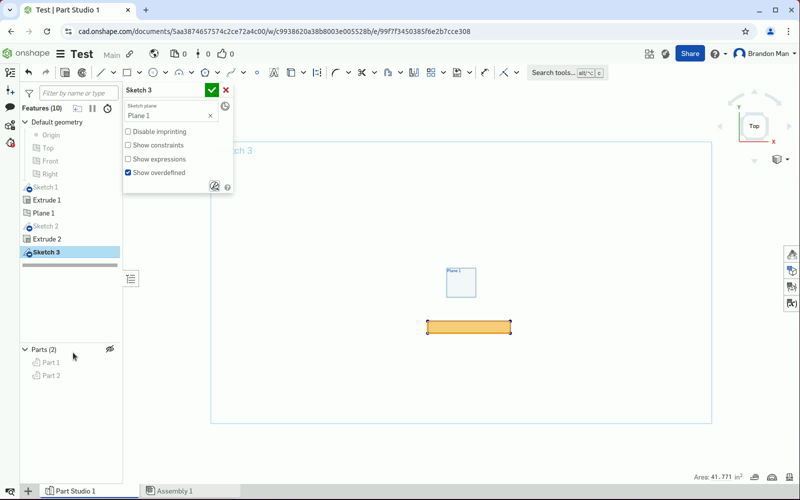
key(shift+e)
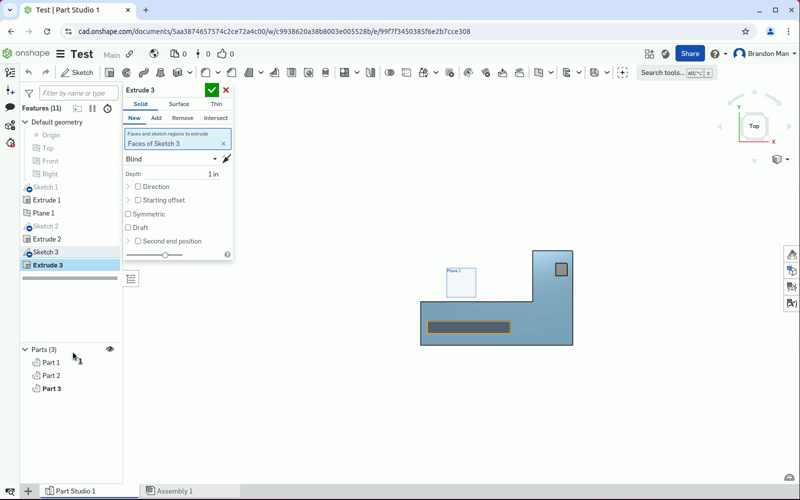
mouse_move(143, 106)
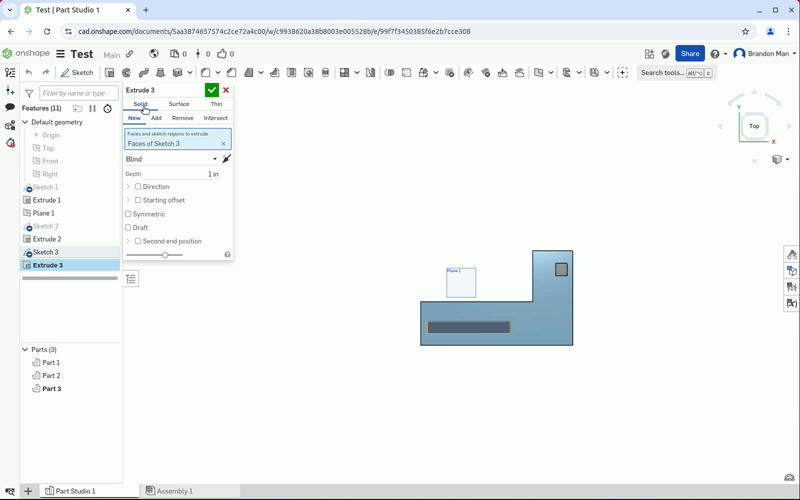
click(143, 106)
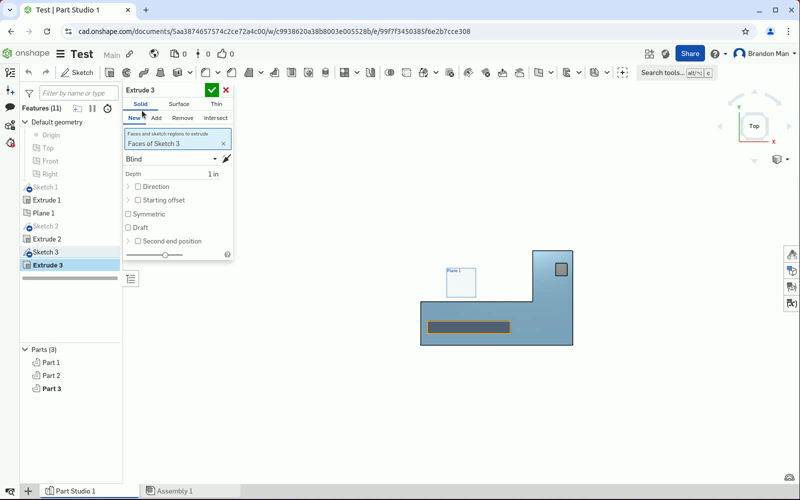
mouse_move(137, 120)
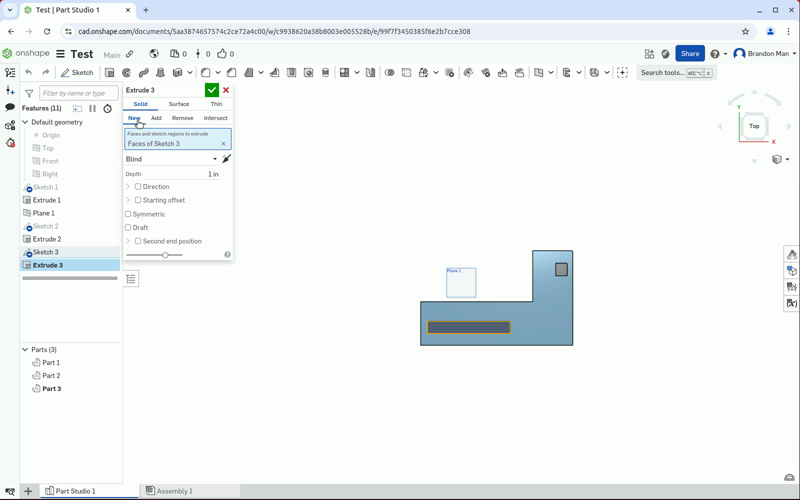
click(137, 120)
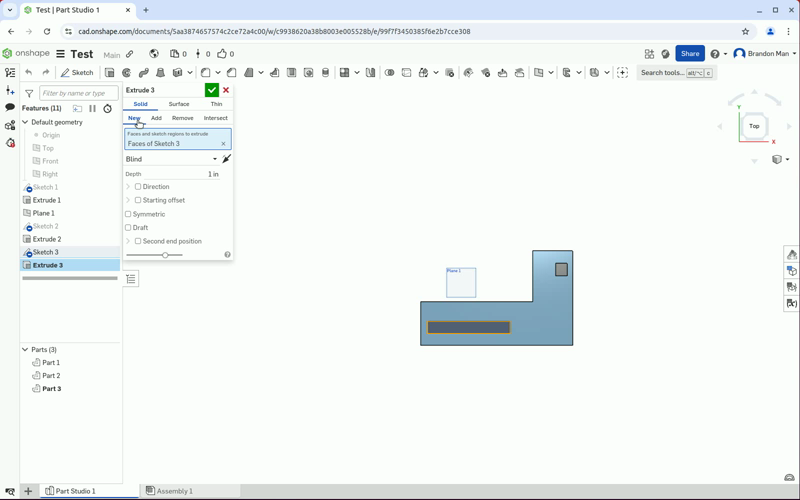
key(tab, 4)
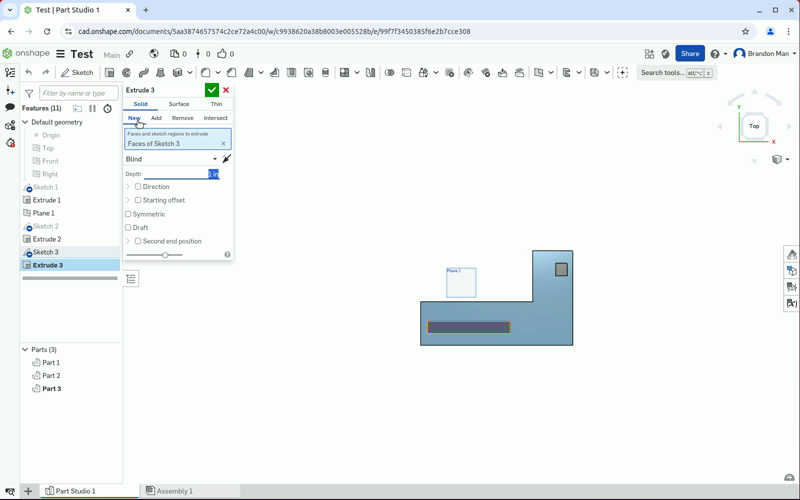
text(7.703)
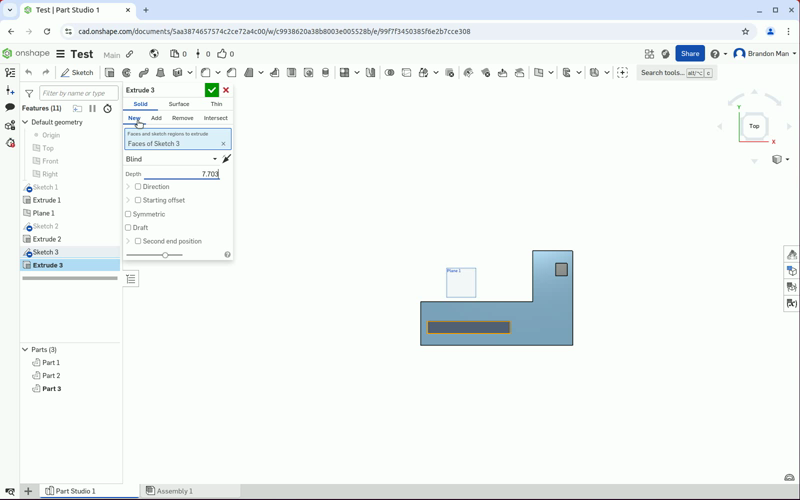
key(enter)
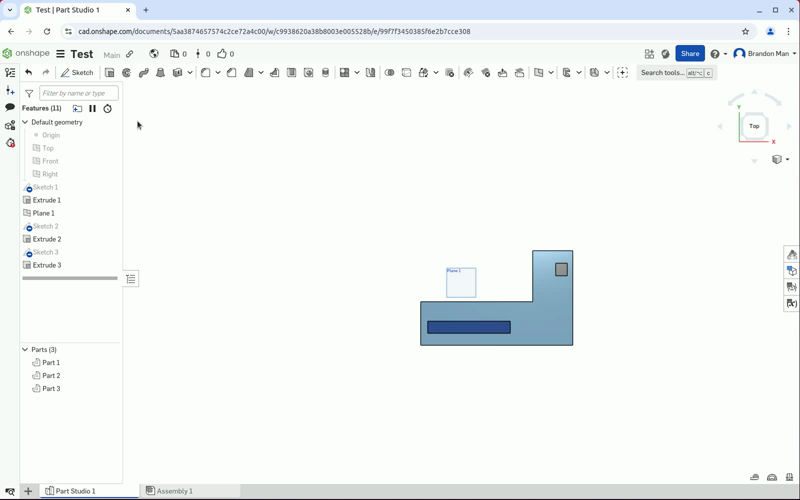
key(shift+h)
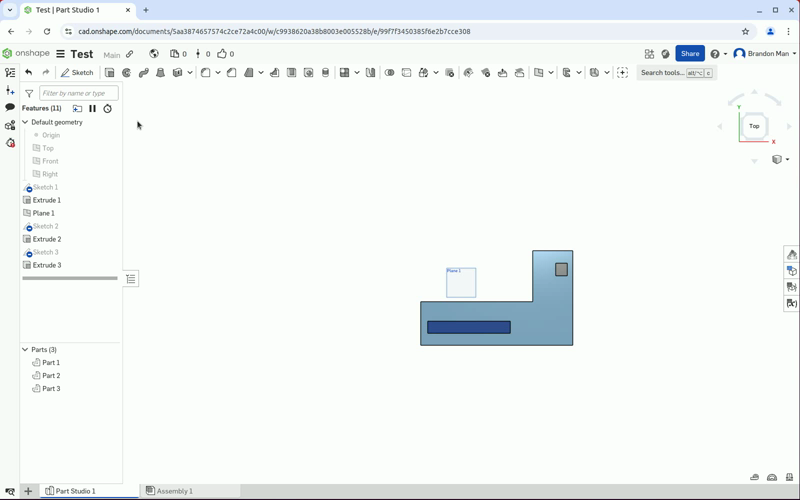
key(shift+h)
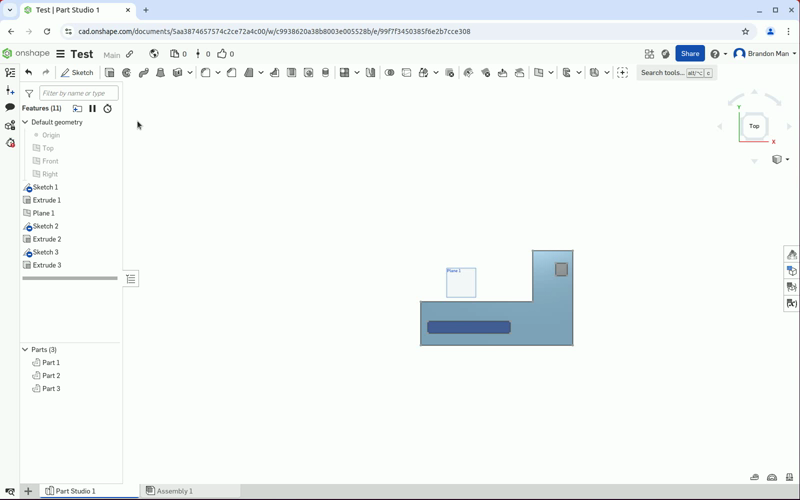
key(shift+7)
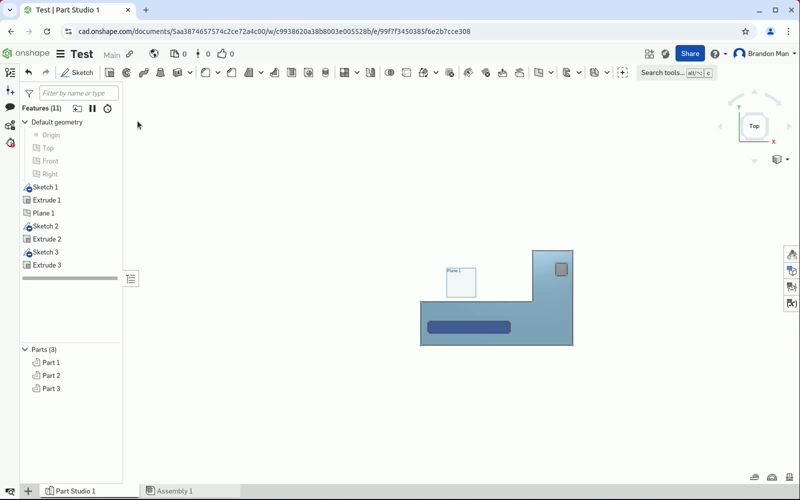
key(up, 3)
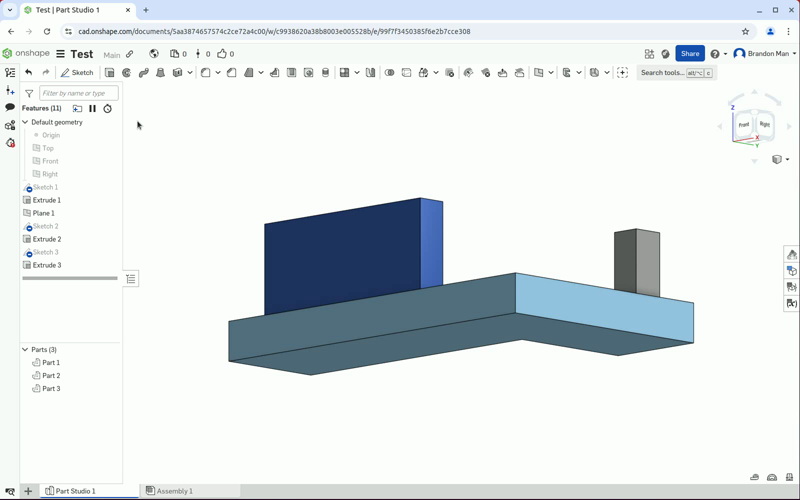
key(left, 3)
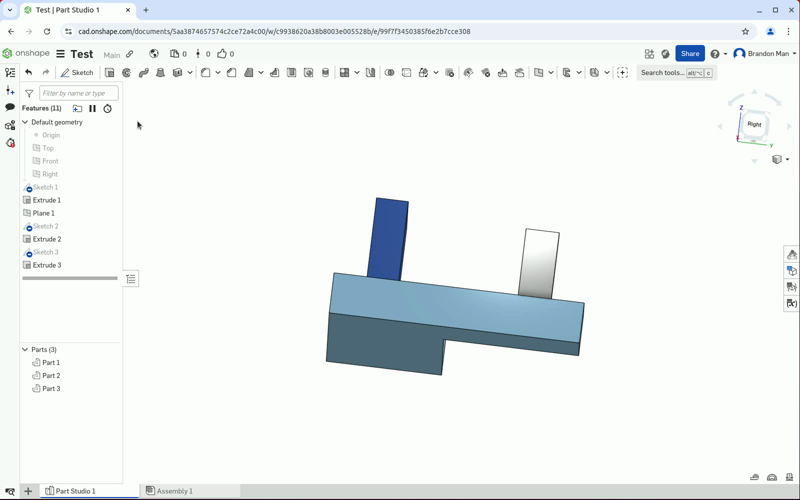
key(right, 3)
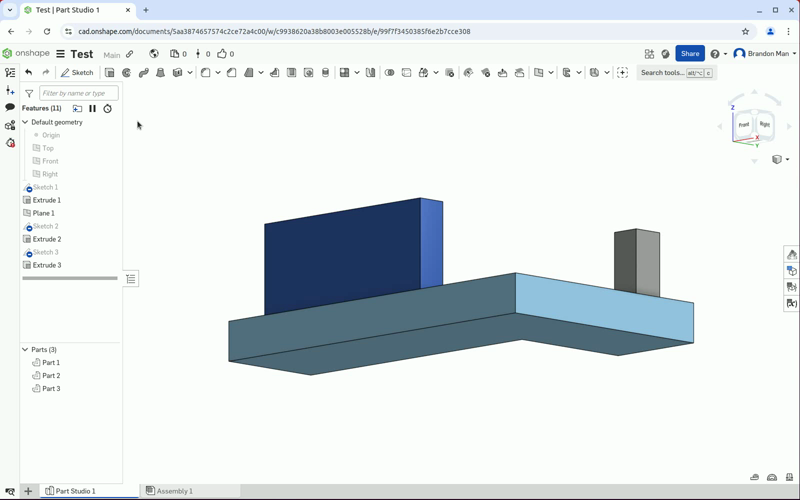
key(down, 3)
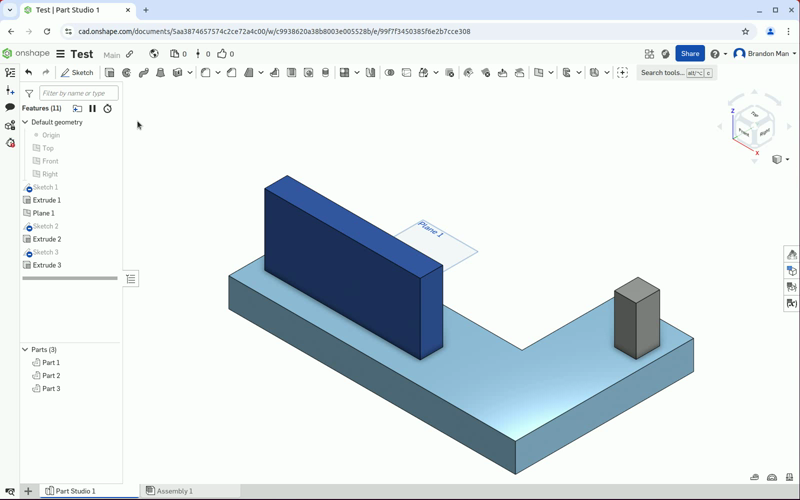
mouse_move(73, 189)
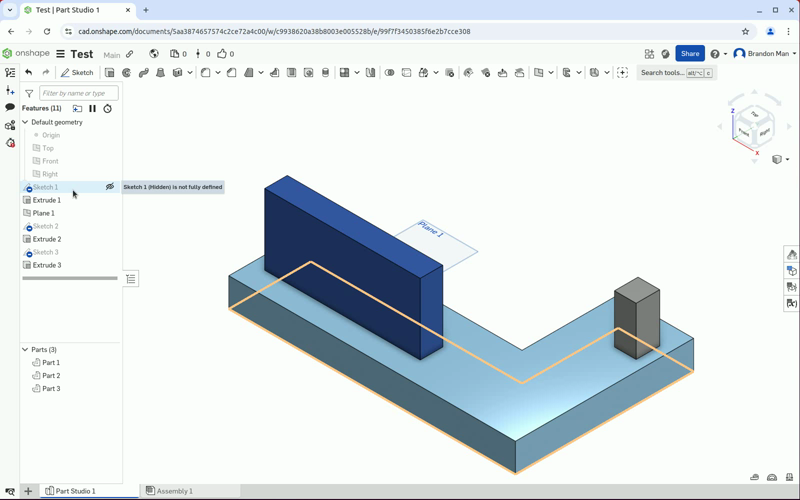
click(73, 189)